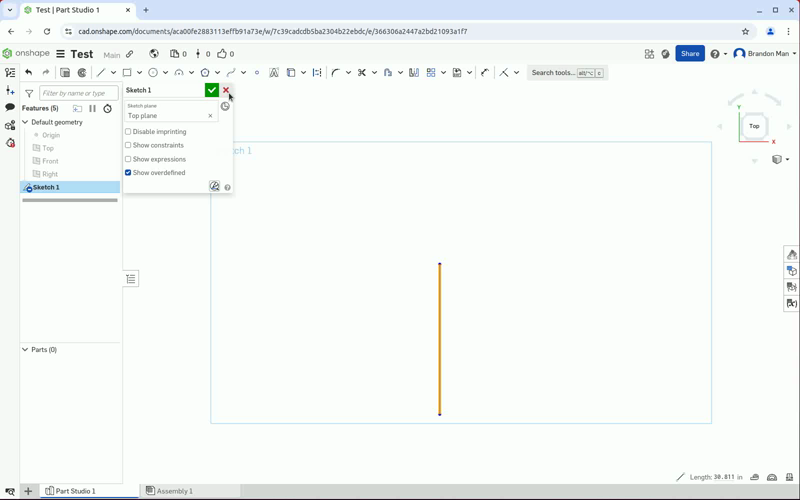
key(shift+h)
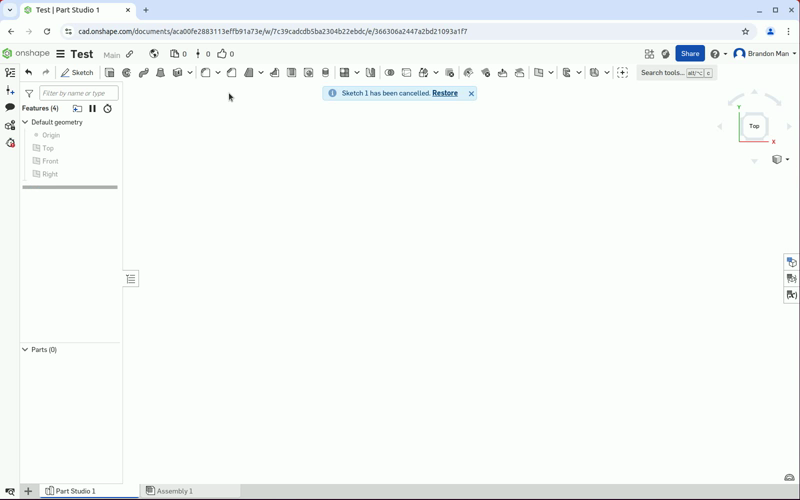
mouse_move(73, 352)
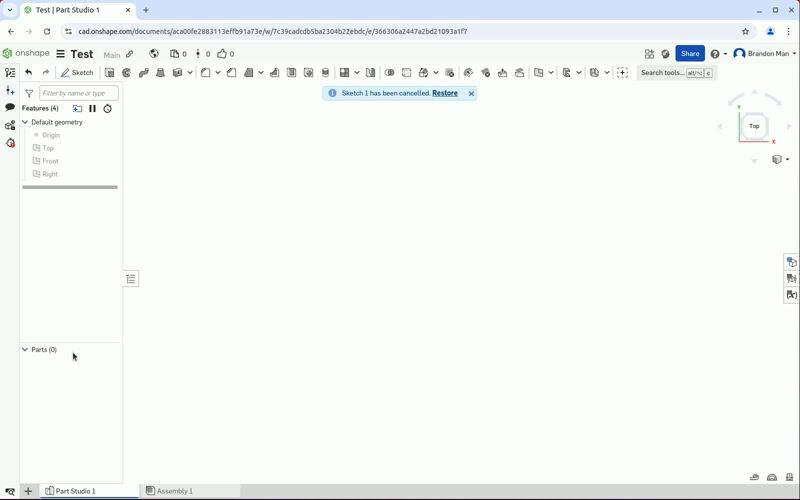
key(y)
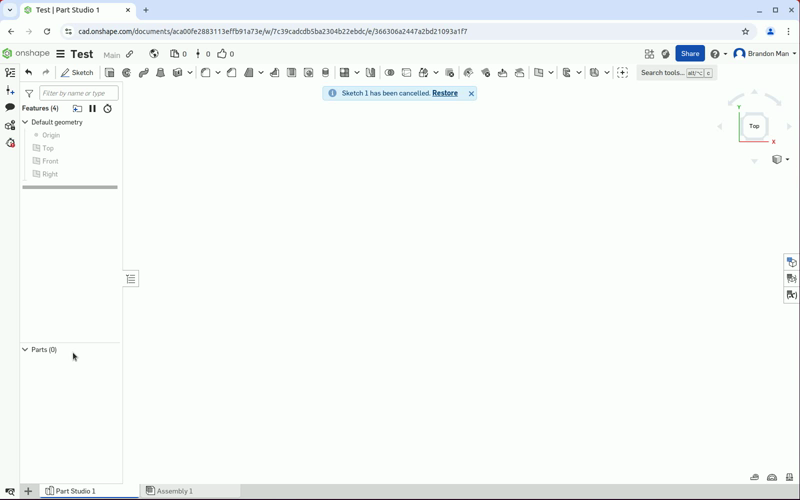
key(shift+p)
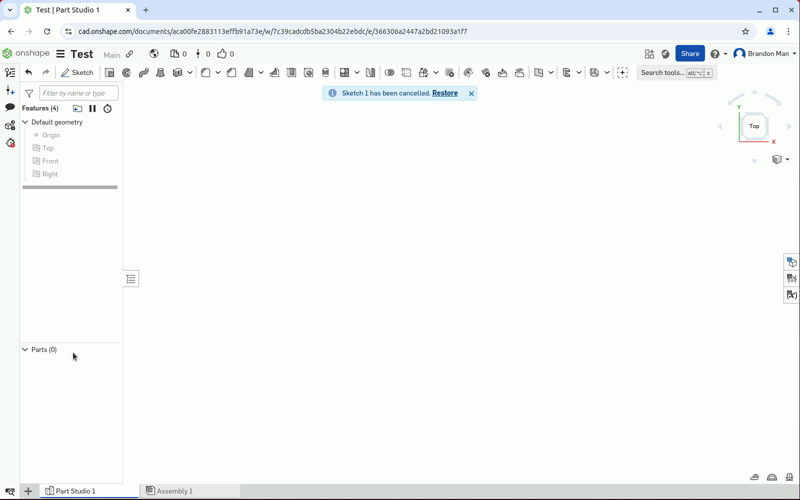
key(space)
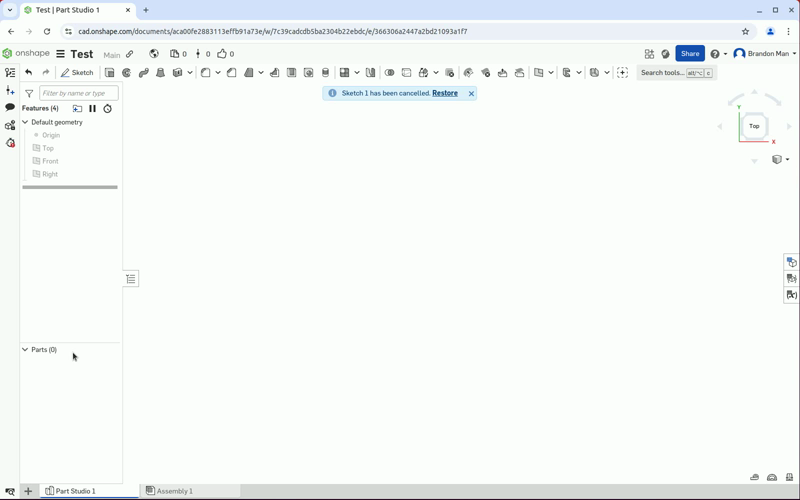
key_down(shift)
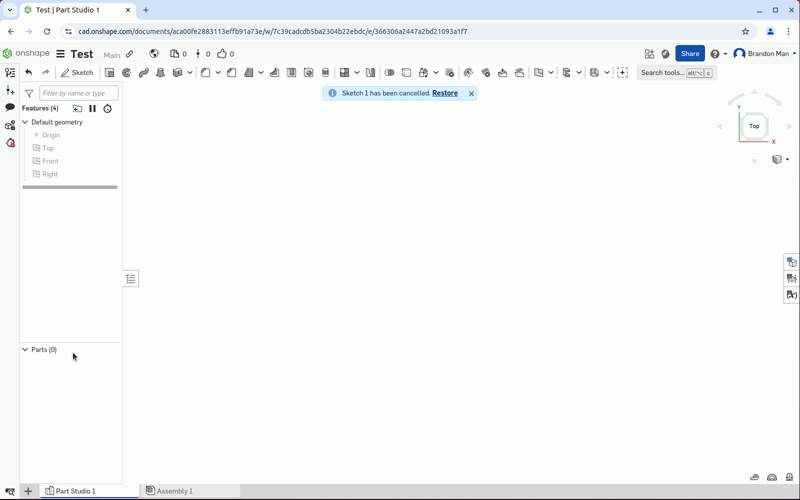
key(up)
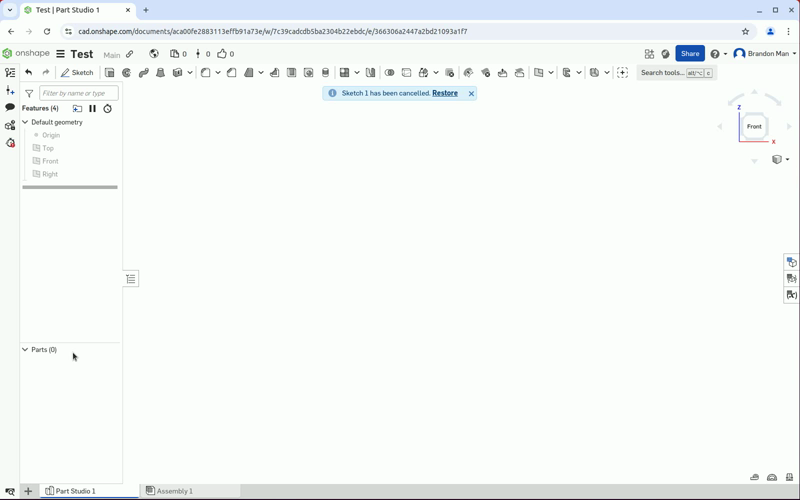
key_up(shift)
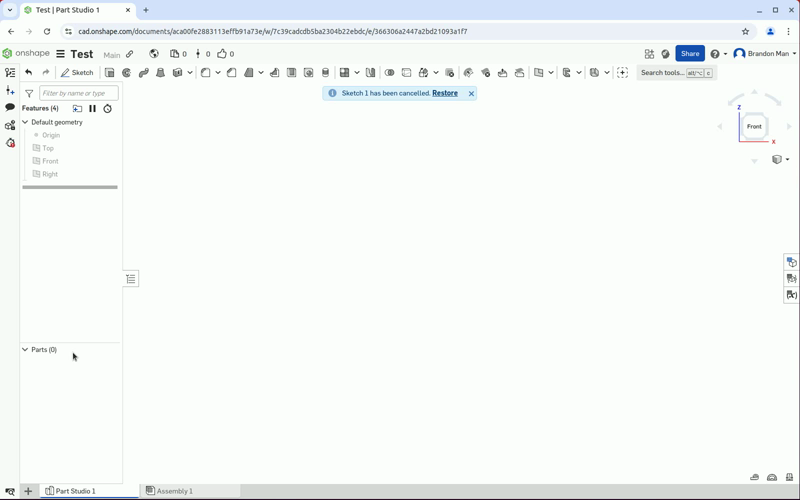
mouse_move(73, 352)
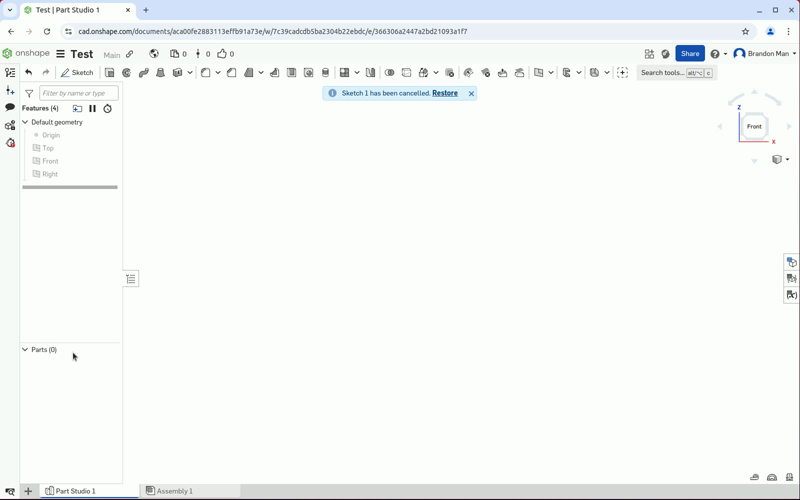
key(shift+y)
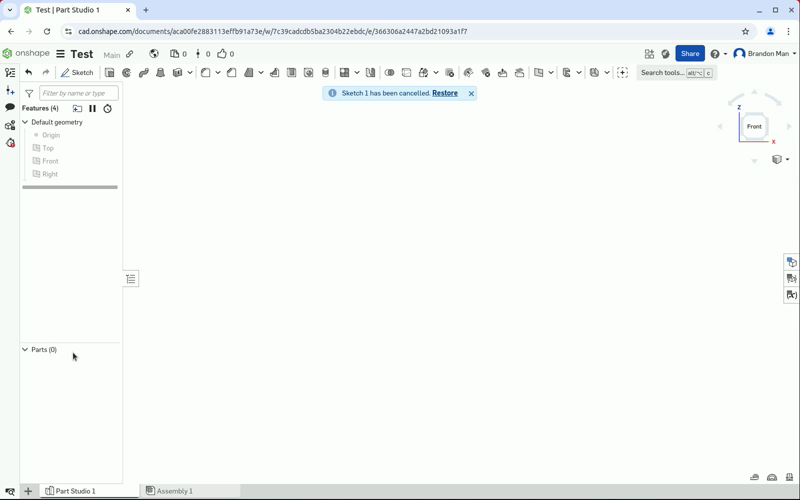
key(shift+s)
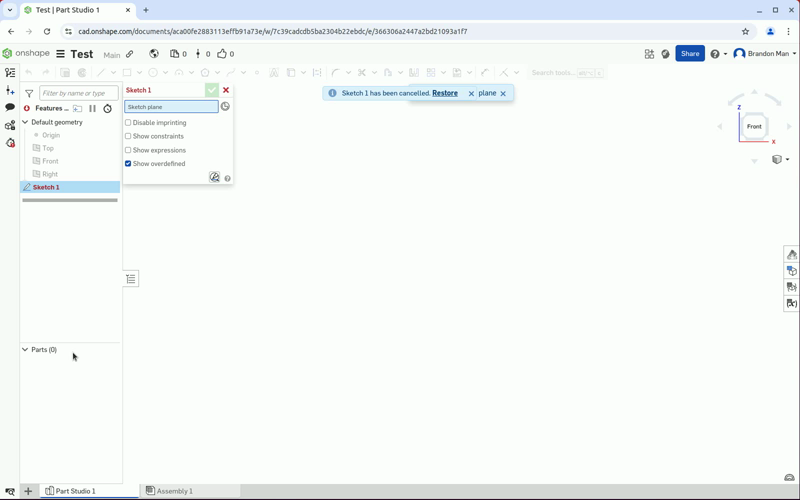
mouse_move(73, 163)
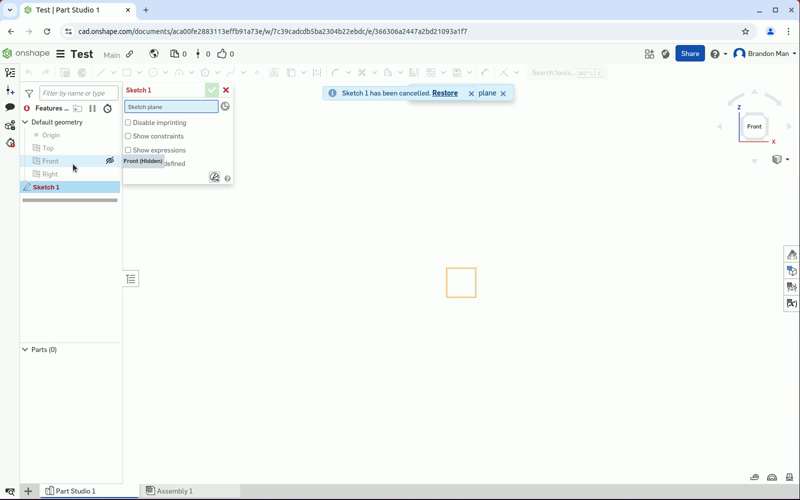
click(73, 163)
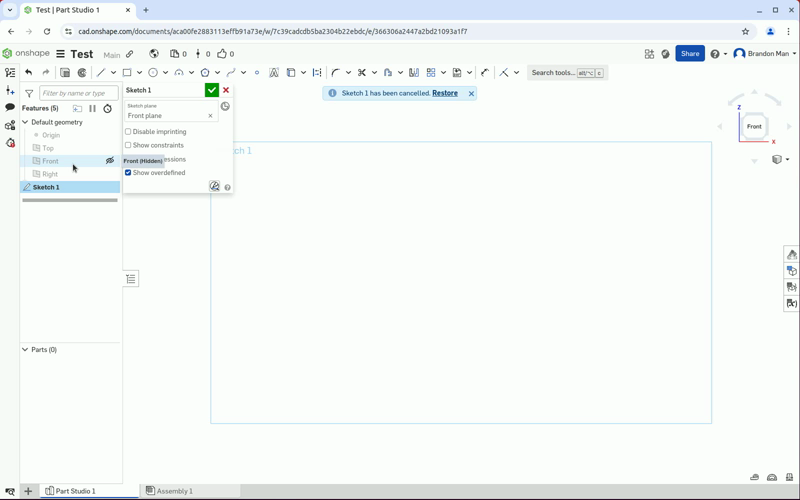
mouse_move(73, 352)
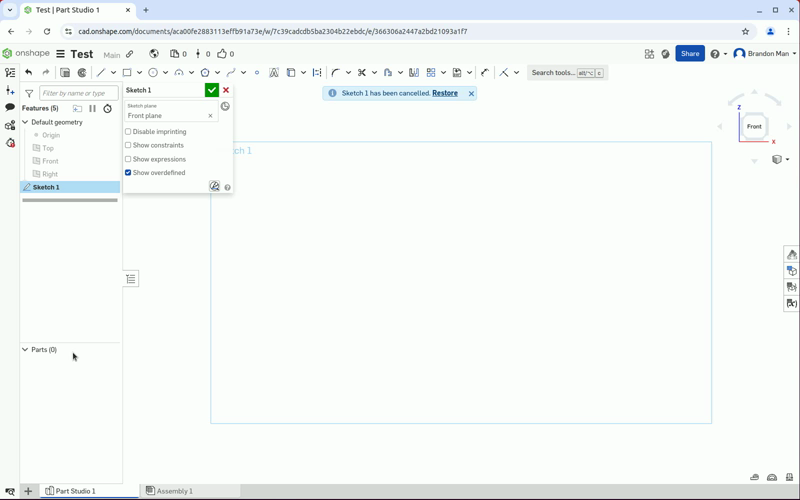
key(y)
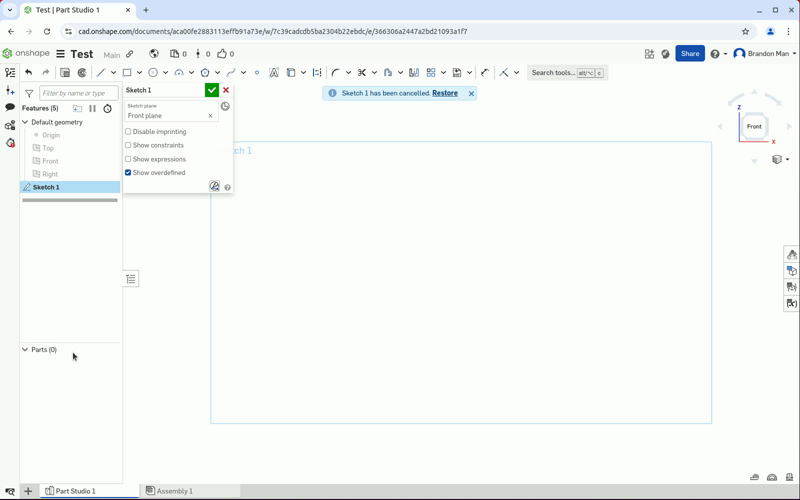
key(l)
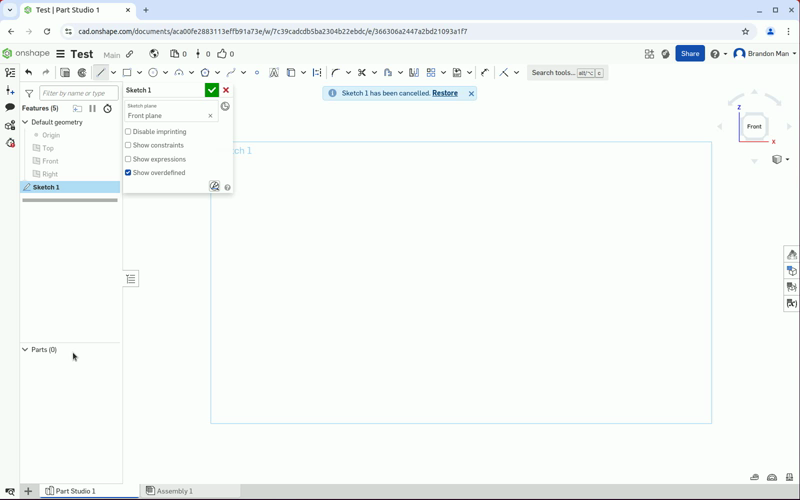
key_down(shift)
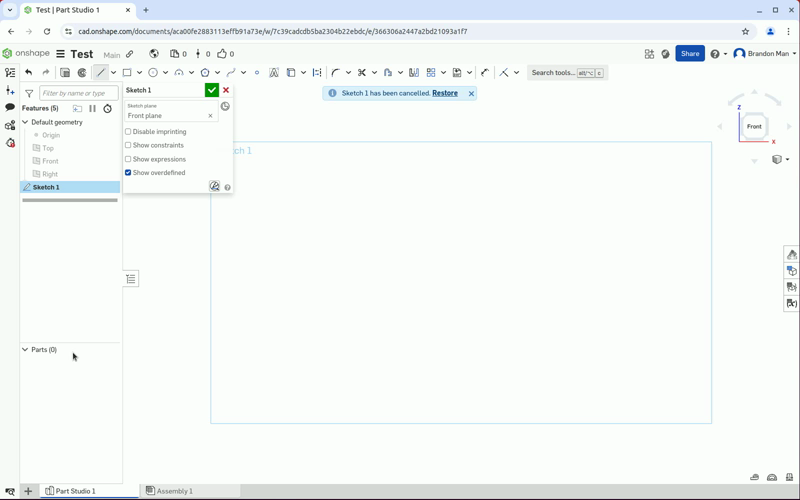
mouse_move(460, 252)
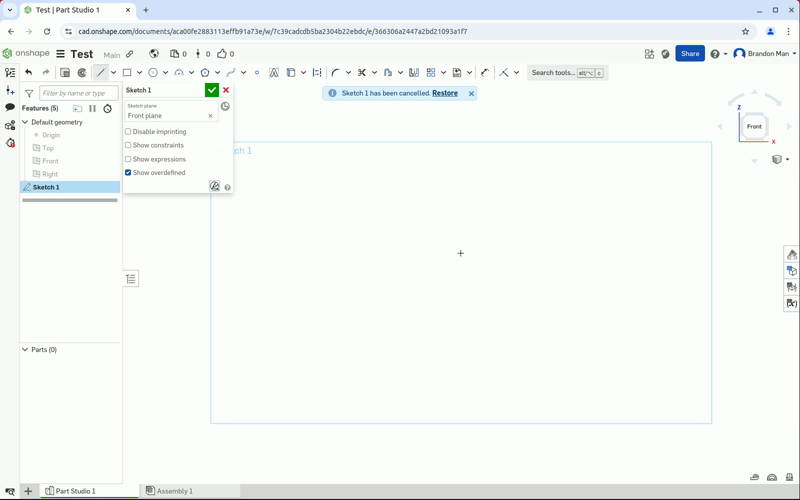
click(460, 252)
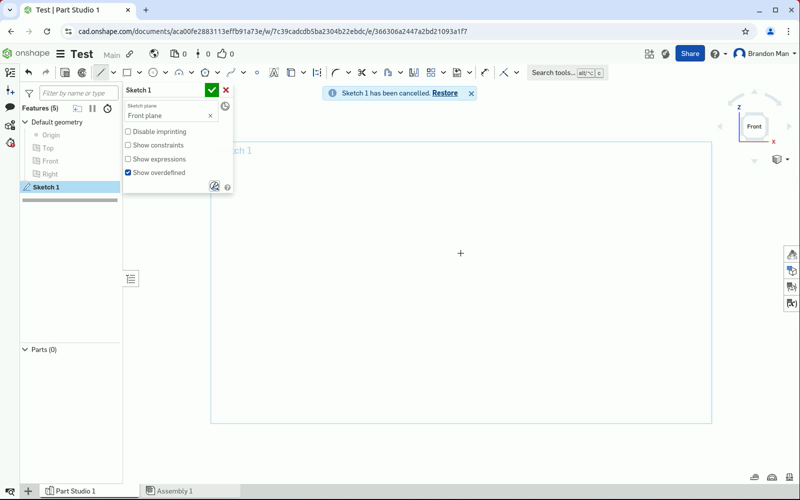
key_up(shift)
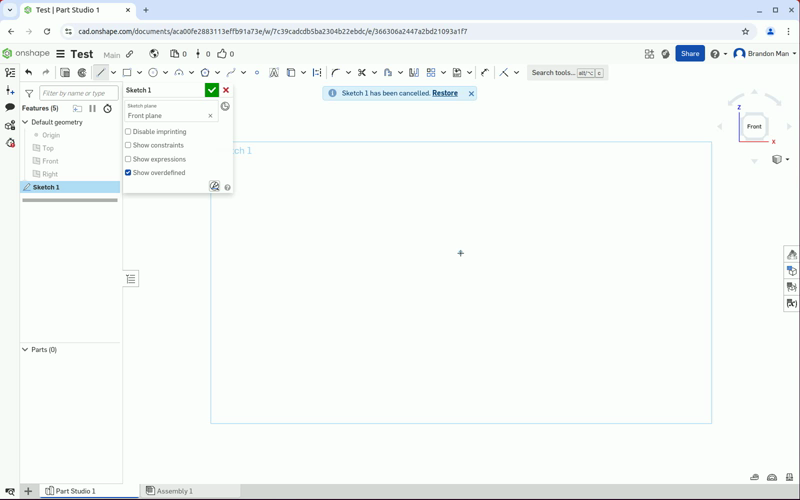
key_down(shift)
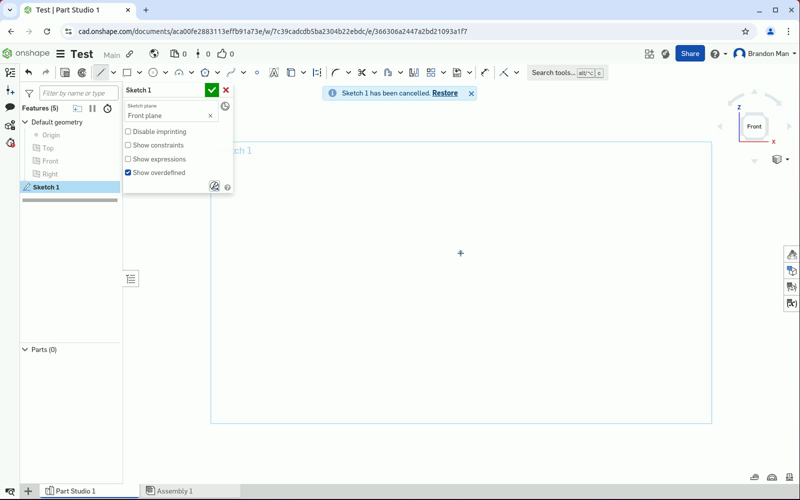
mouse_move(490, 252)
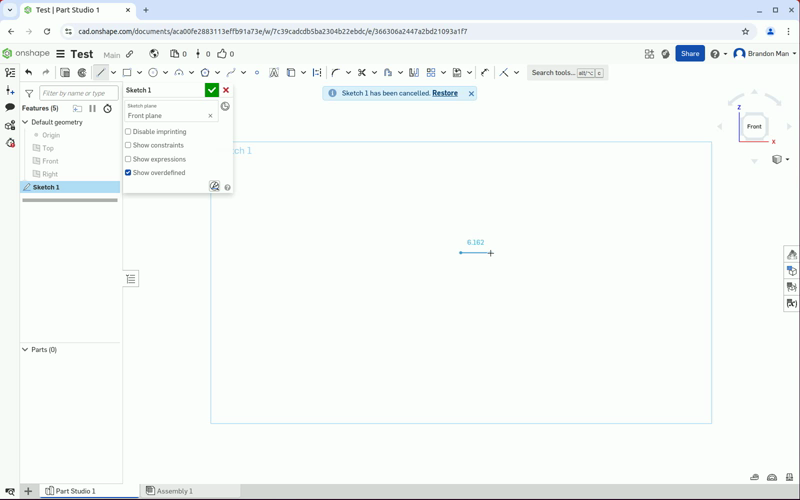
mouse_move(460, 245)
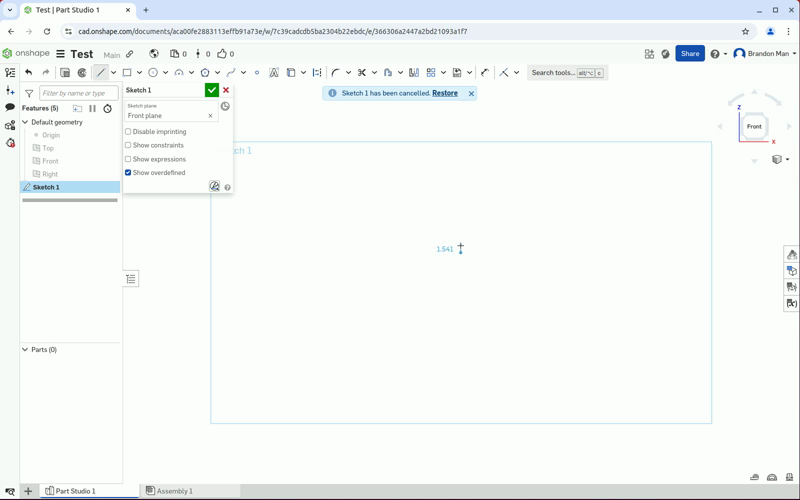
scroll(6)
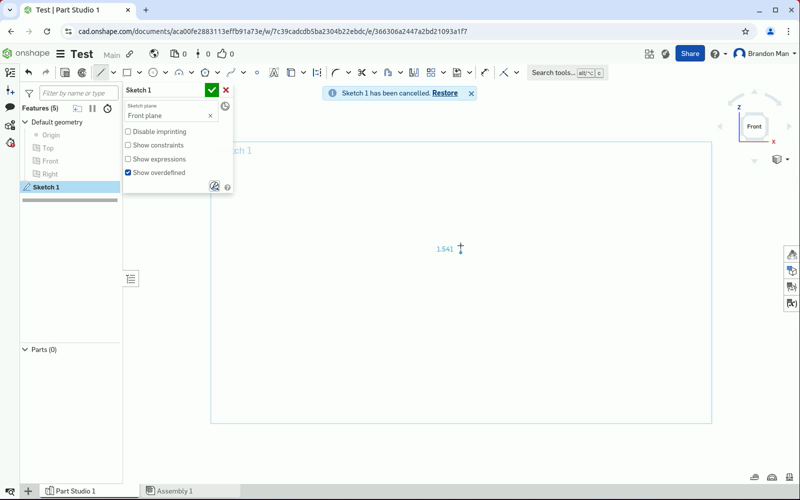
scroll(6)
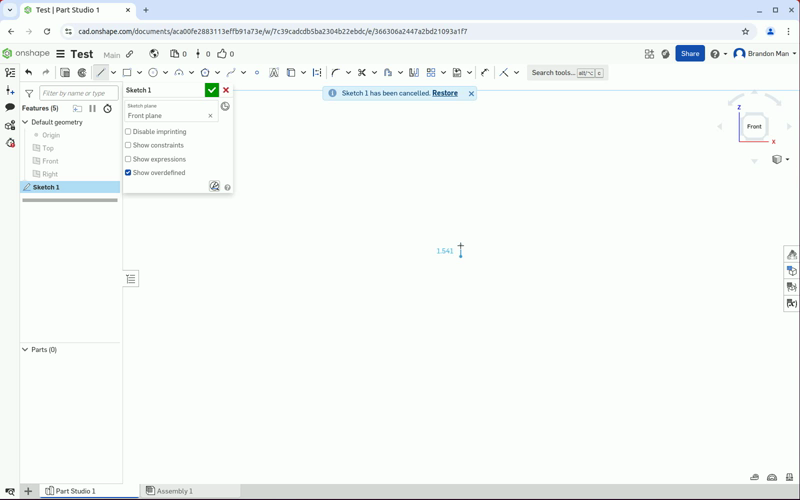
scroll(6)
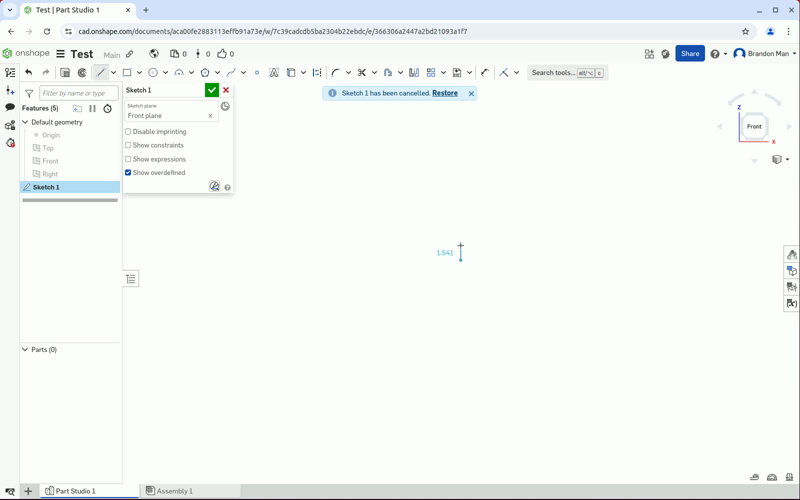
scroll(6)
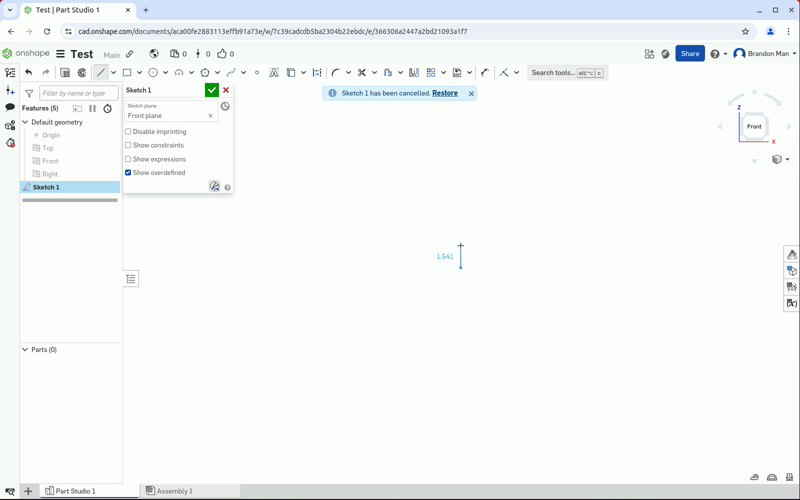
scroll(6)
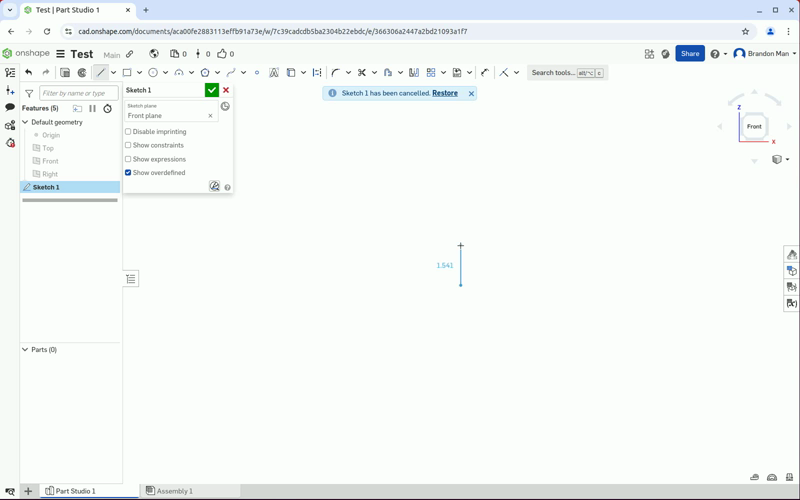
scroll(6)
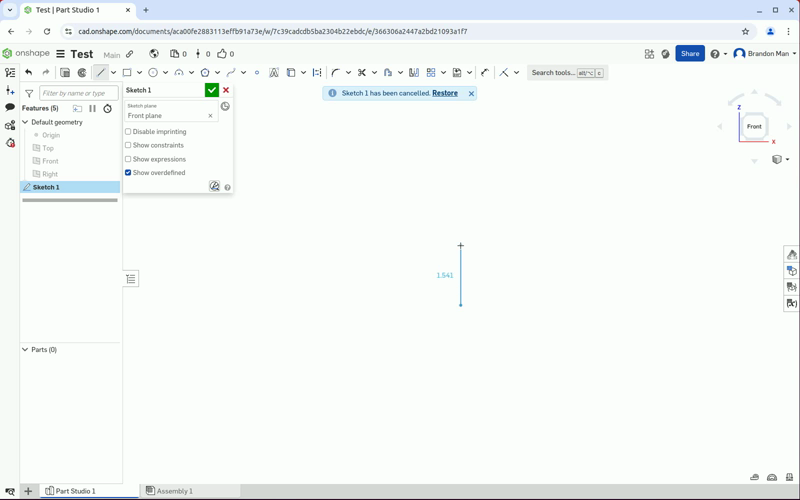
scroll(6)
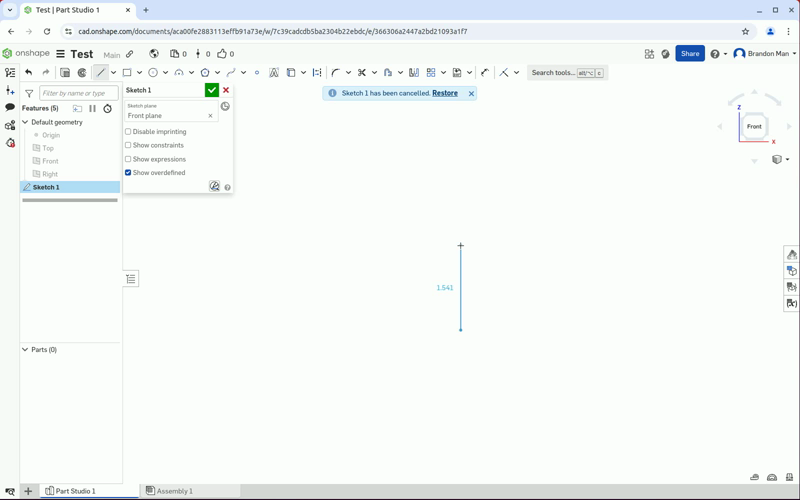
click(460, 245)
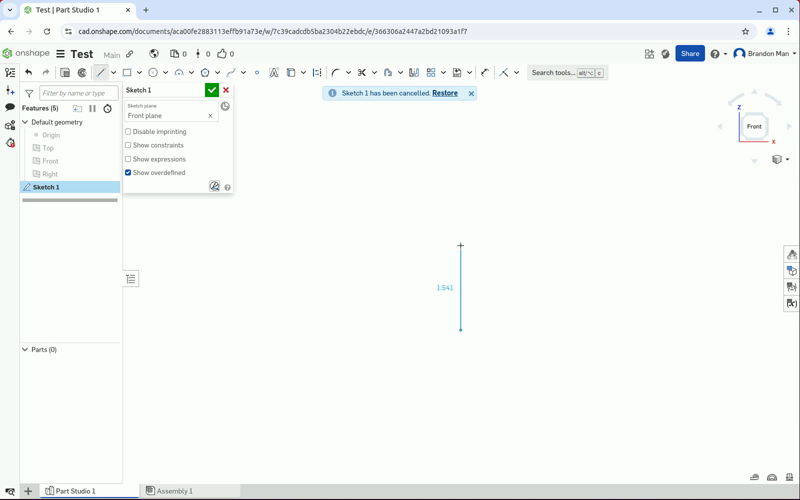
scroll(-6)
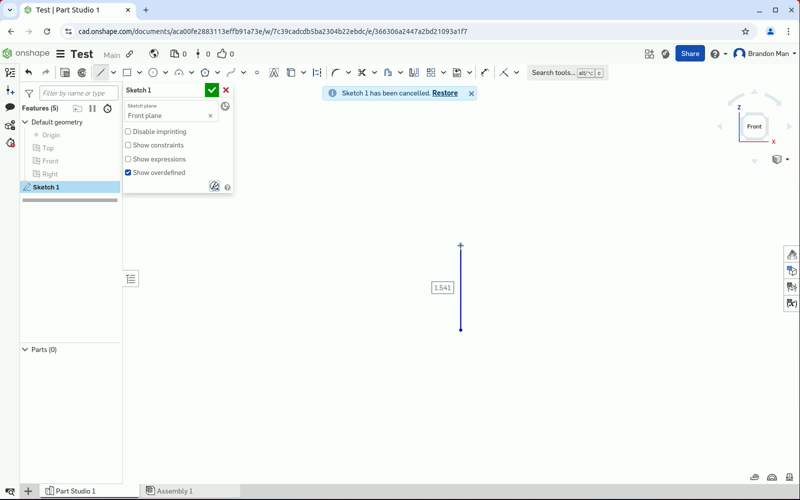
scroll(-6)
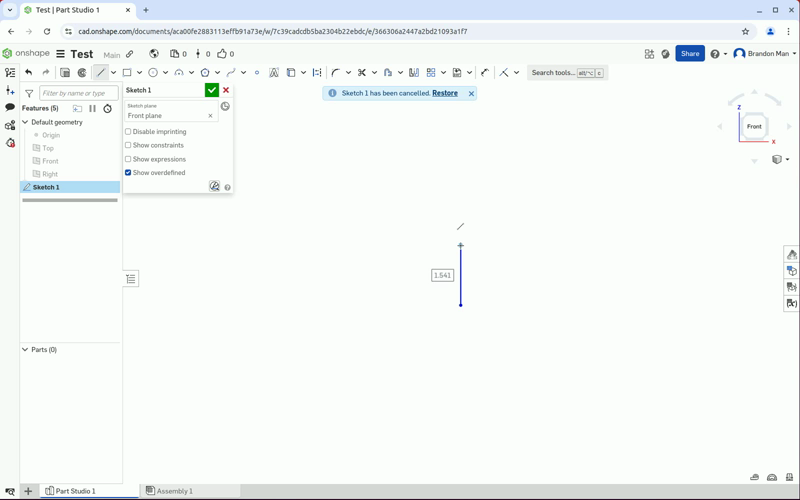
scroll(-6)
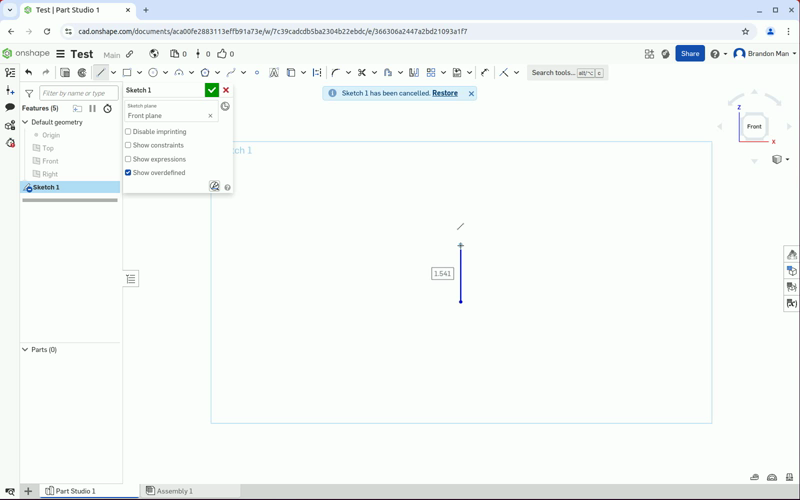
scroll(-6)
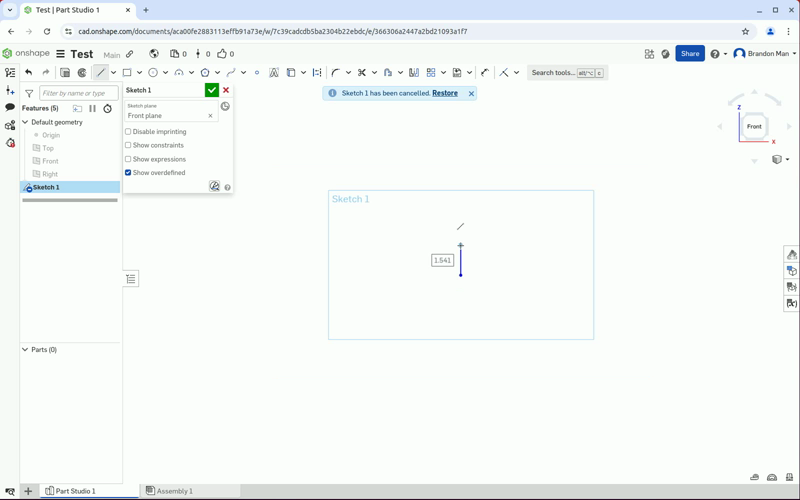
scroll(-6)
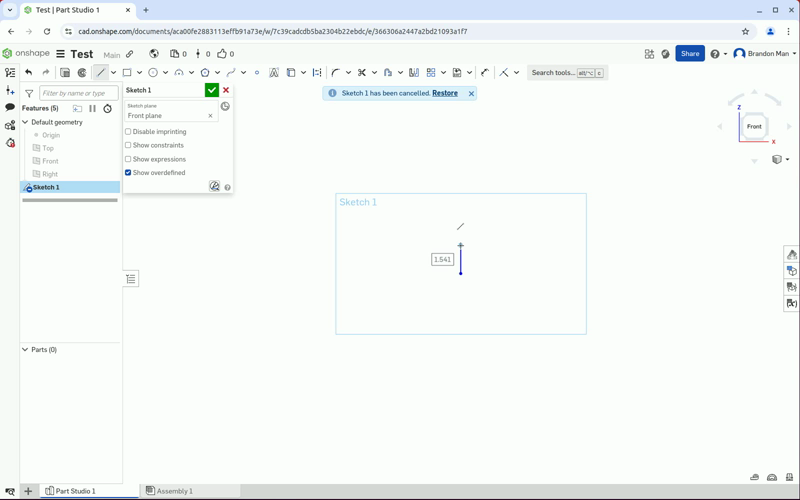
scroll(-6)
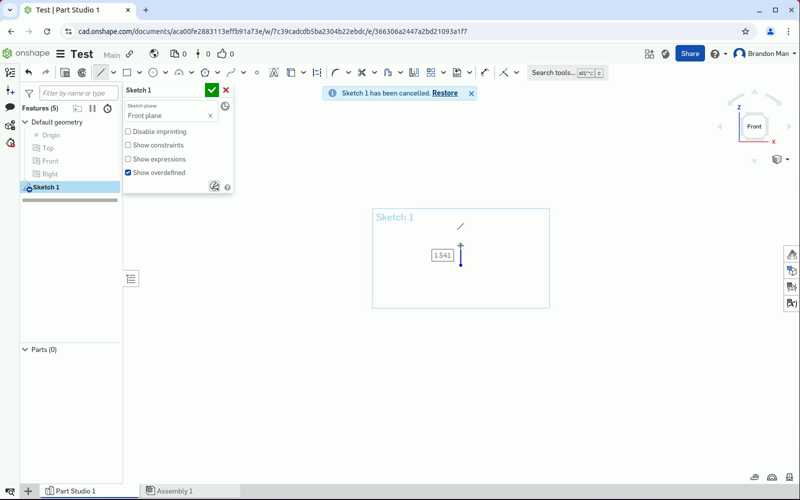
scroll(-6)
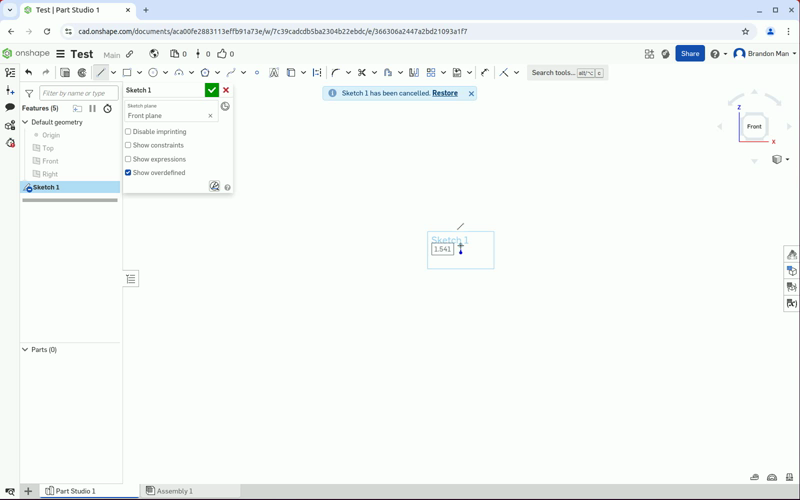
key_up(shift)
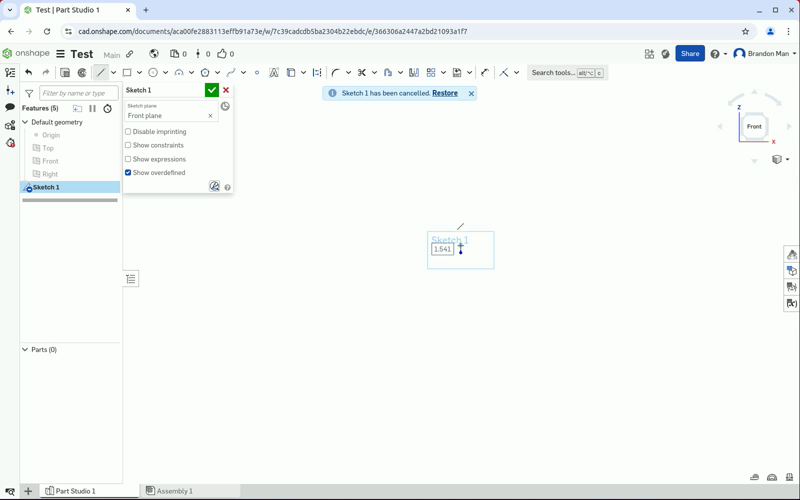
key(esc)
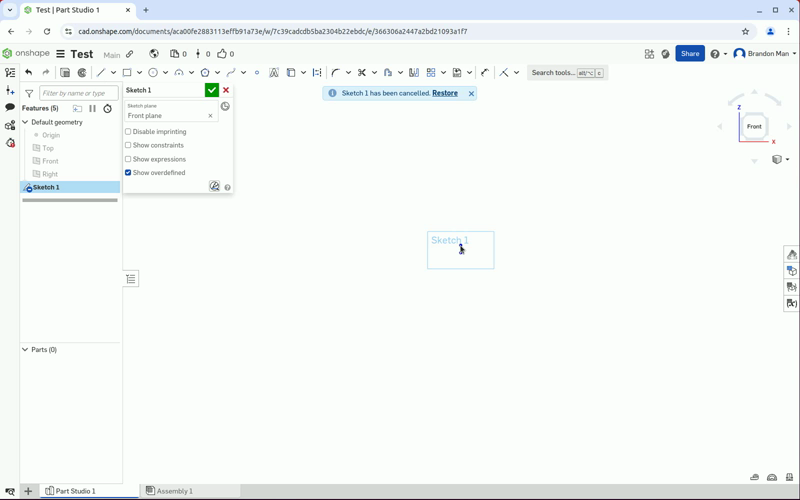
key(a)
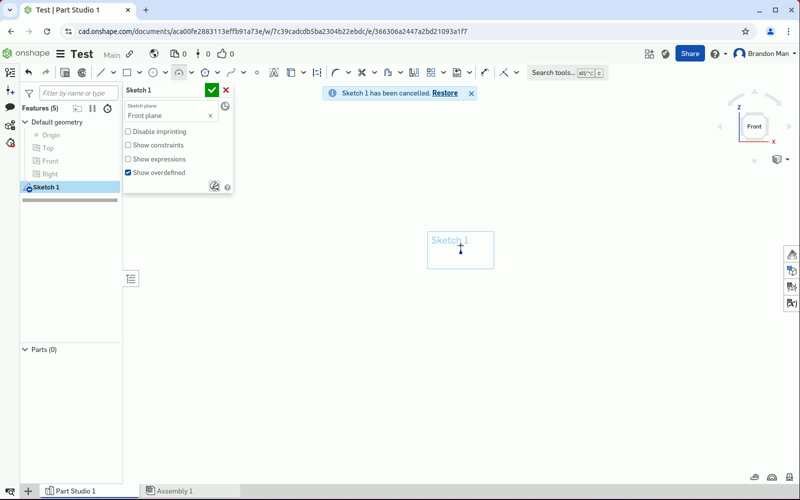
mouse_move(460, 245)
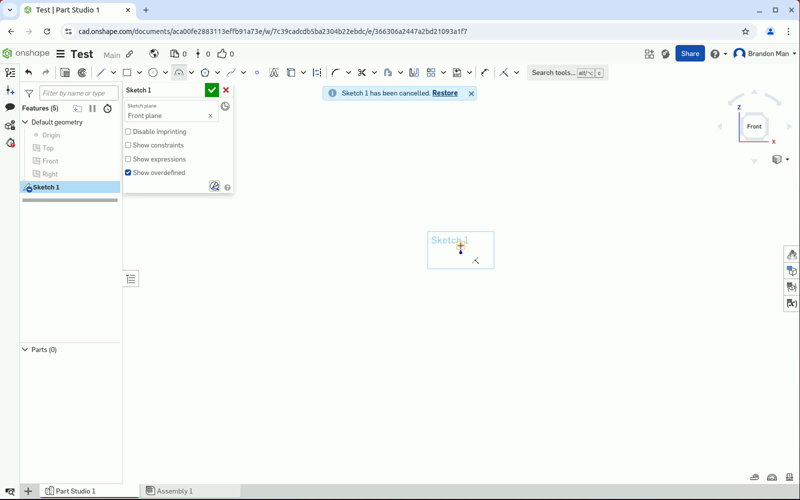
click(460, 245)
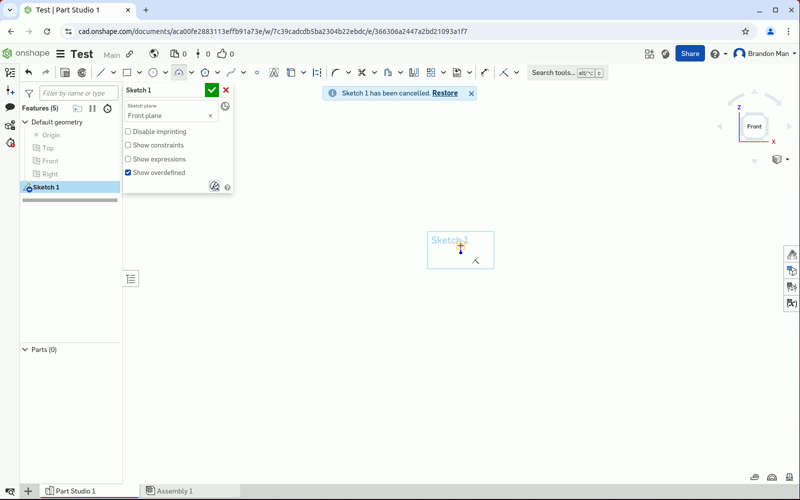
mouse_move(460, 252)
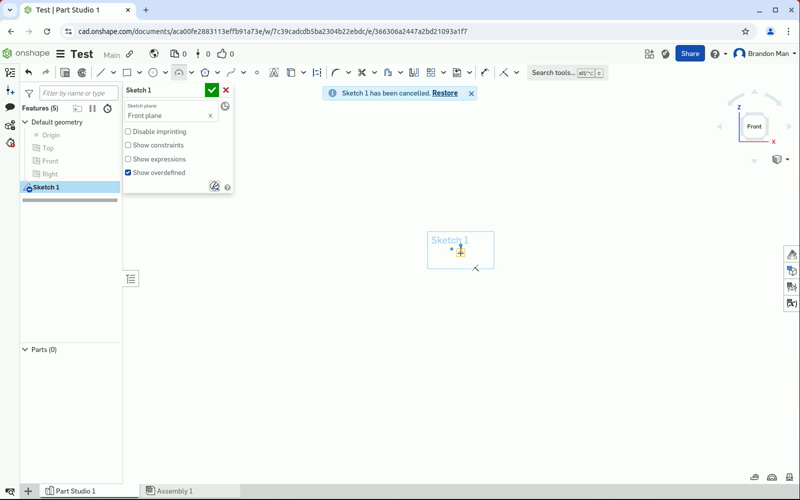
scroll(6)
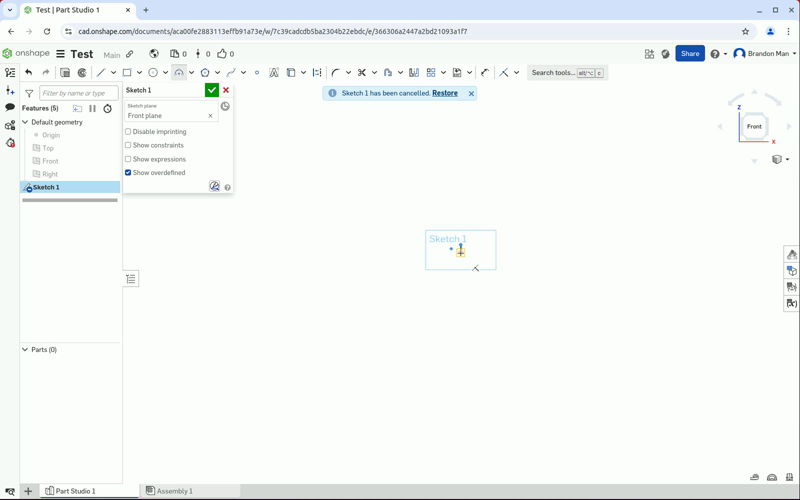
scroll(6)
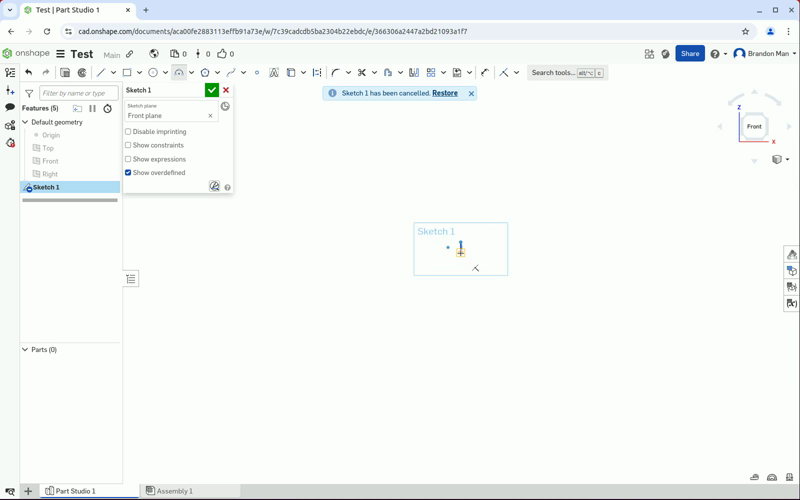
scroll(6)
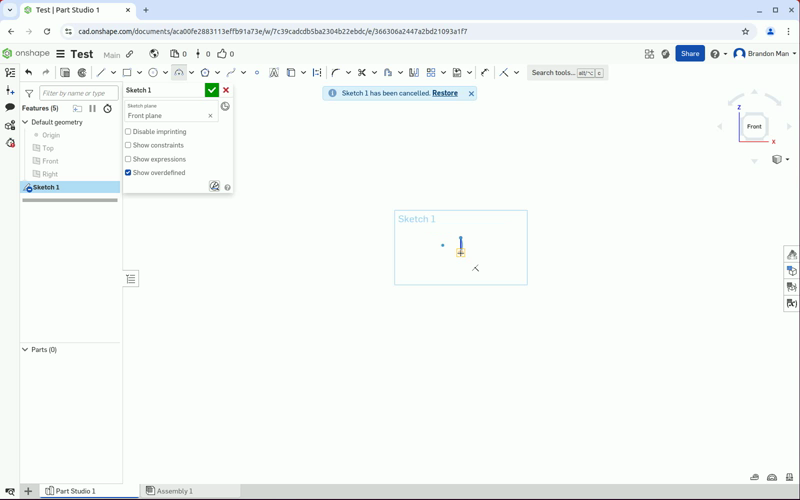
scroll(6)
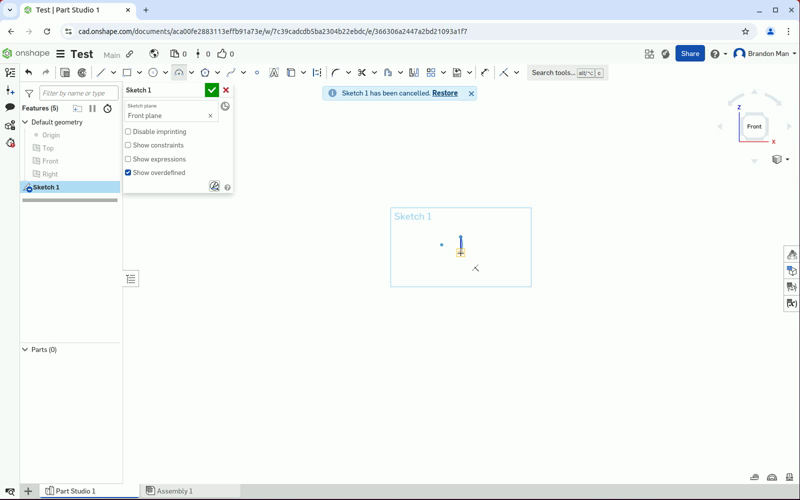
scroll(6)
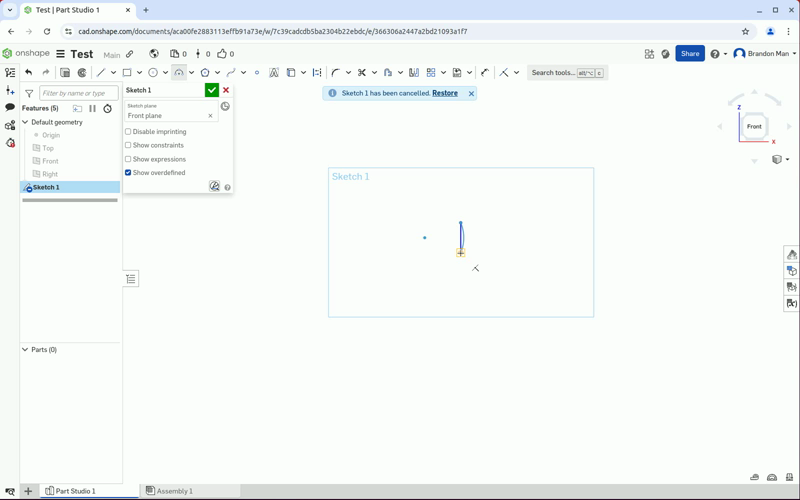
scroll(6)
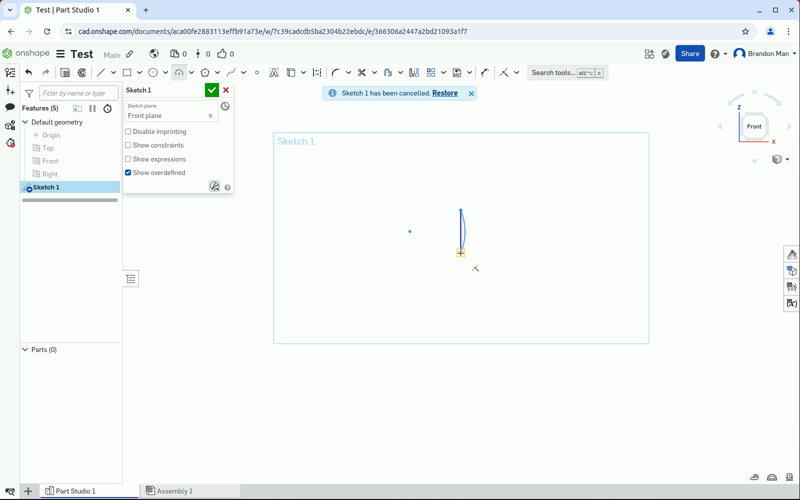
scroll(6)
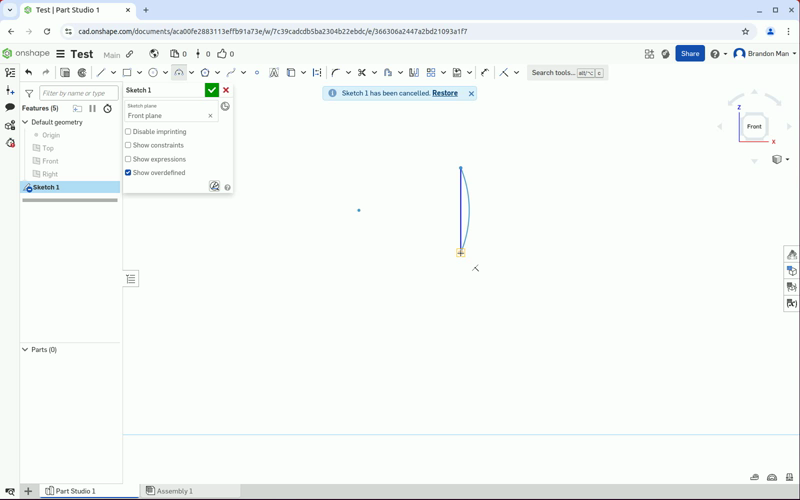
click(460, 252)
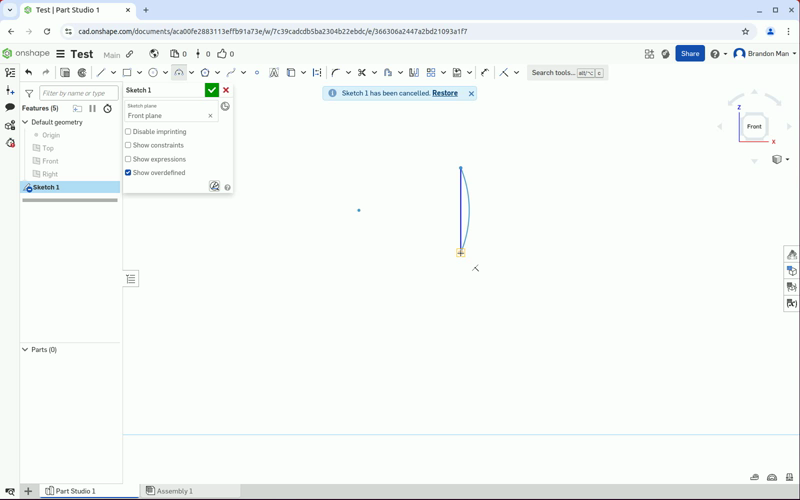
scroll(-6)
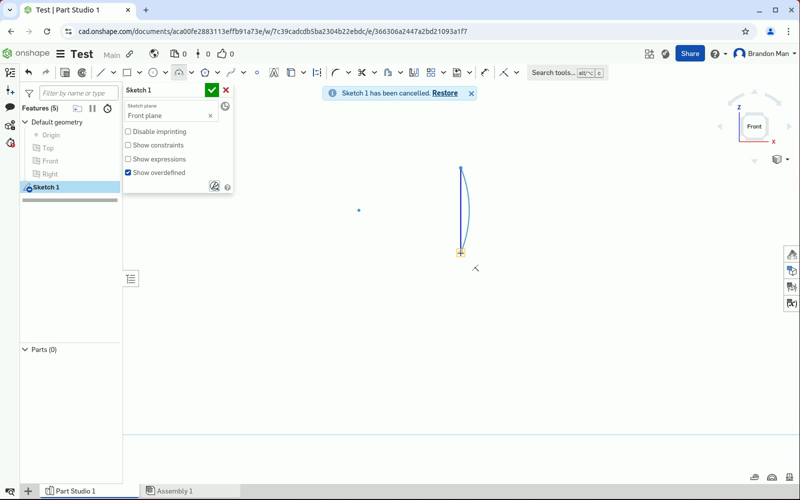
scroll(-6)
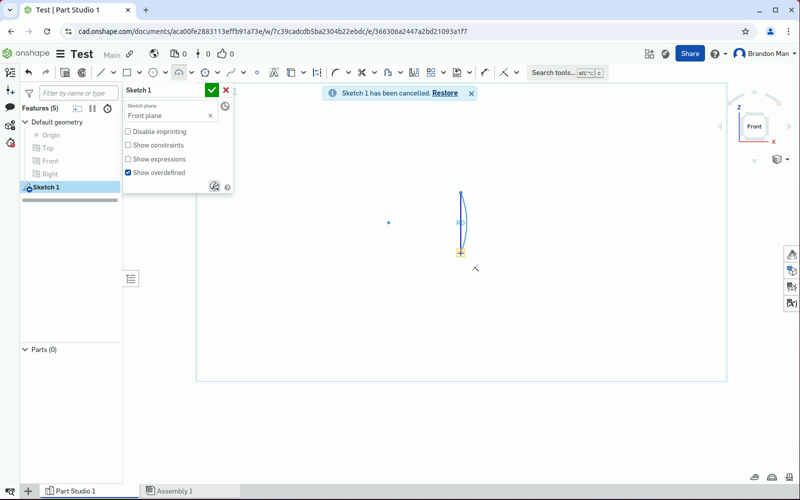
scroll(-6)
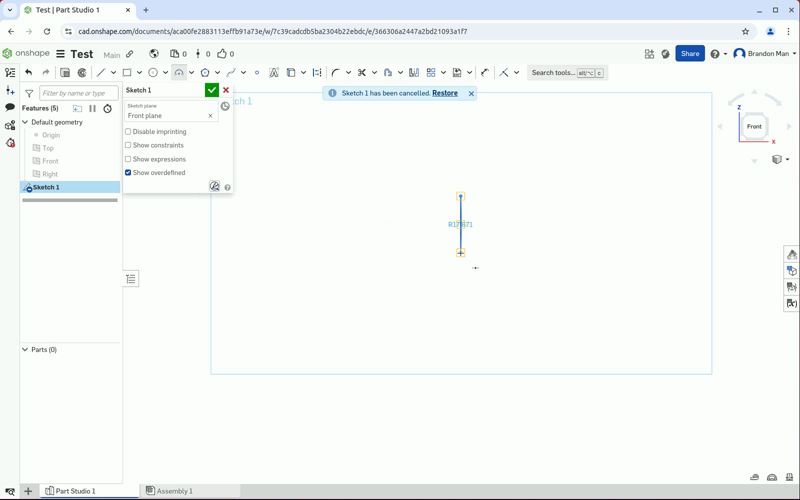
scroll(-6)
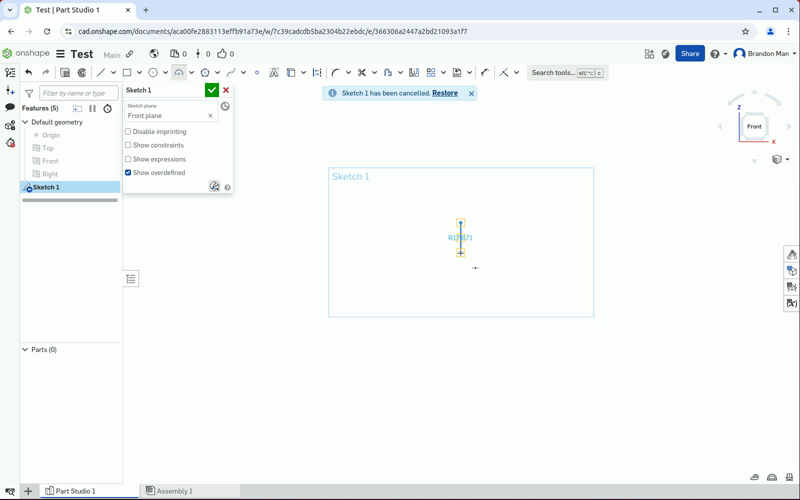
scroll(-6)
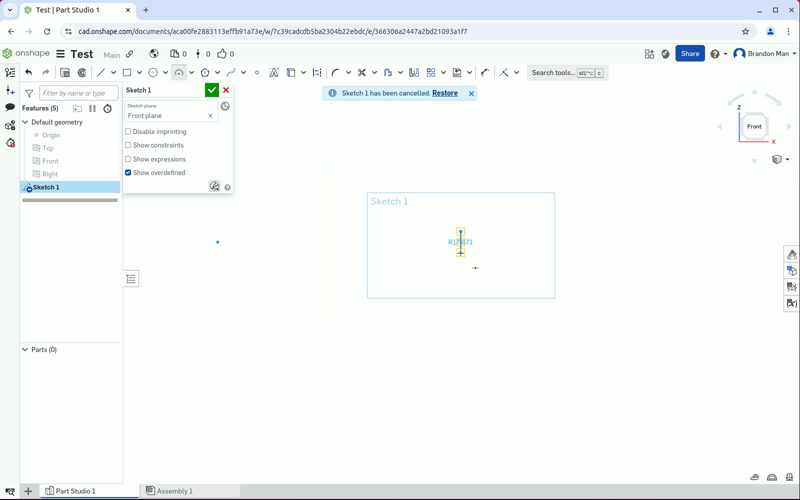
scroll(-6)
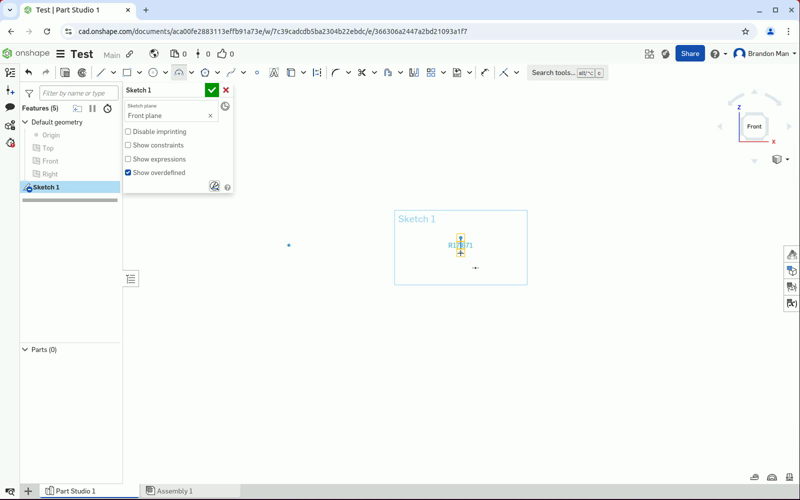
scroll(-6)
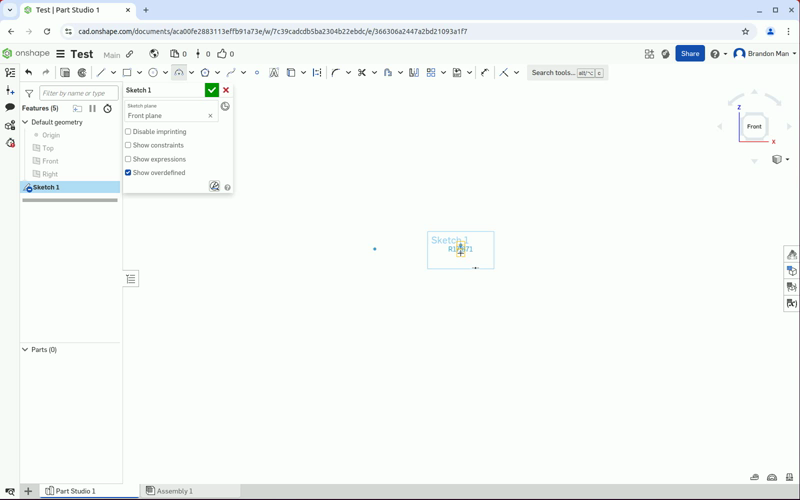
key_down(shift)
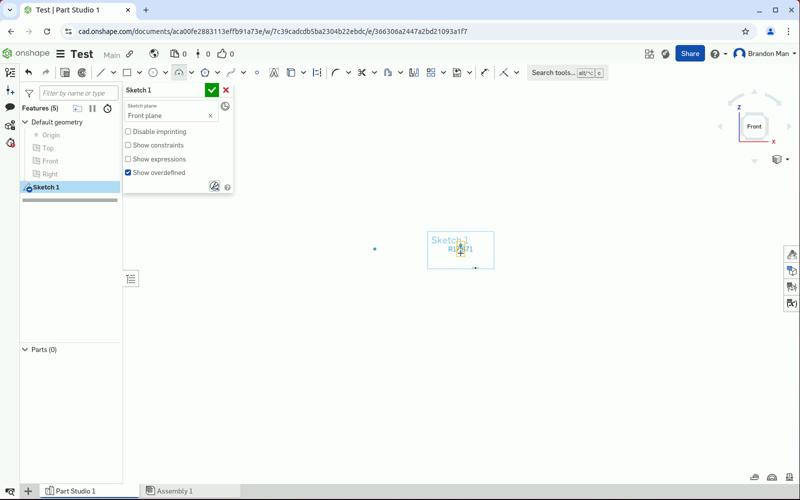
mouse_move(459, 249)
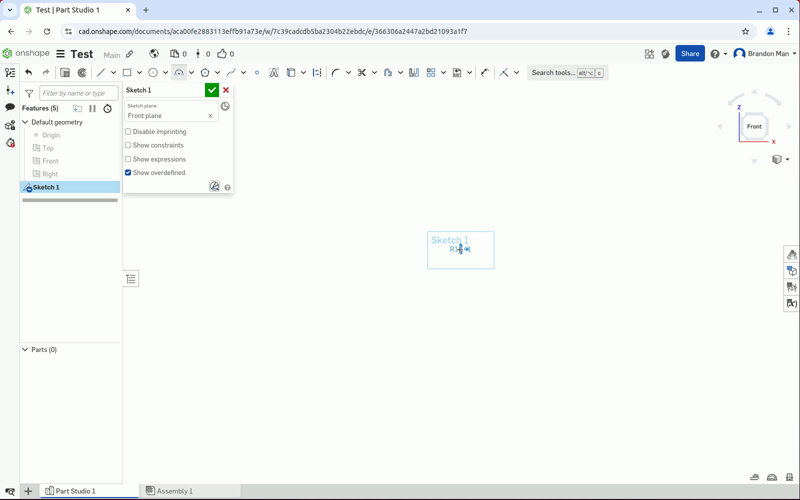
scroll(6)
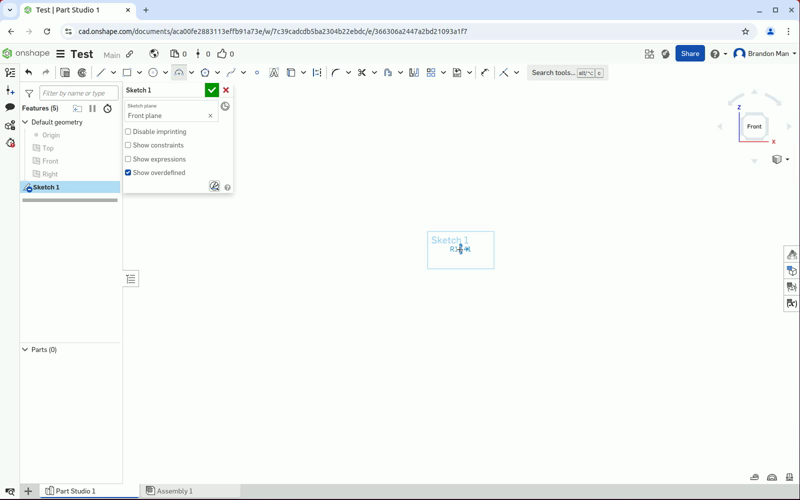
scroll(6)
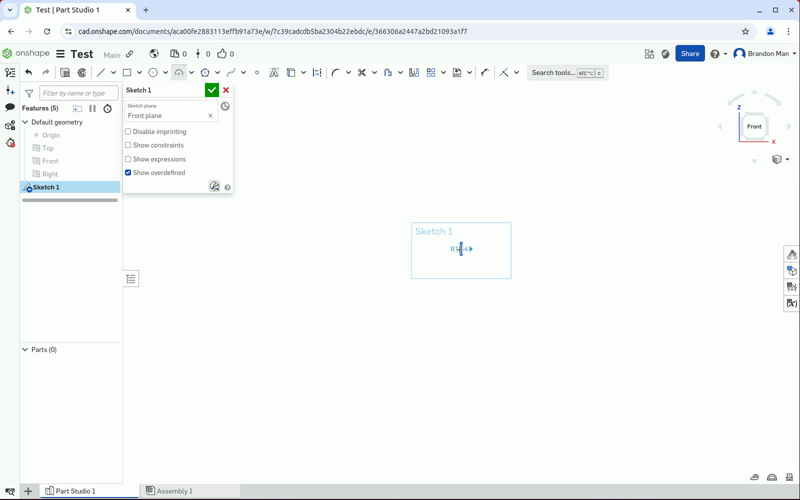
scroll(6)
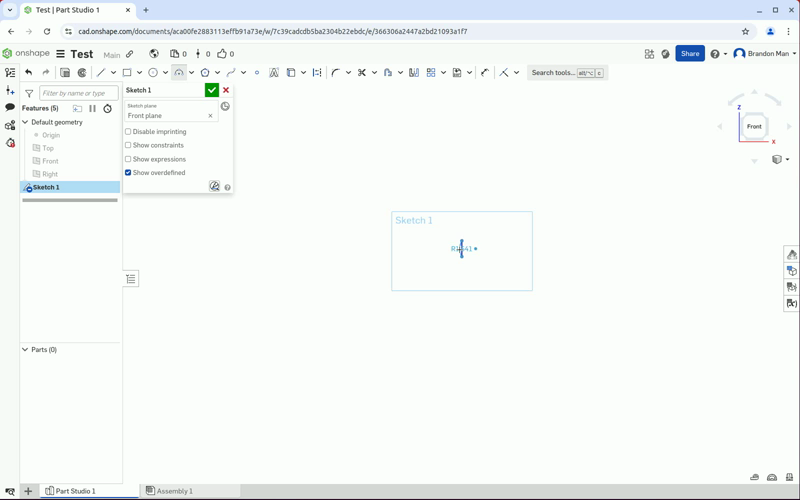
scroll(6)
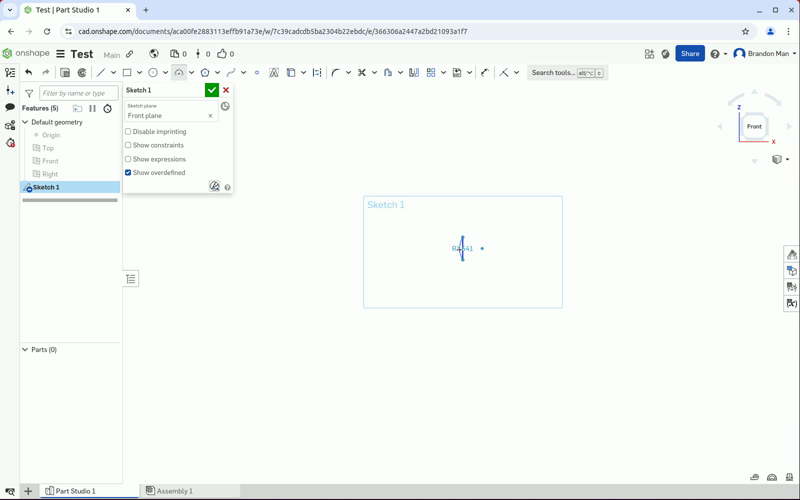
scroll(6)
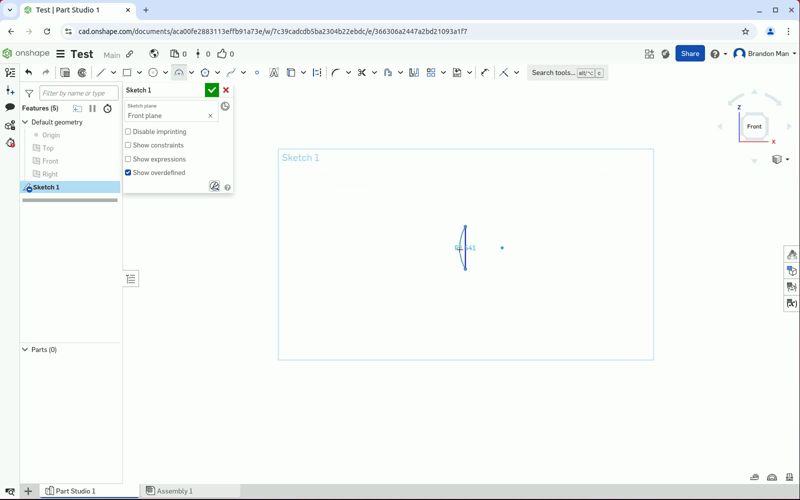
scroll(6)
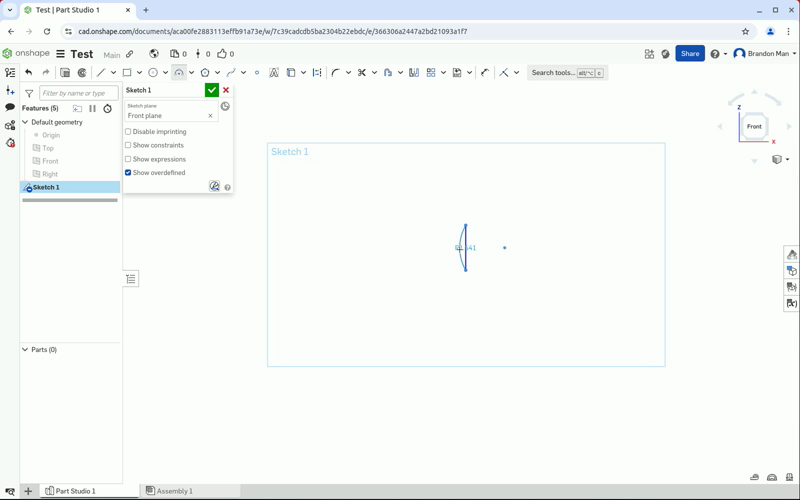
scroll(6)
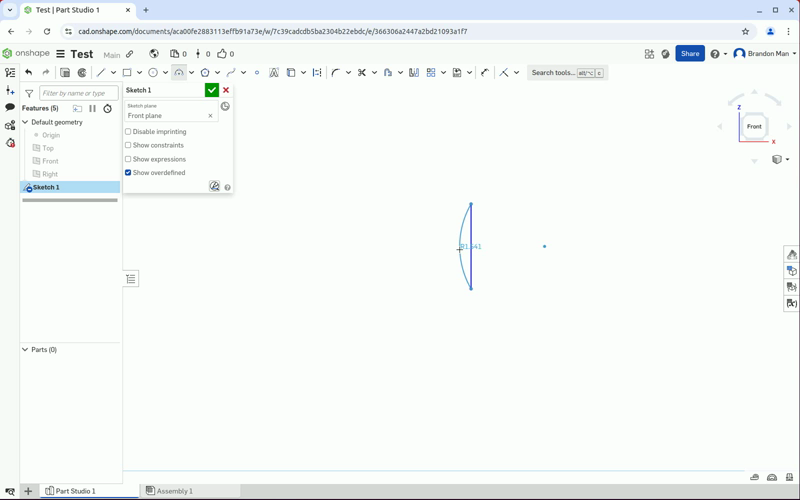
click(459, 249)
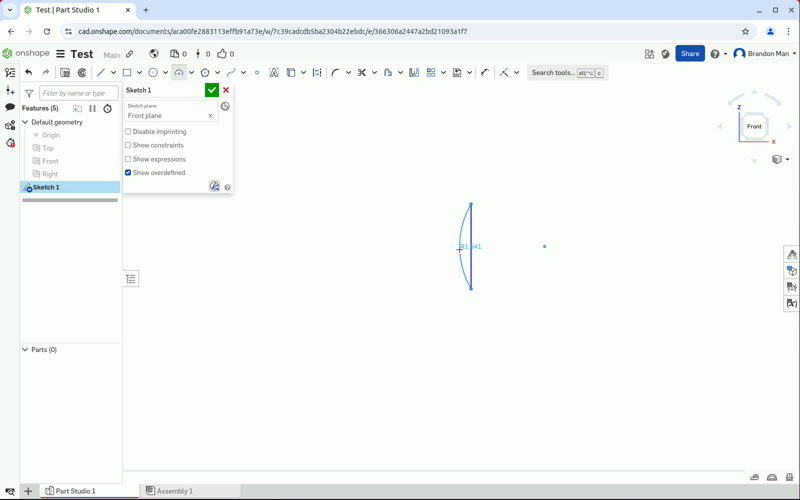
scroll(-6)
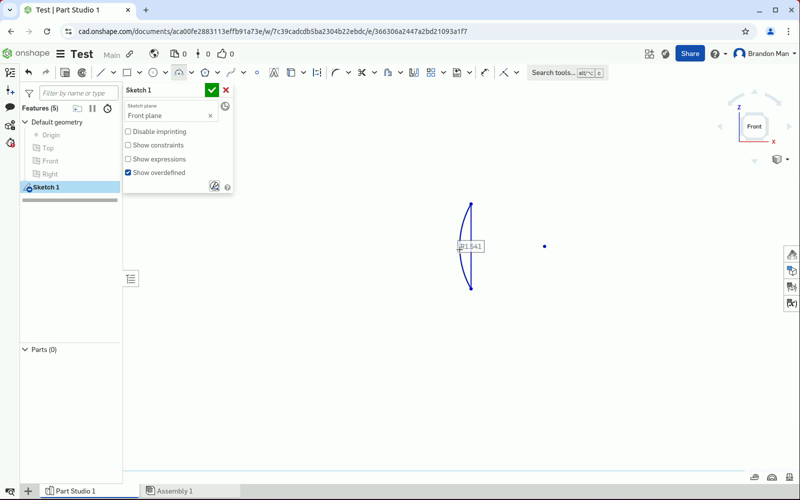
scroll(-6)
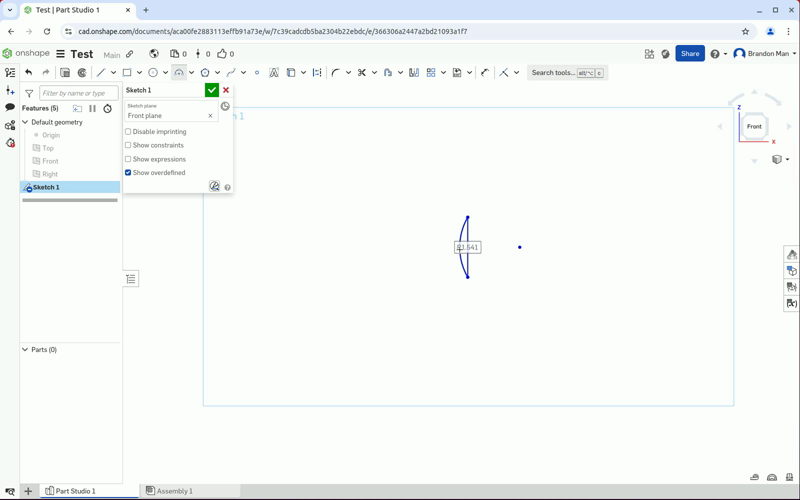
scroll(-6)
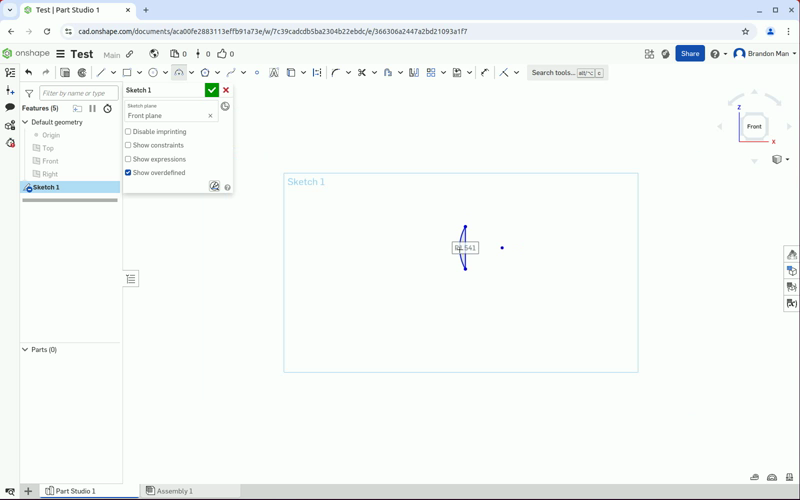
scroll(-6)
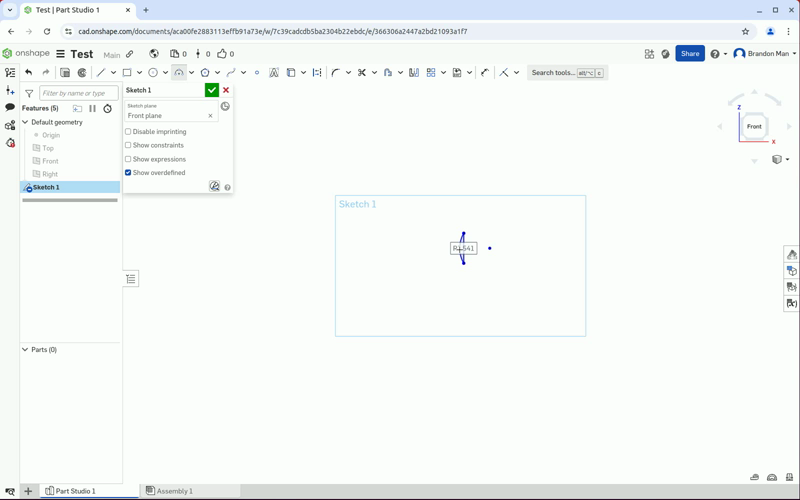
scroll(-6)
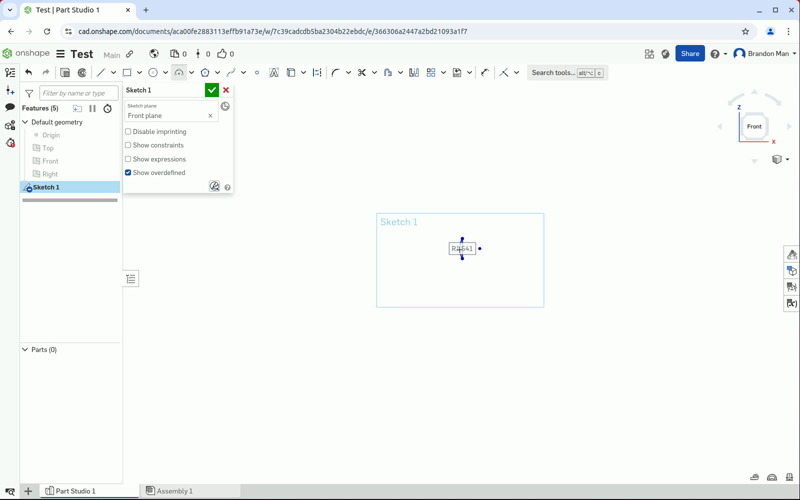
scroll(-6)
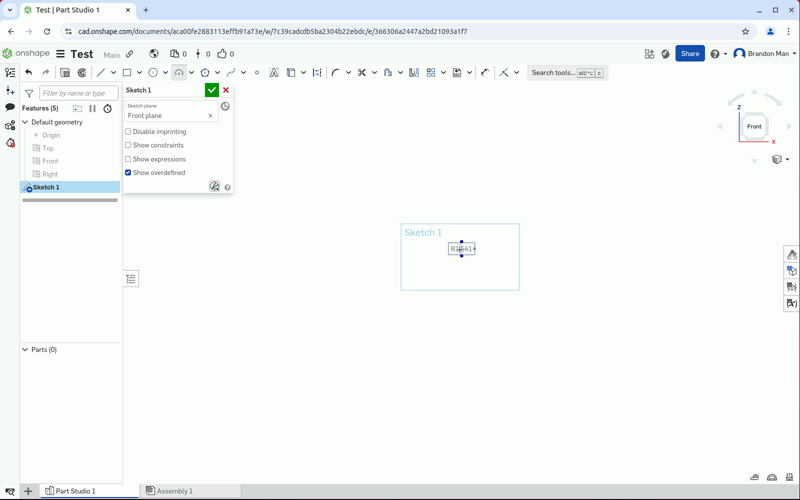
scroll(-6)
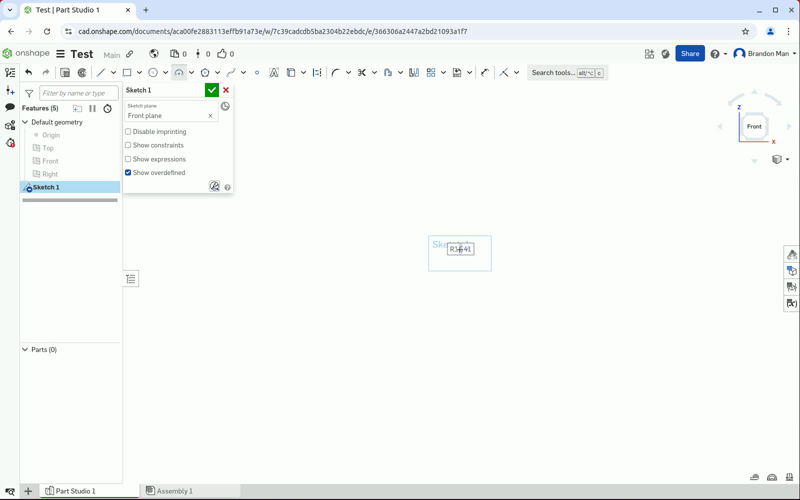
key_up(shift)
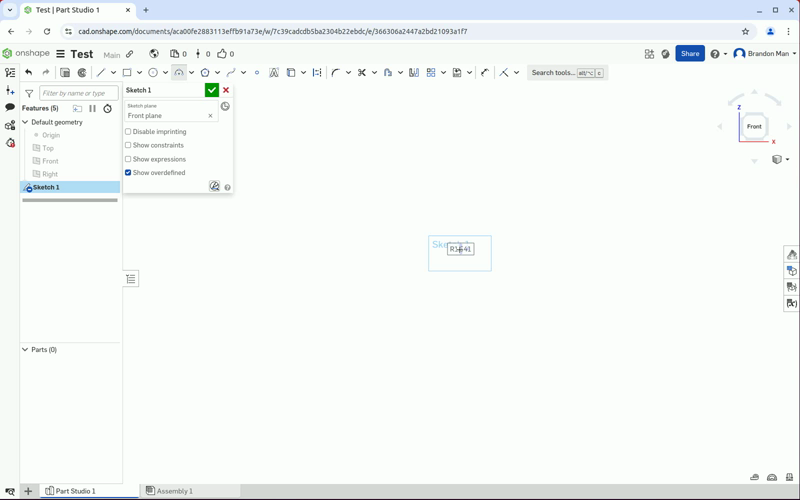
key(esc)
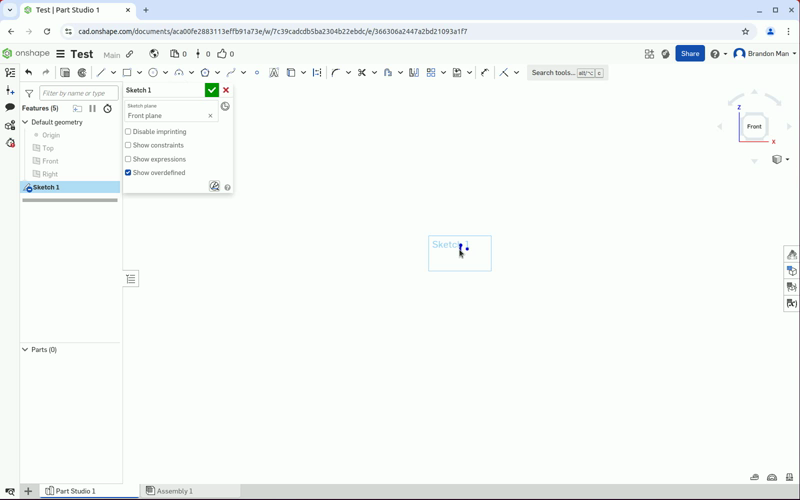
mouse_move(460, 251)
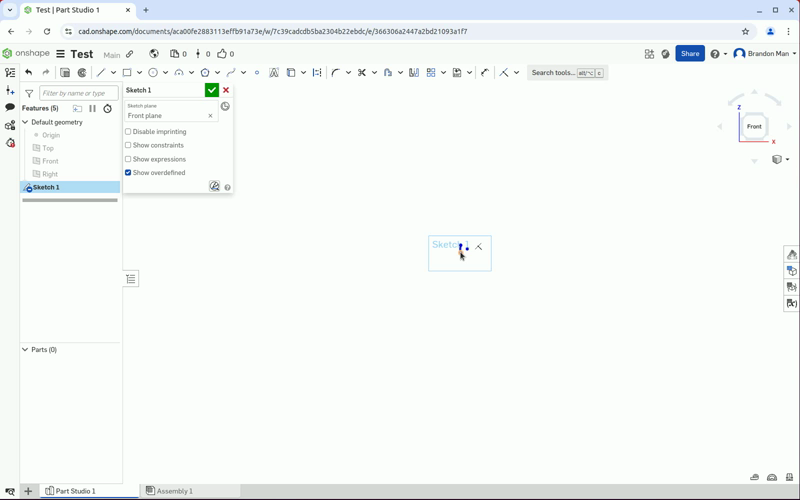
scroll(6)
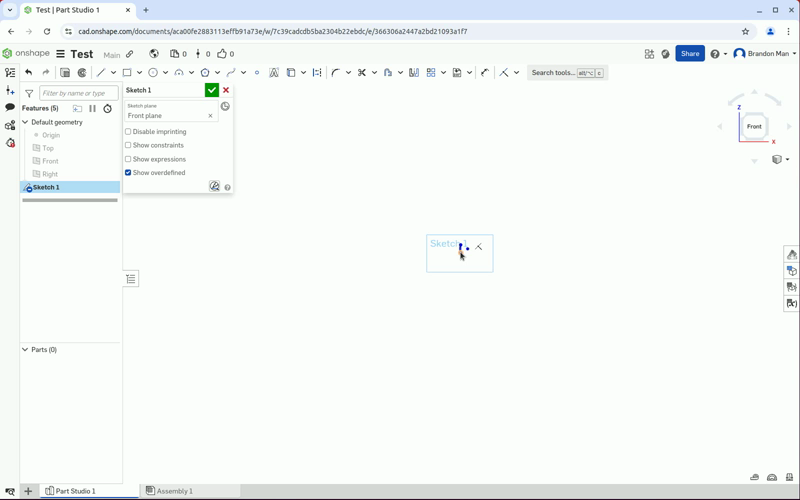
scroll(6)
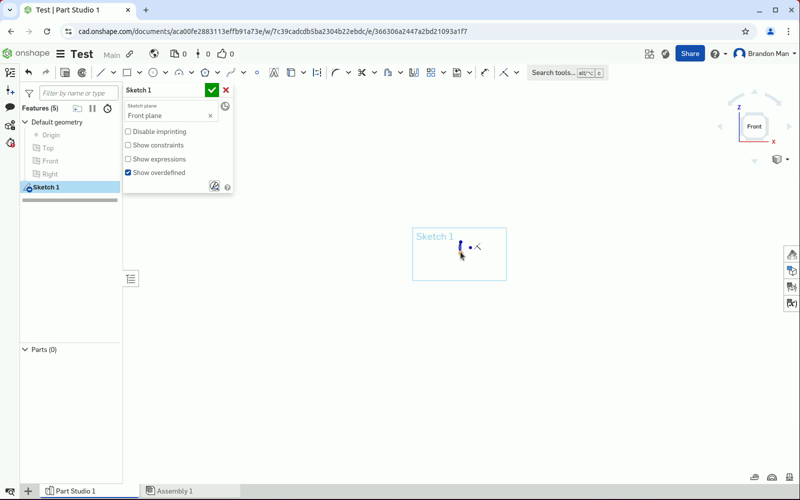
scroll(6)
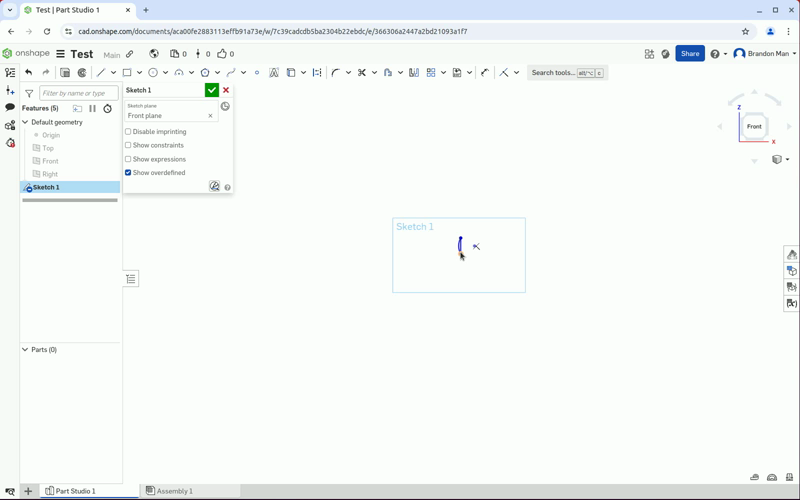
scroll(6)
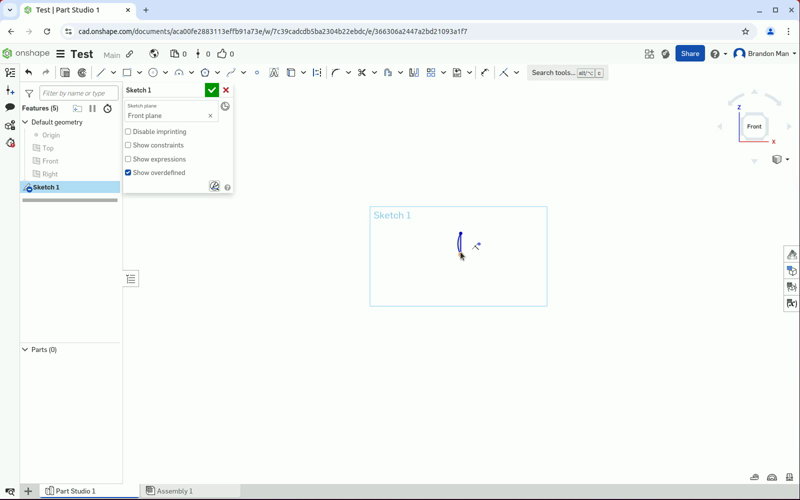
scroll(6)
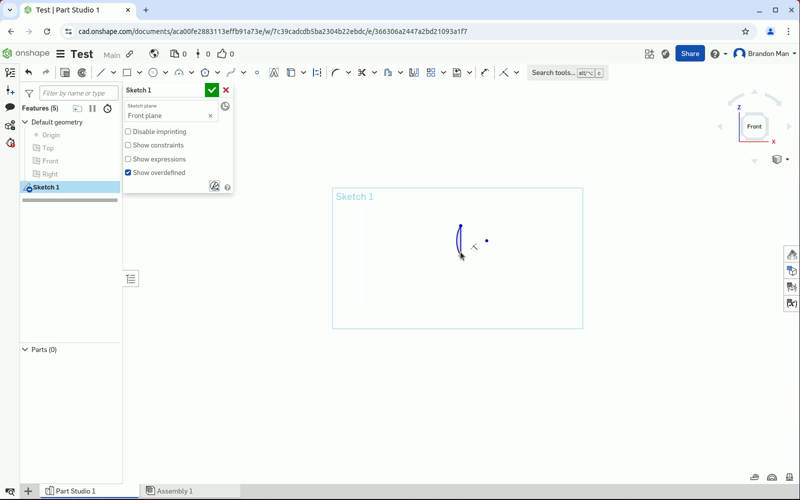
scroll(6)
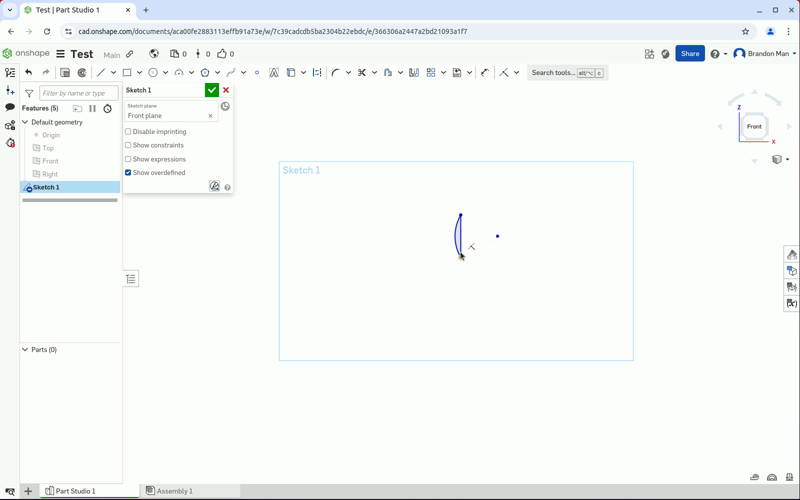
scroll(6)
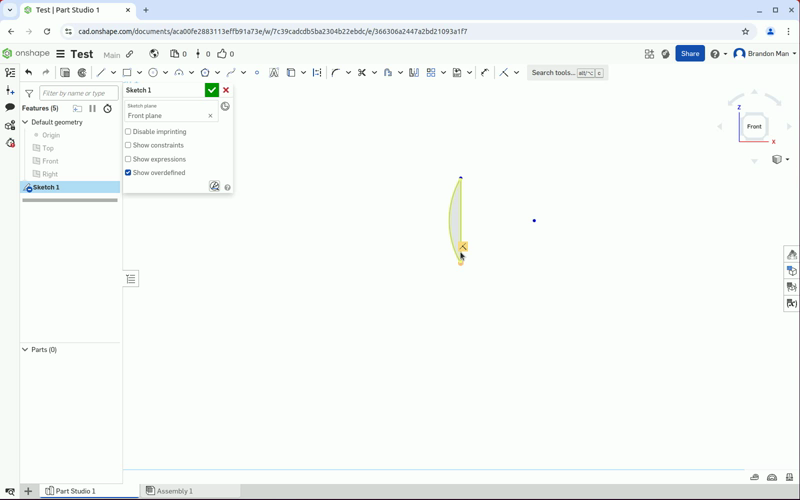
click(460, 251)
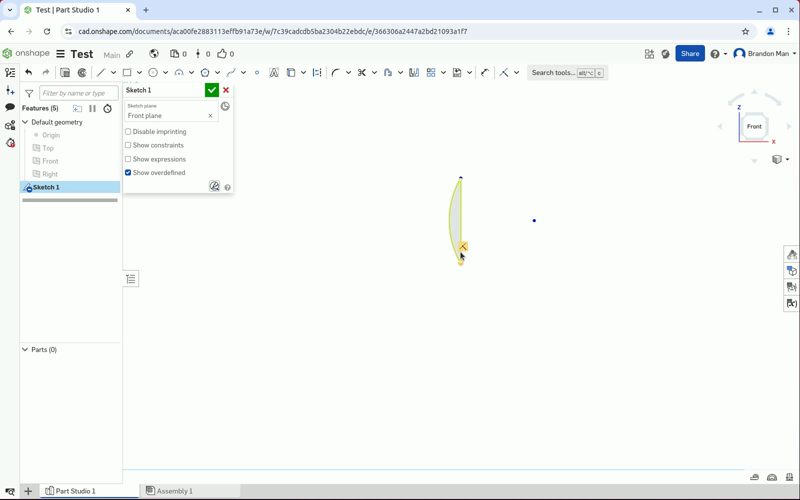
scroll(-6)
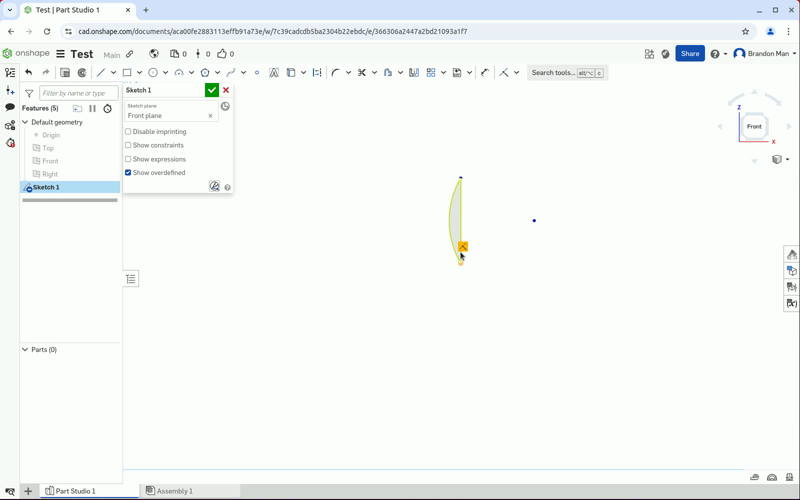
scroll(-6)
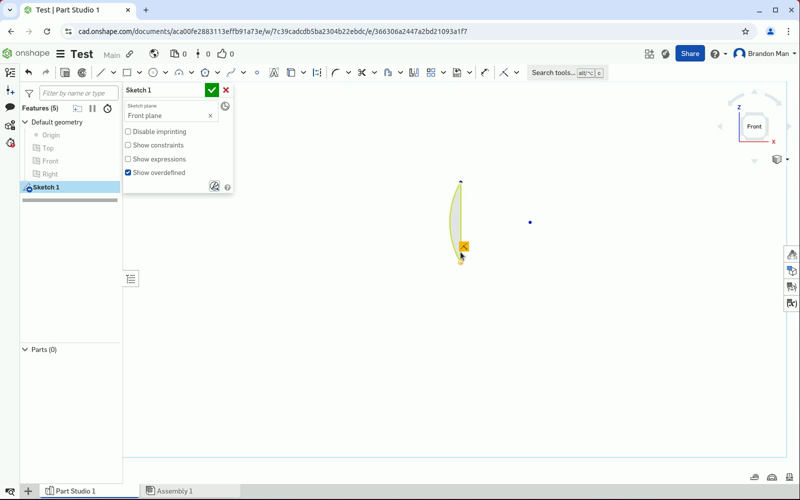
scroll(-6)
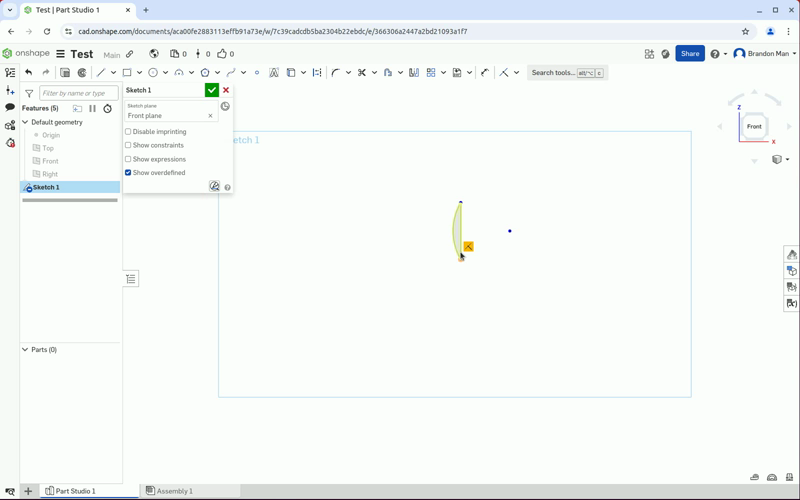
scroll(-6)
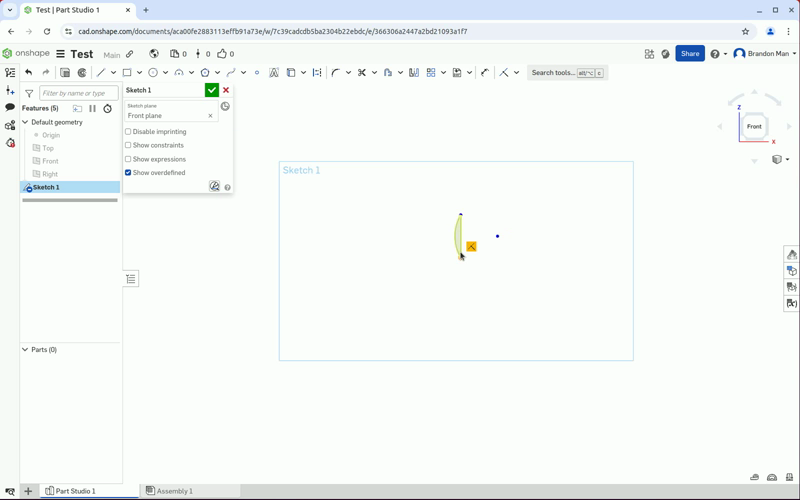
scroll(-6)
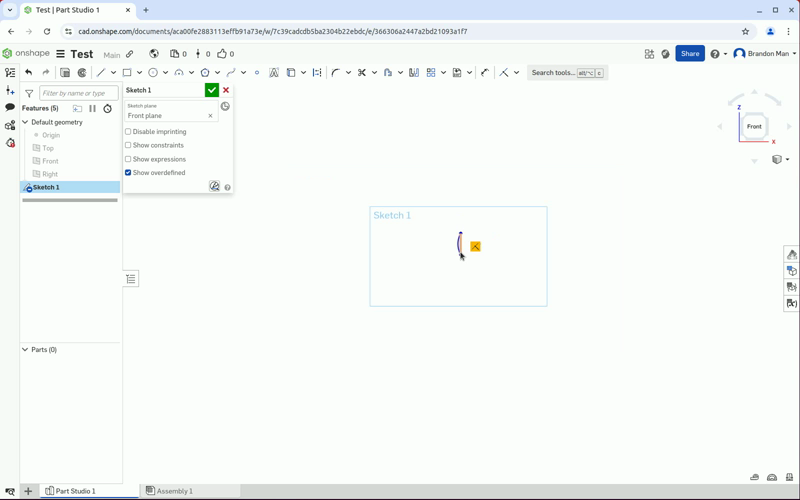
scroll(-6)
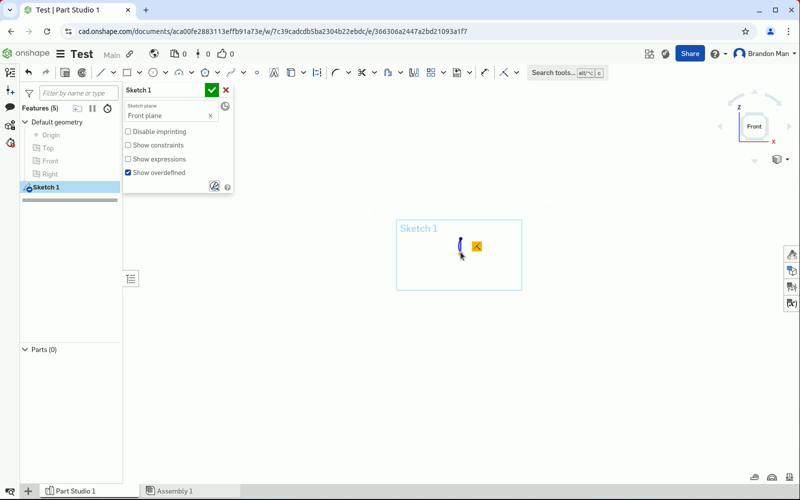
scroll(-6)
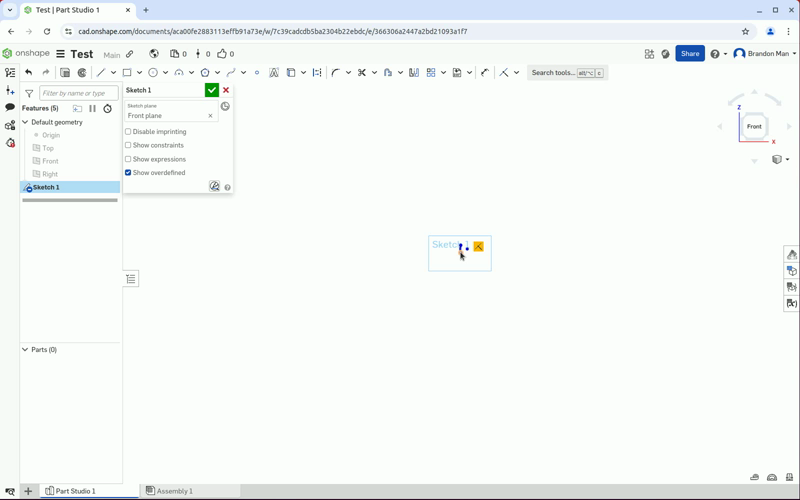
mouse_move(73, 352)
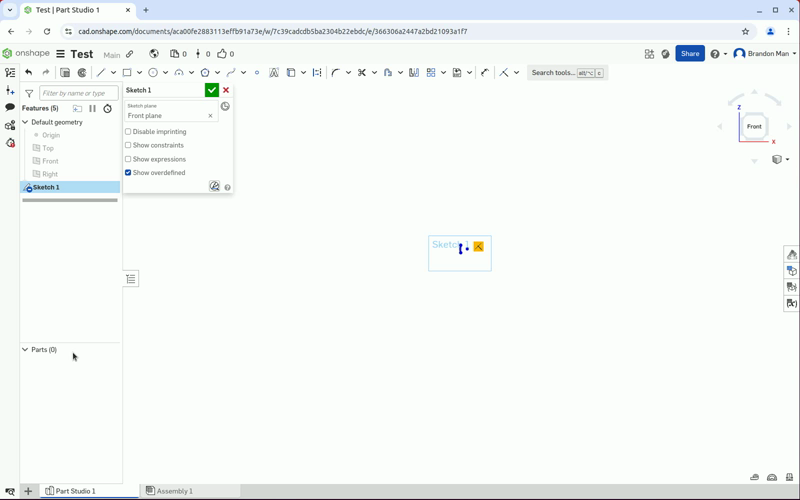
key(shift+y)
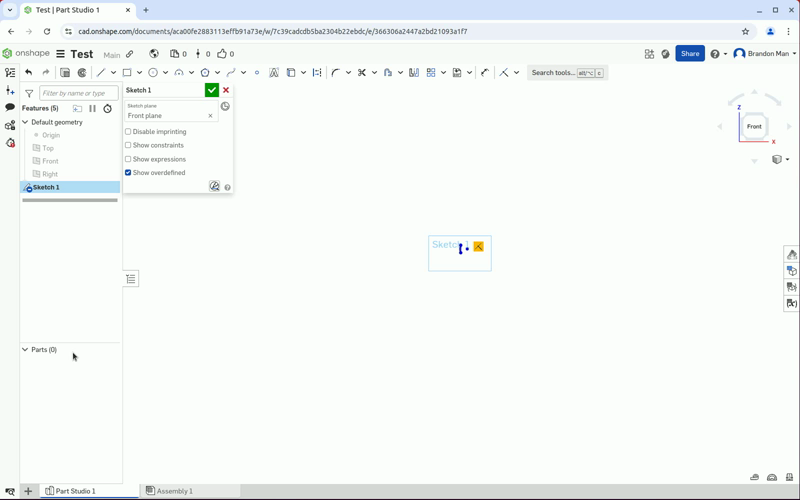
key(shift+e)
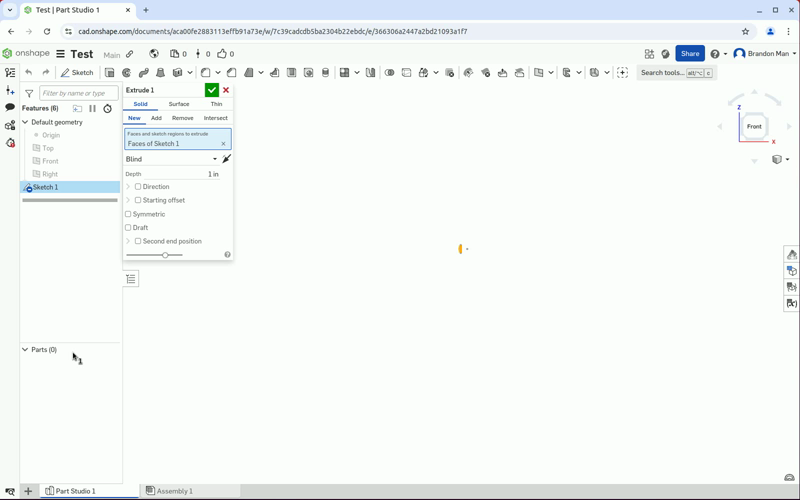
mouse_move(143, 106)
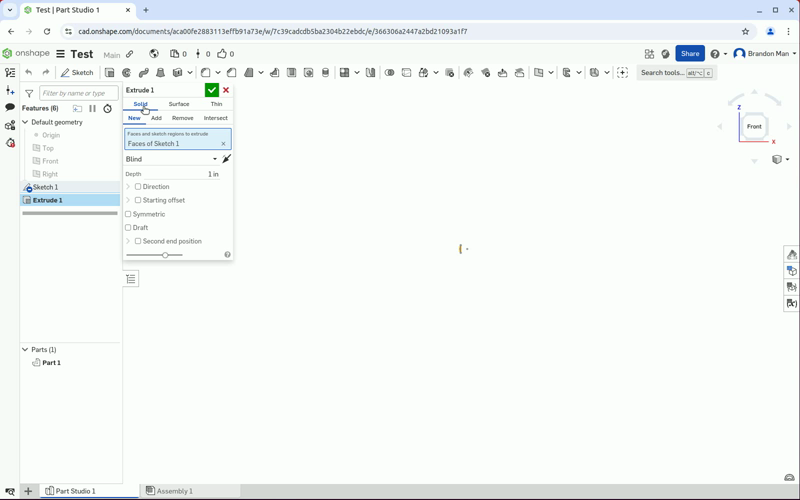
click(143, 106)
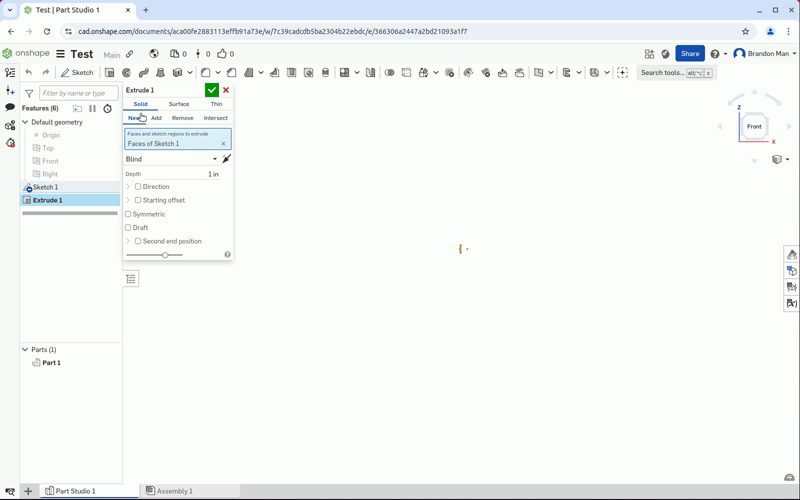
mouse_move(137, 120)
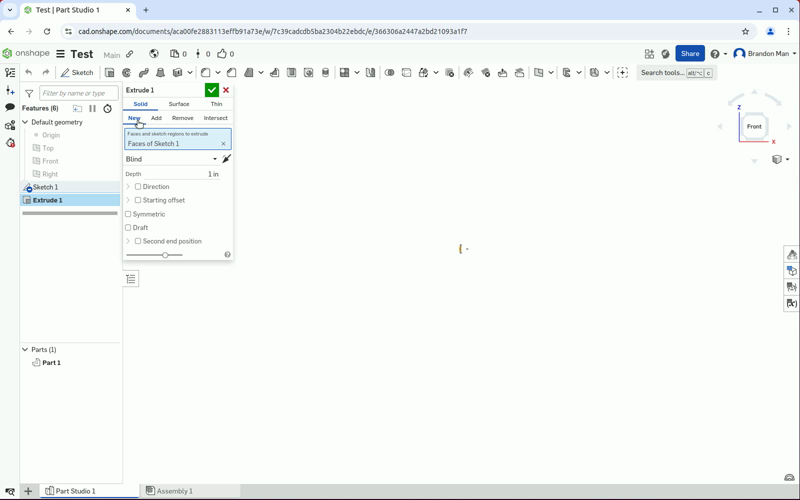
click(137, 120)
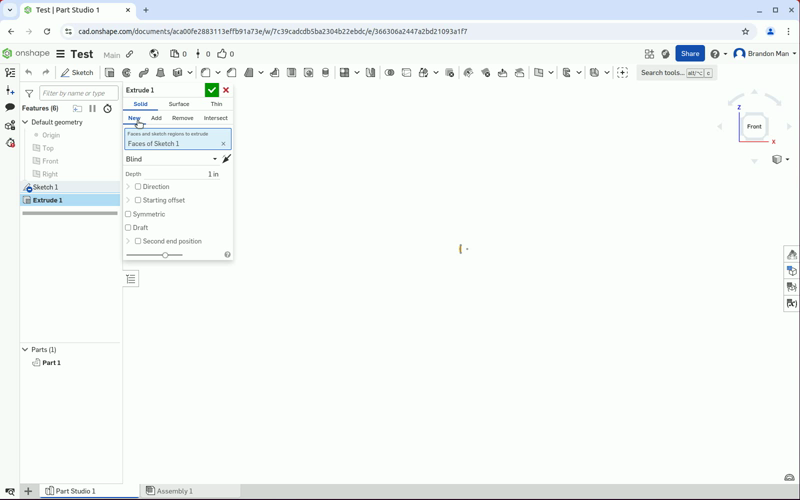
key(tab, 4)
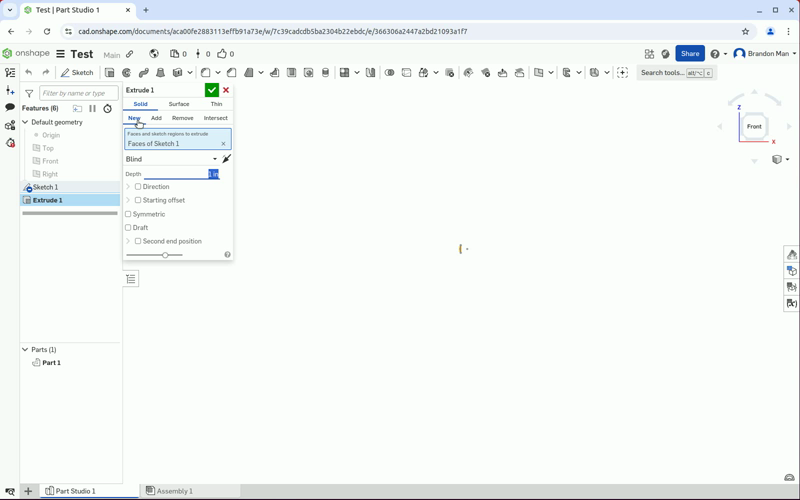
text(8.425)
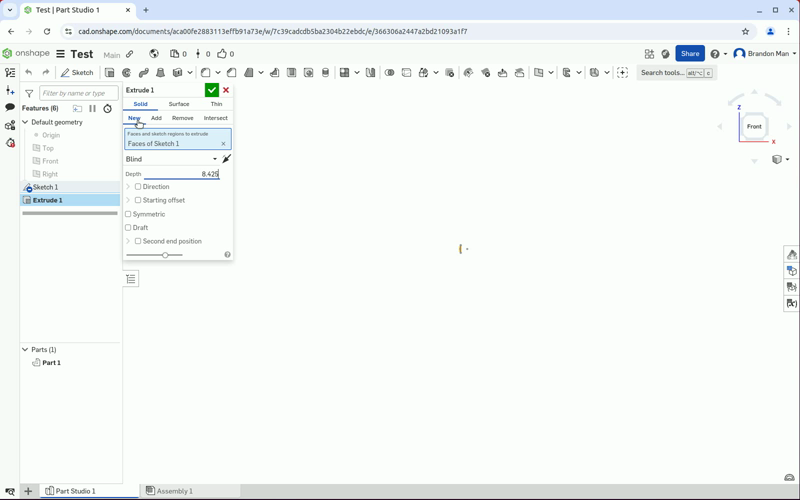
key(enter)
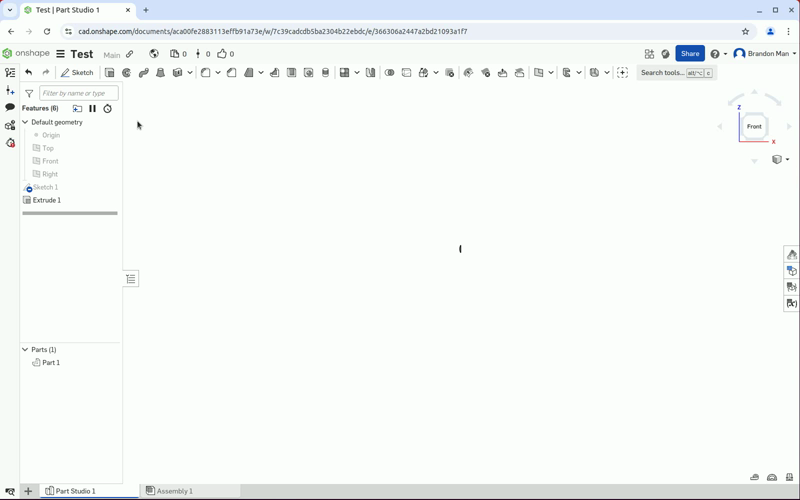
key(shift+h)
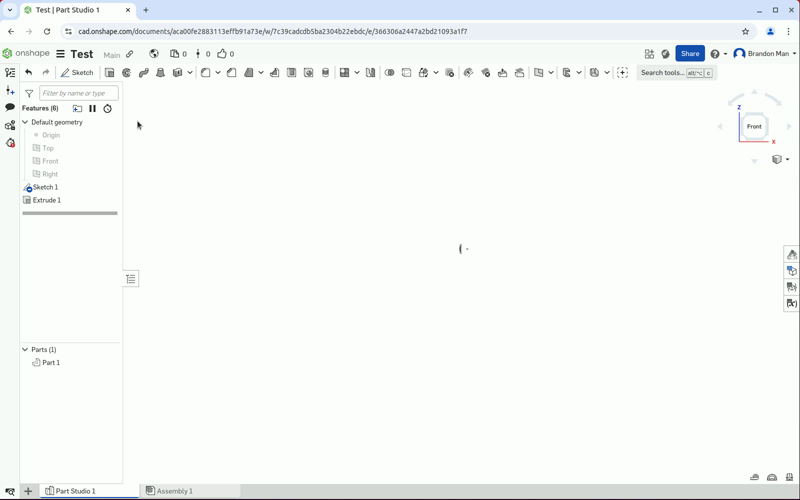
key(shift+h)
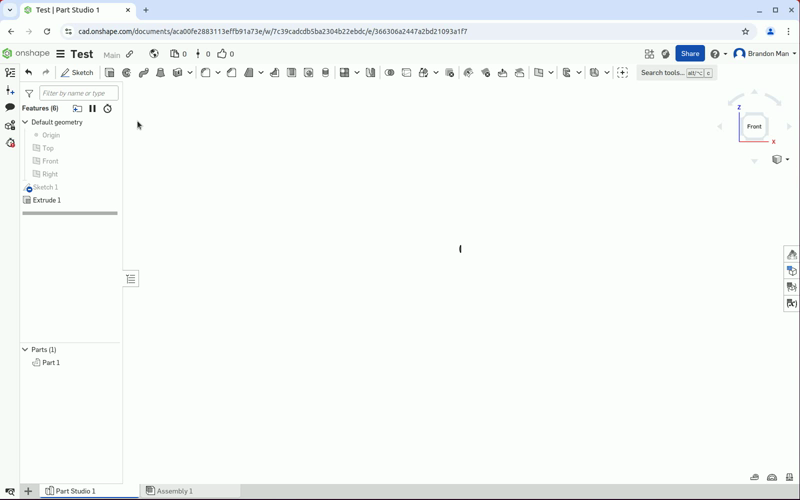
mouse_move(73, 189)
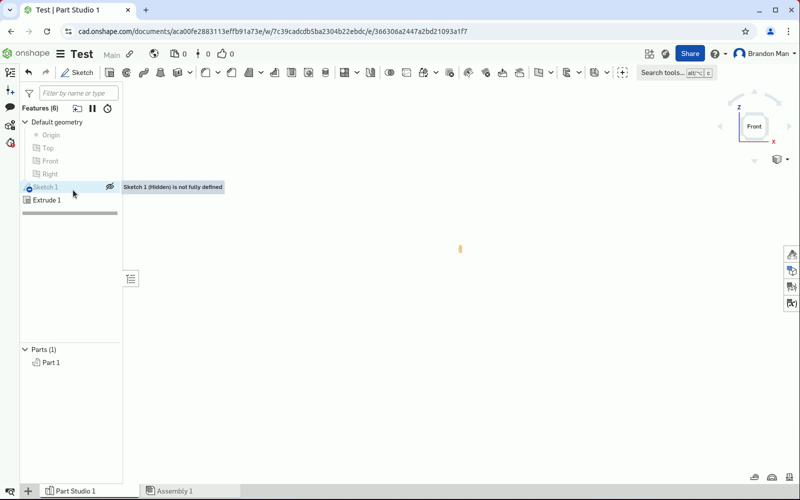
click(73, 189)
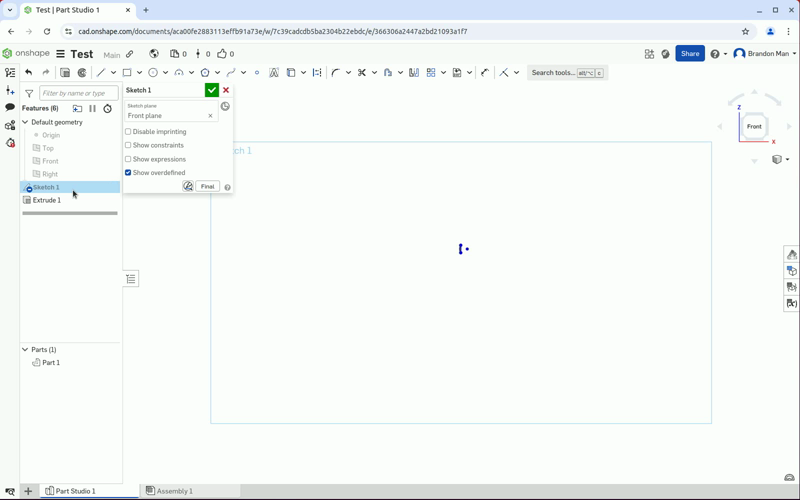
mouse_move(229, 92)
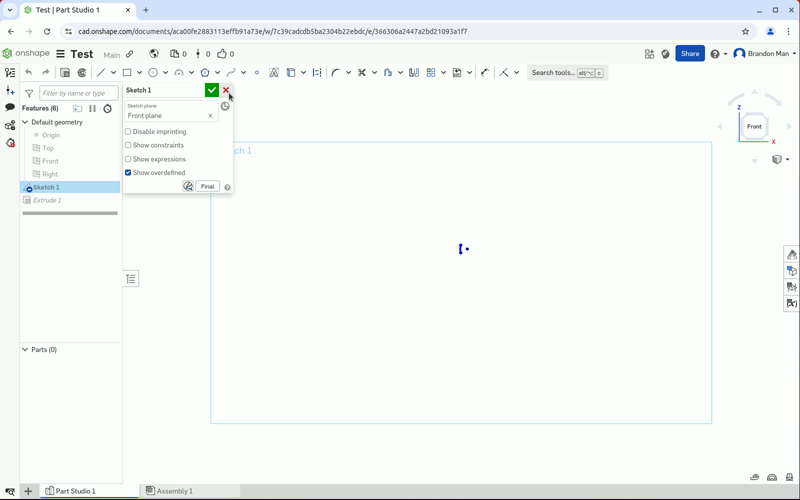
click(229, 92)
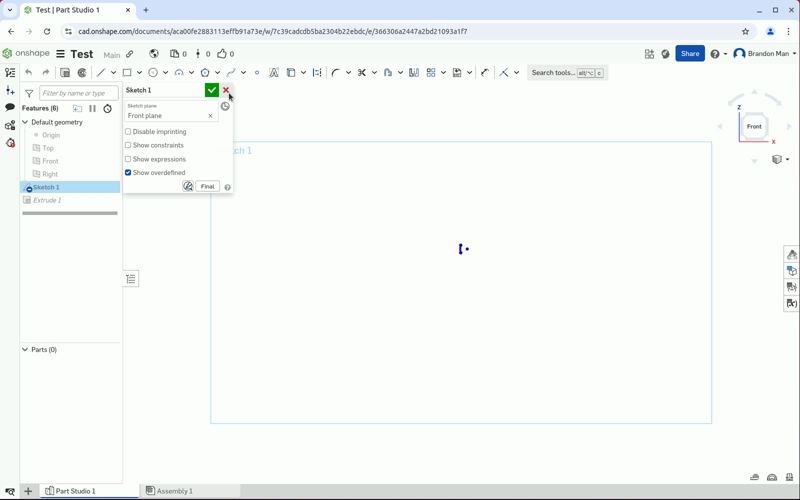
key(shift+s)
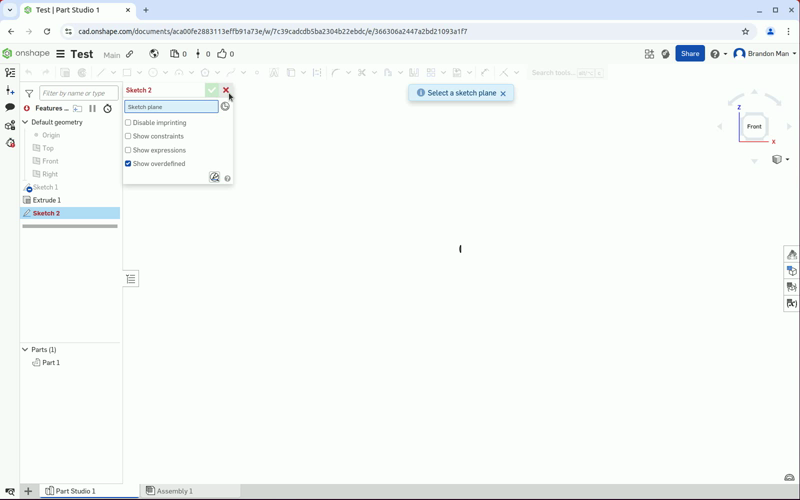
mouse_move(73, 163)
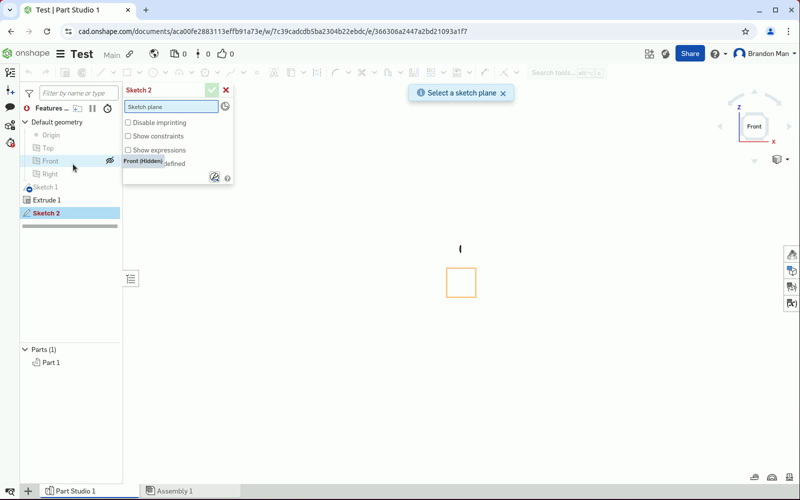
click(73, 163)
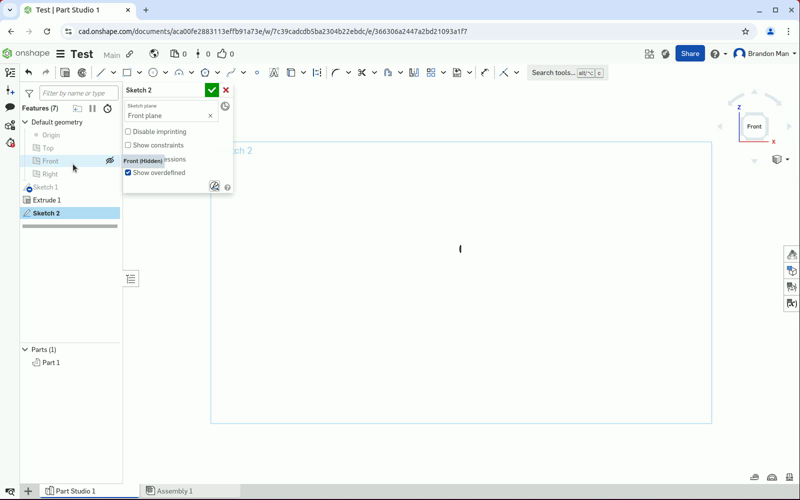
mouse_move(73, 352)
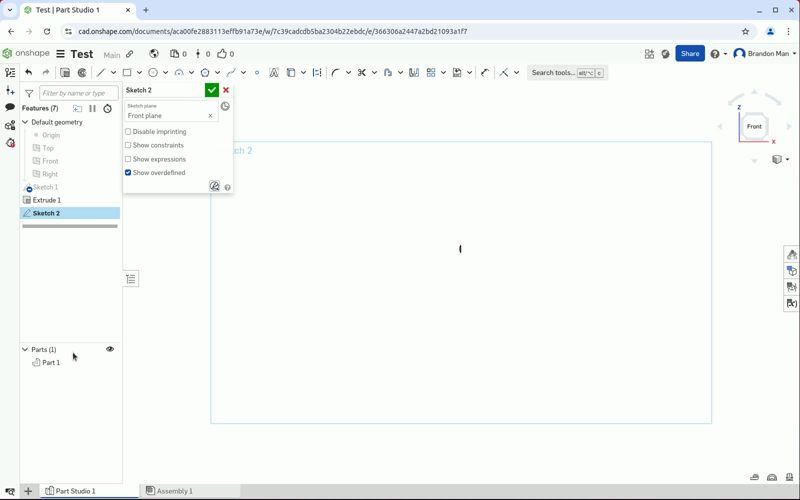
key(y)
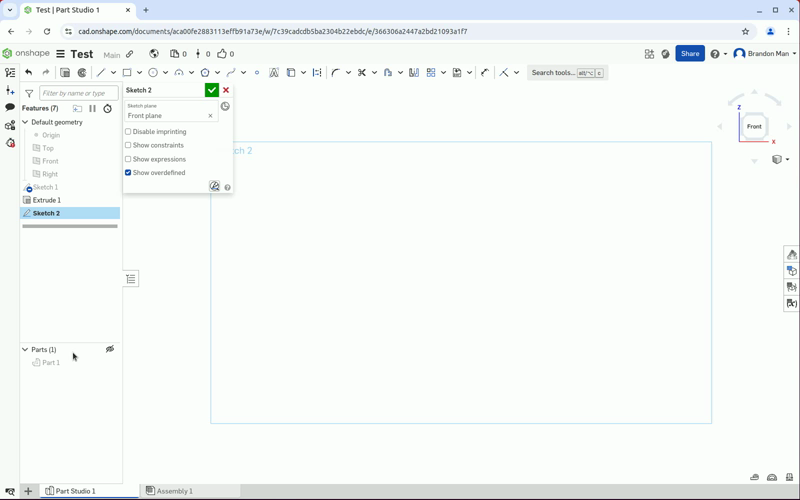
key(l)
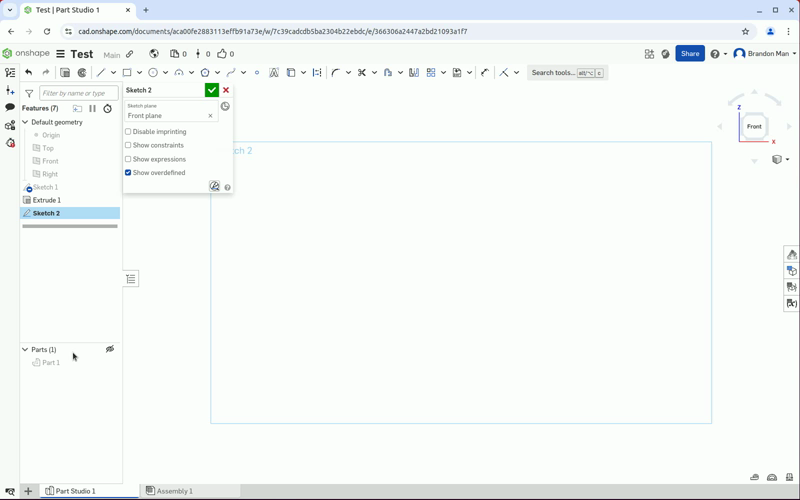
key_down(shift)
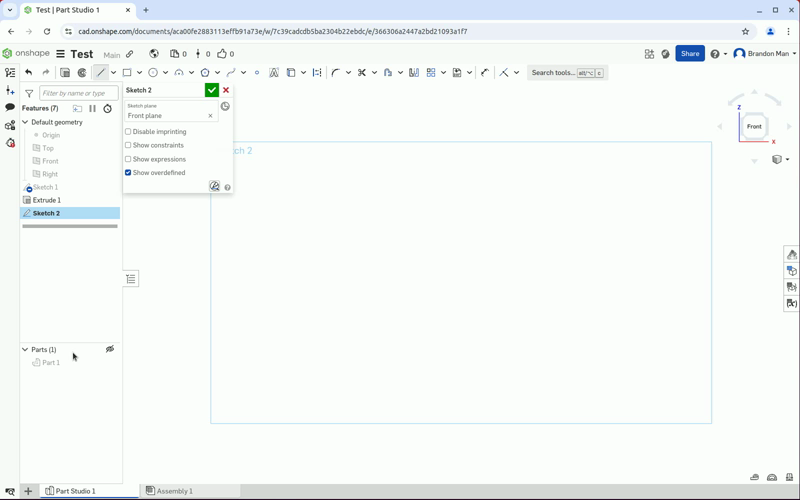
mouse_move(460, 282)
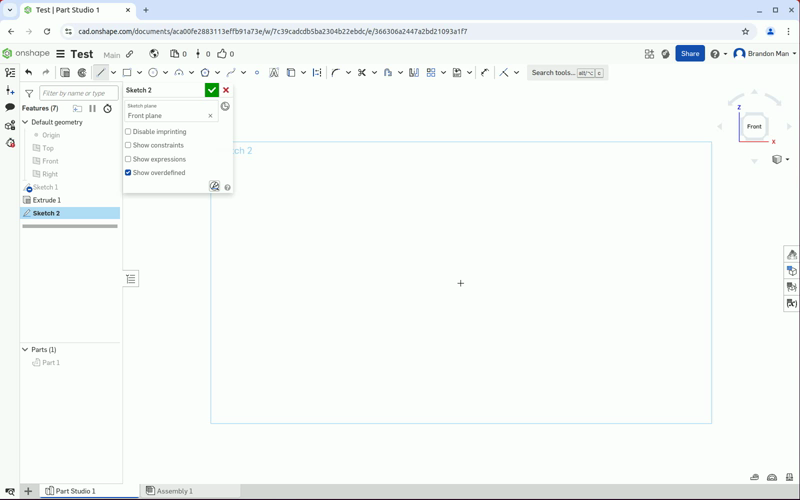
click(460, 282)
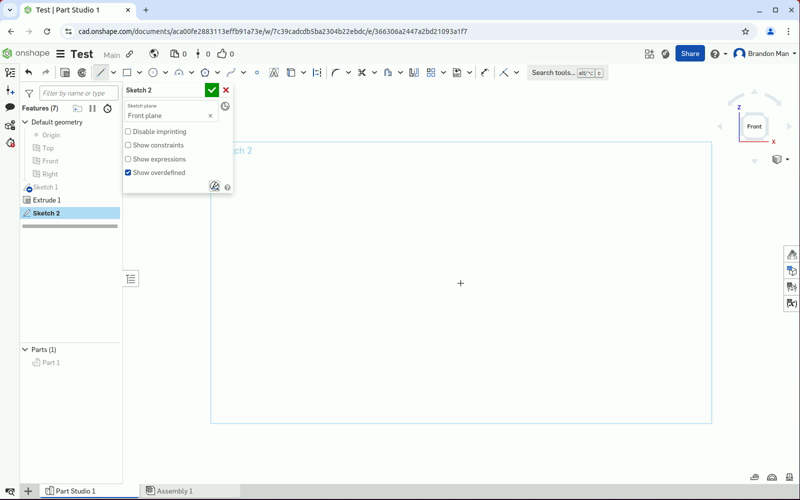
key_up(shift)
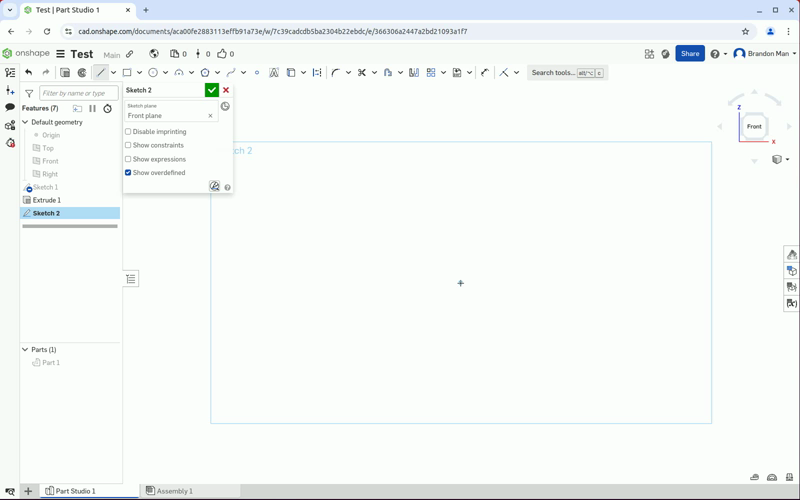
key_down(shift)
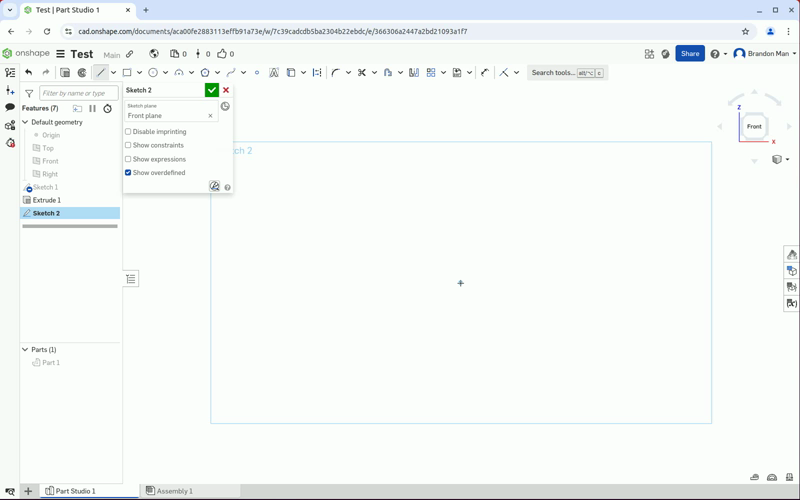
mouse_move(573, 282)
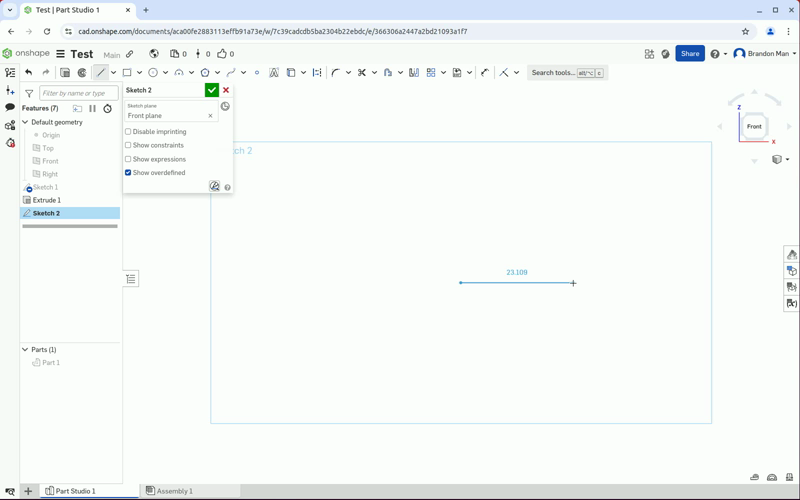
click(573, 282)
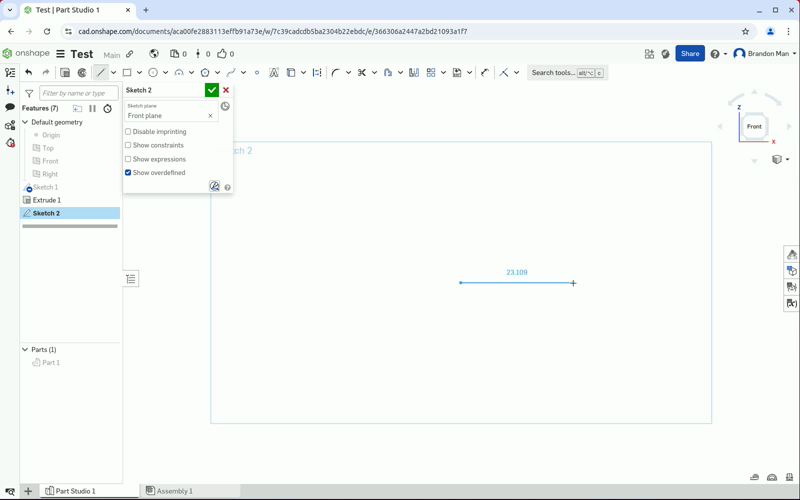
key_up(shift)
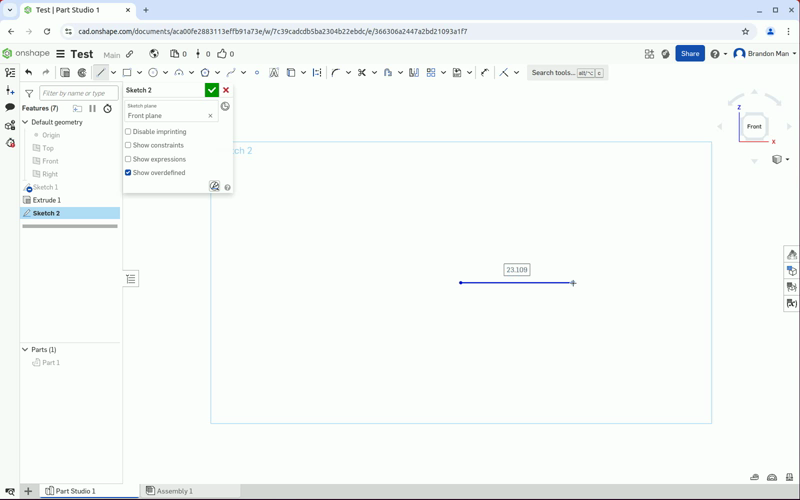
key_down(shift)
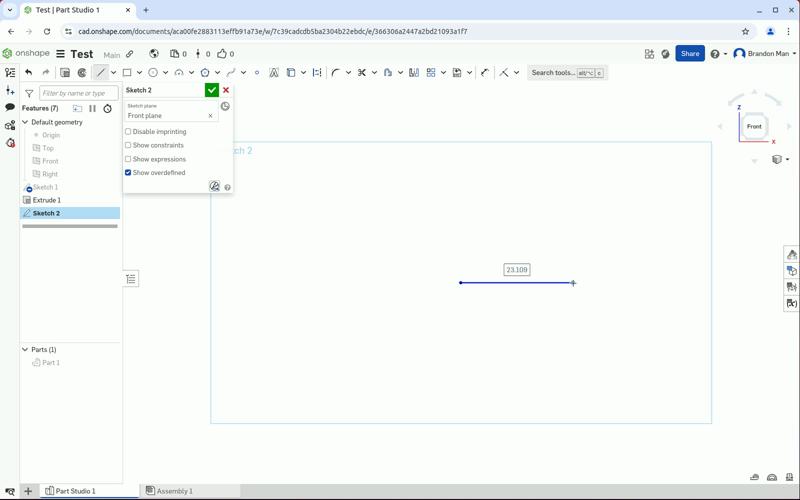
mouse_move(589, 282)
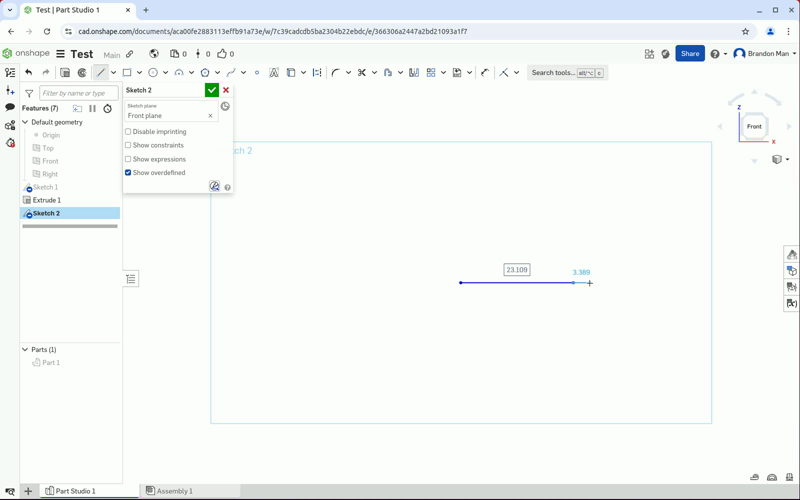
mouse_move(573, 258)
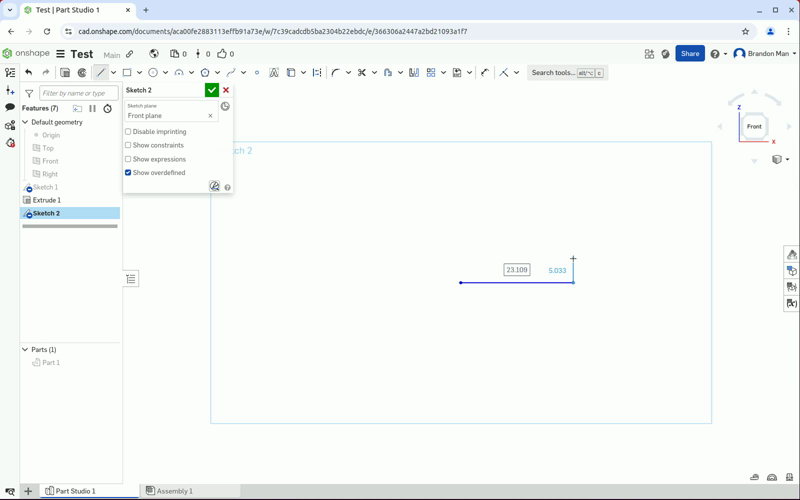
click(573, 258)
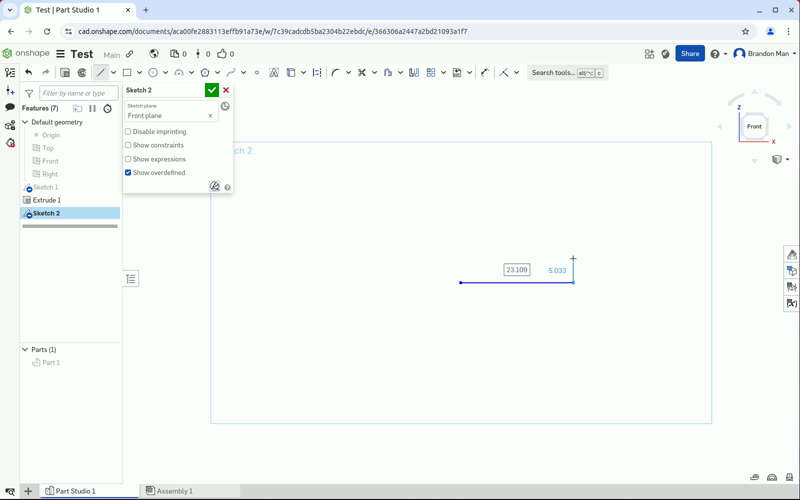
key_up(shift)
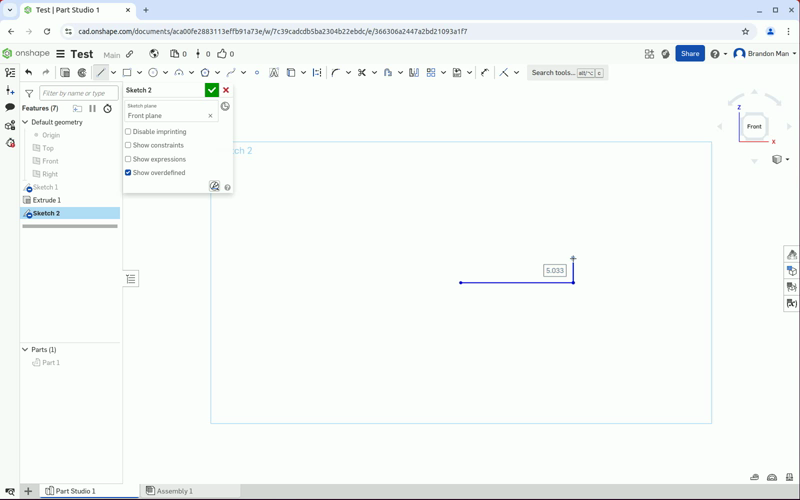
key(esc)
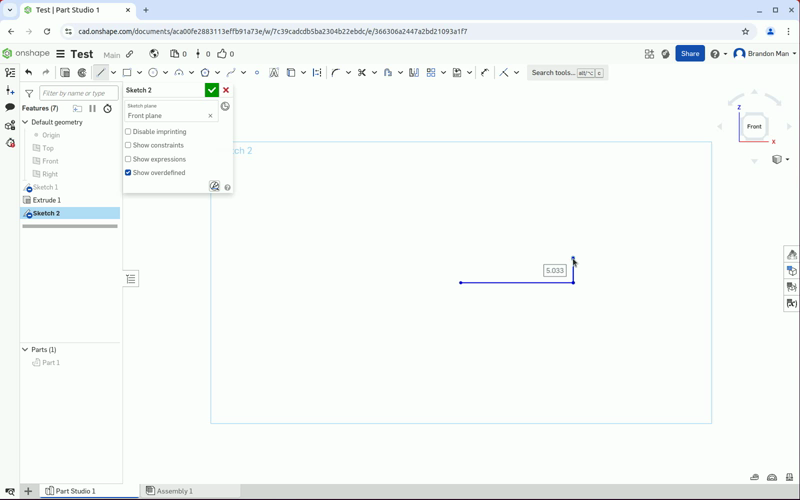
key(a)
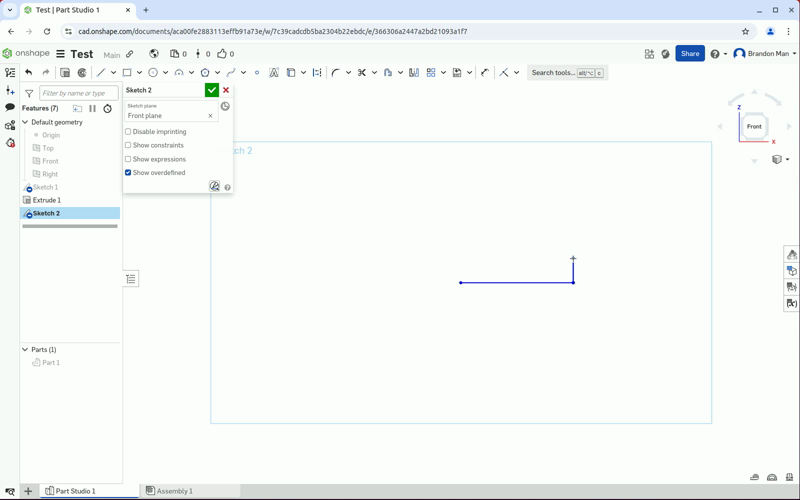
mouse_move(573, 258)
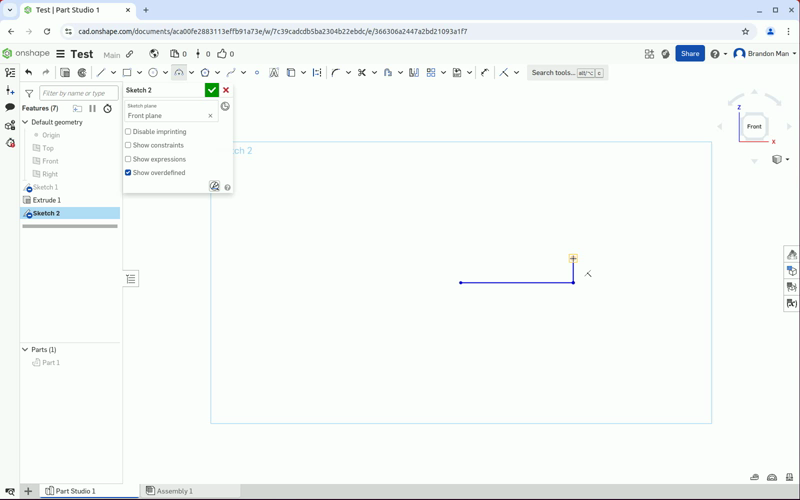
click(573, 258)
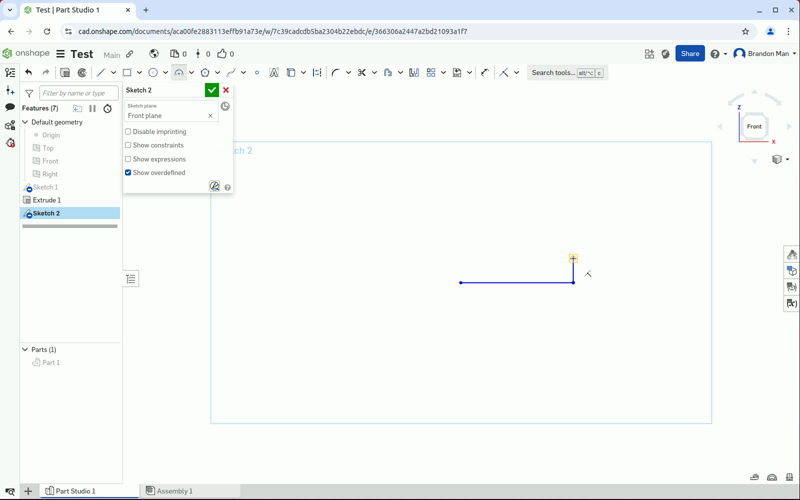
key_down(shift)
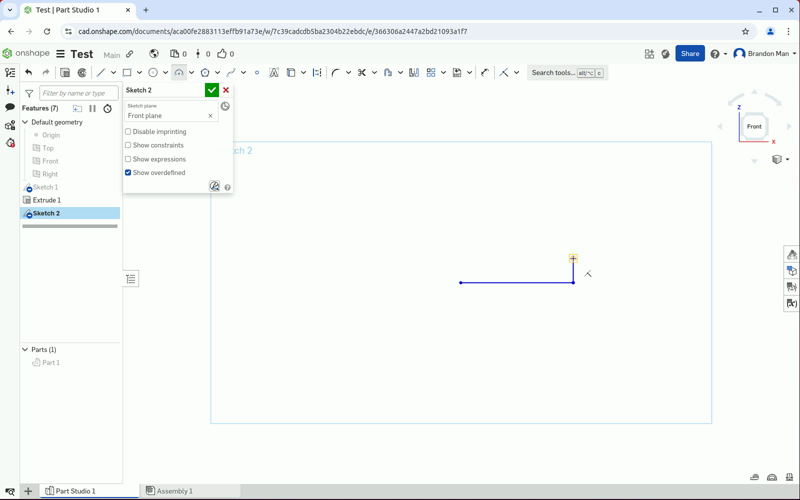
mouse_move(535, 221)
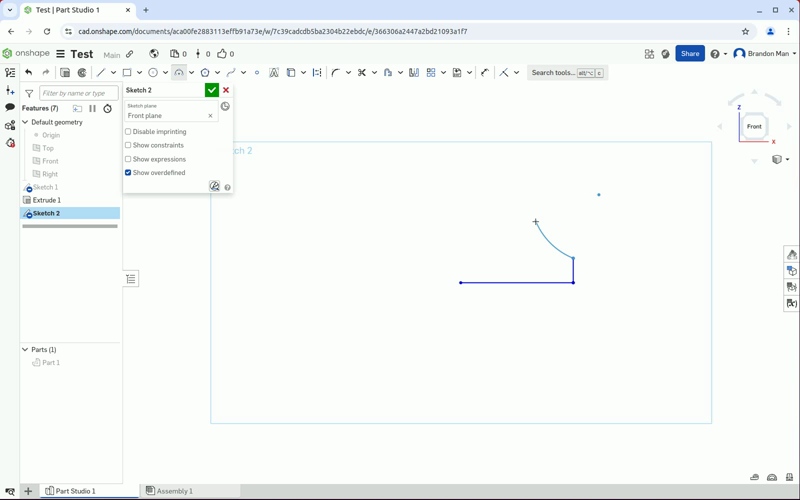
click(535, 221)
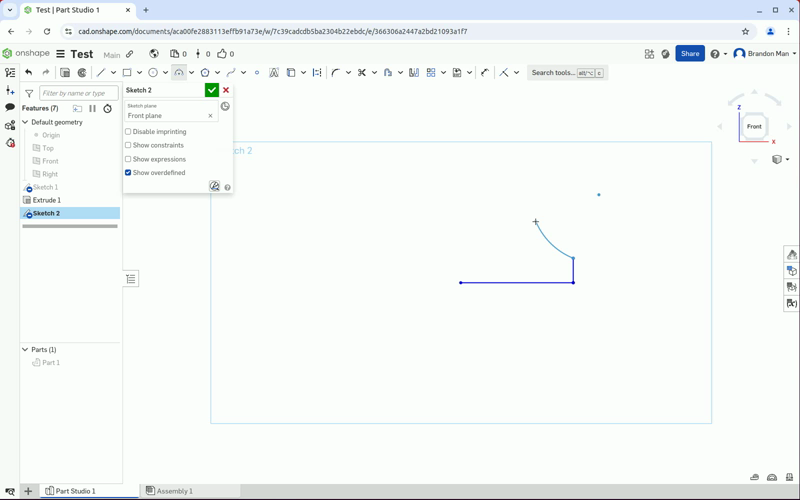
mouse_move(547, 246)
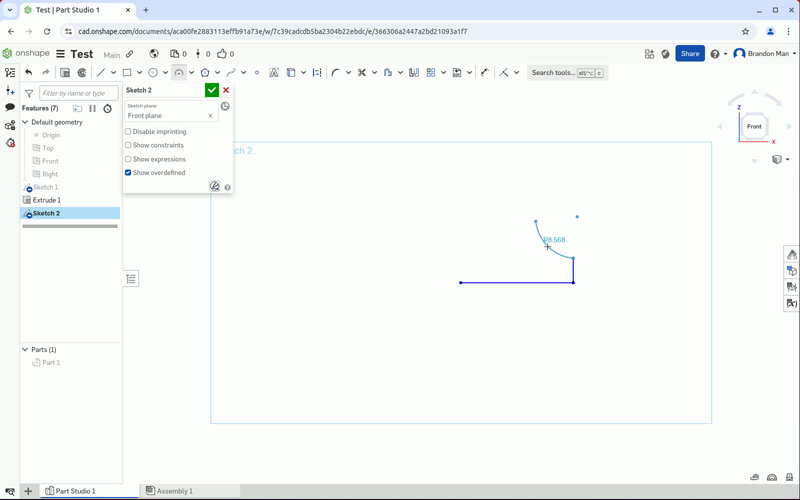
click(547, 246)
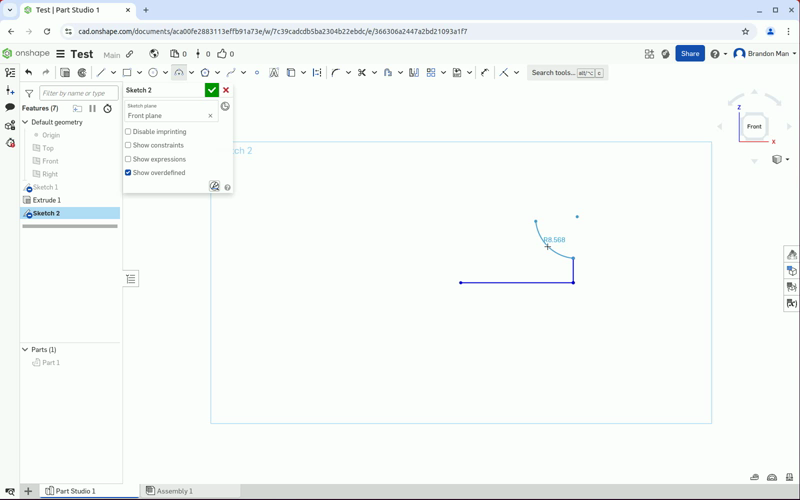
key_up(shift)
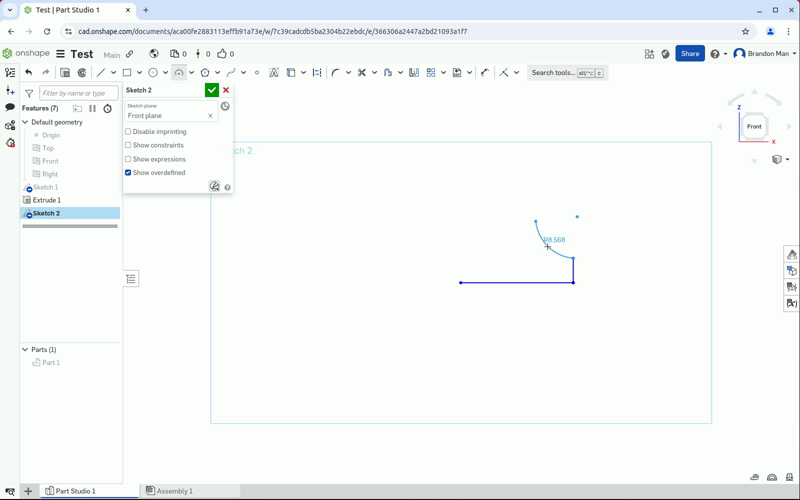
key(esc)
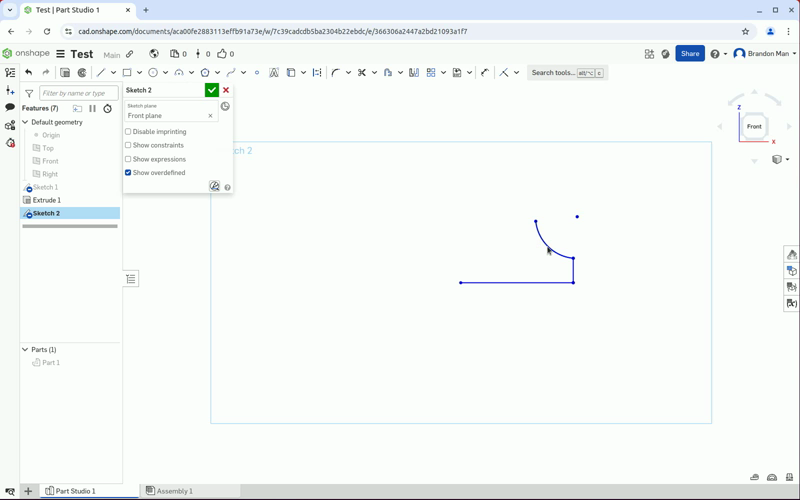
key(l)
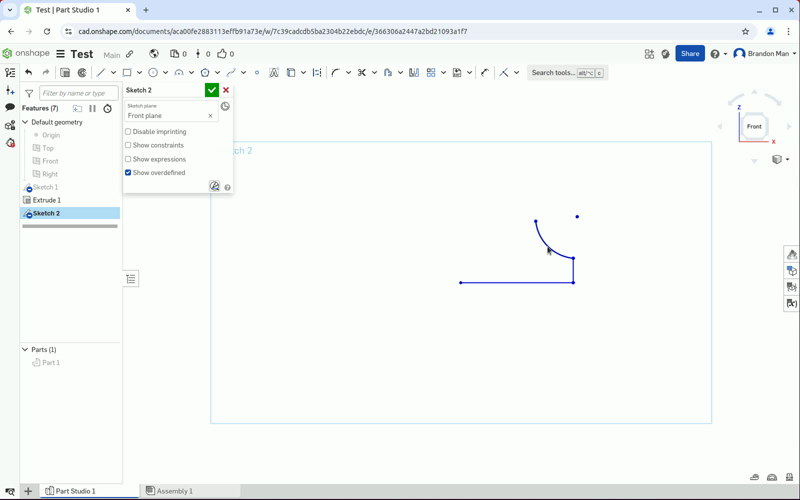
mouse_move(535, 221)
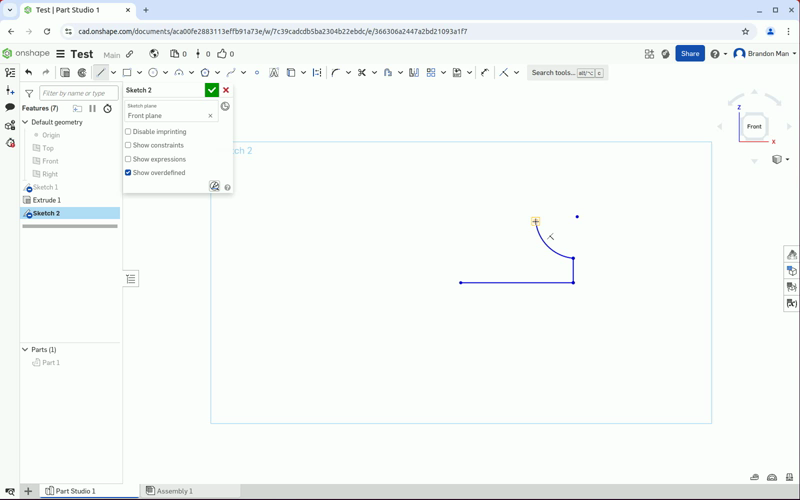
click(535, 221)
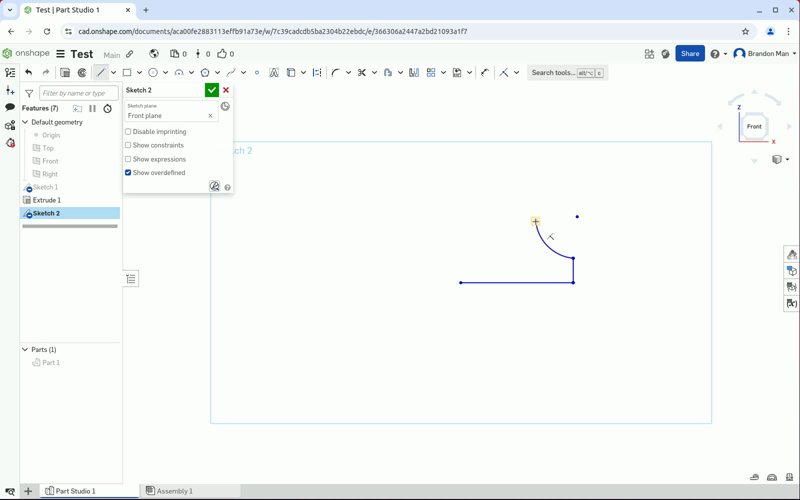
key_down(shift)
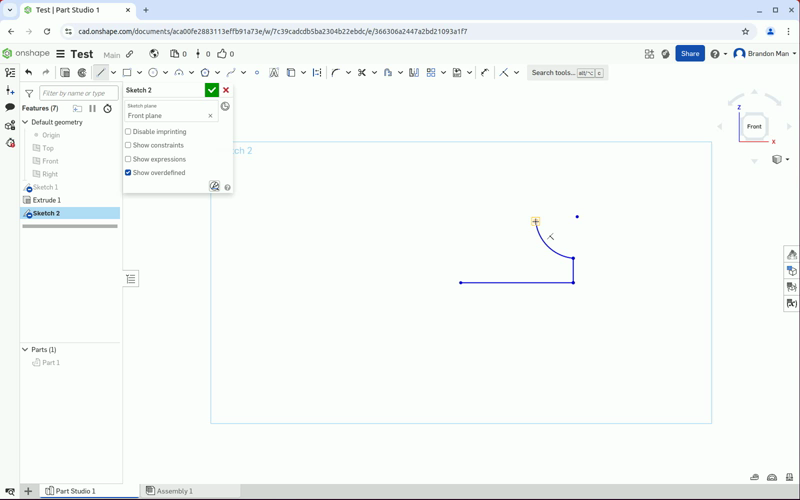
mouse_move(565, 221)
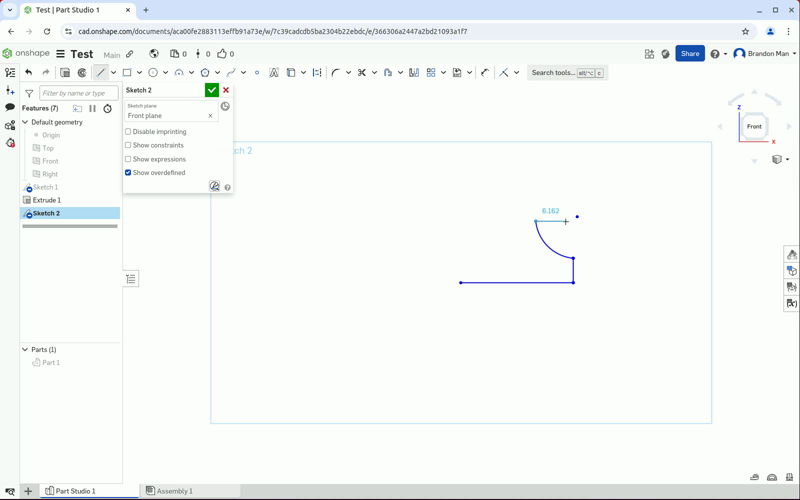
mouse_move(480, 221)
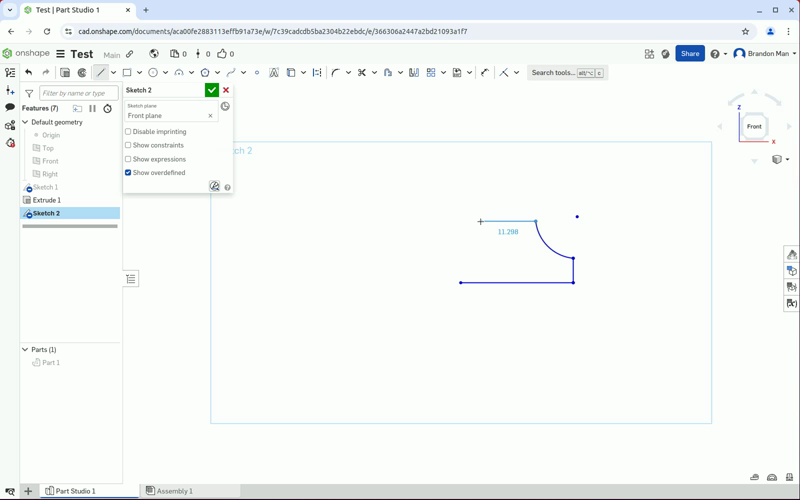
click(480, 221)
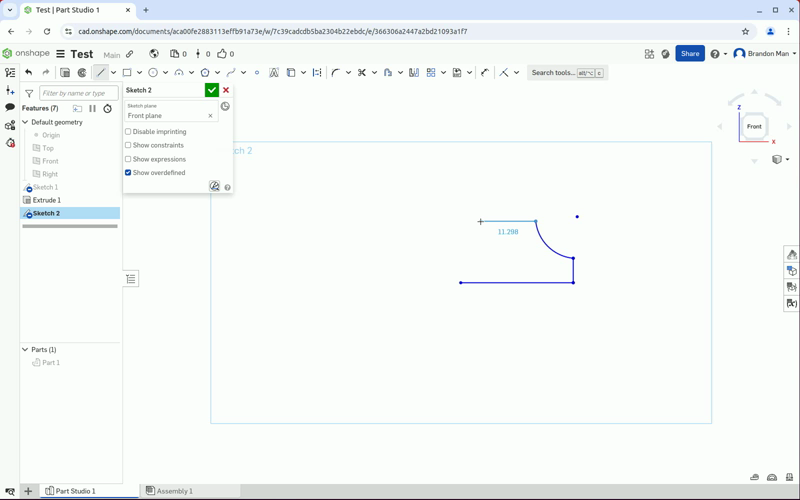
key_up(shift)
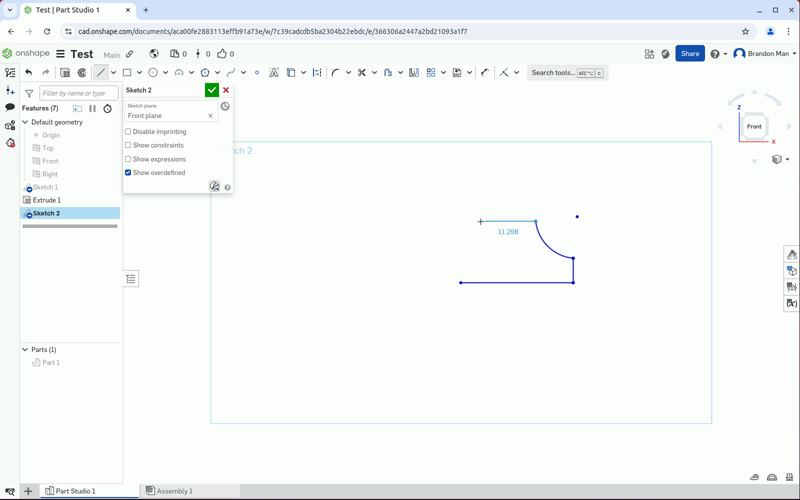
key(esc)
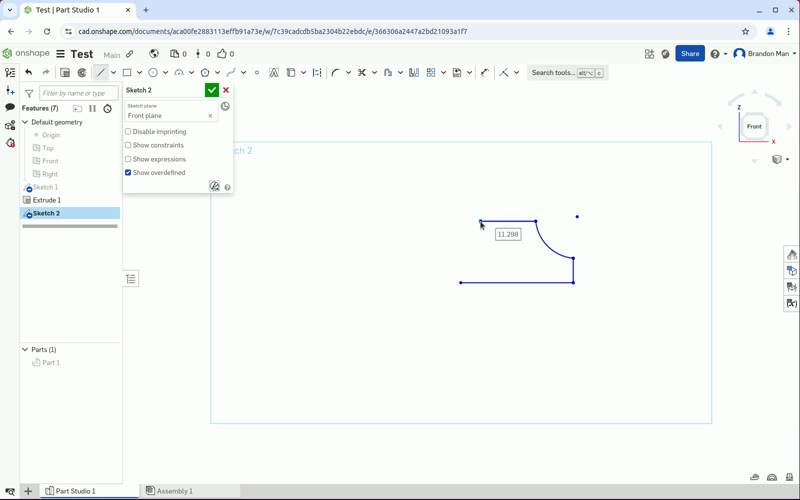
key(a)
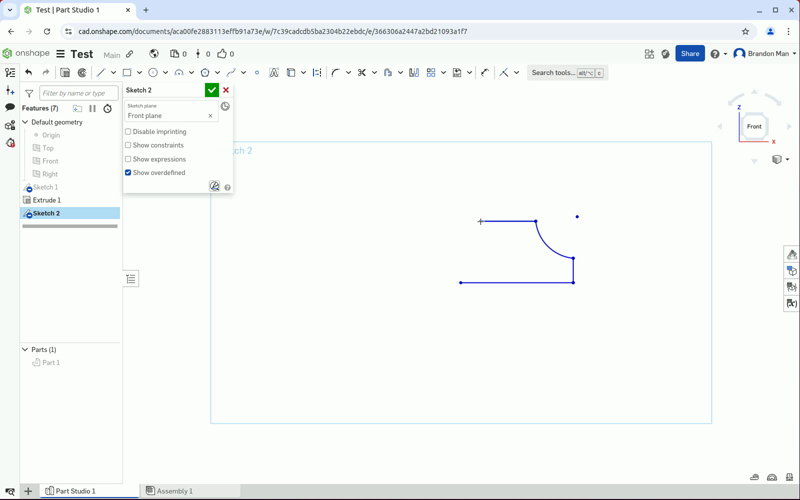
mouse_move(480, 221)
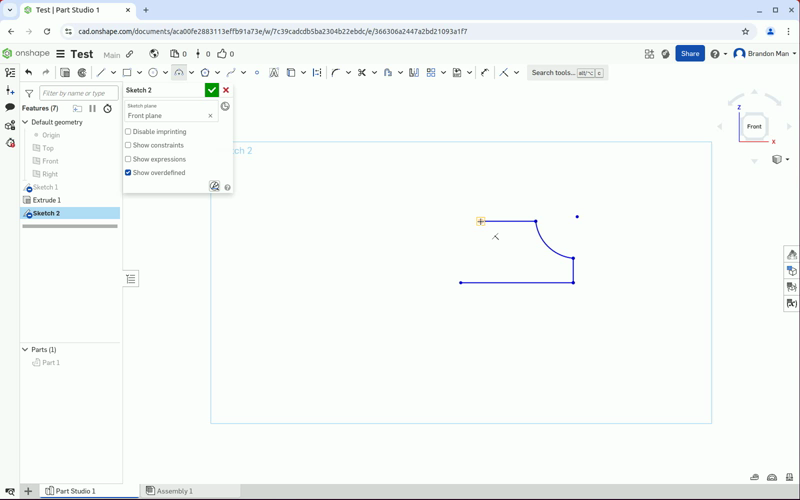
click(480, 221)
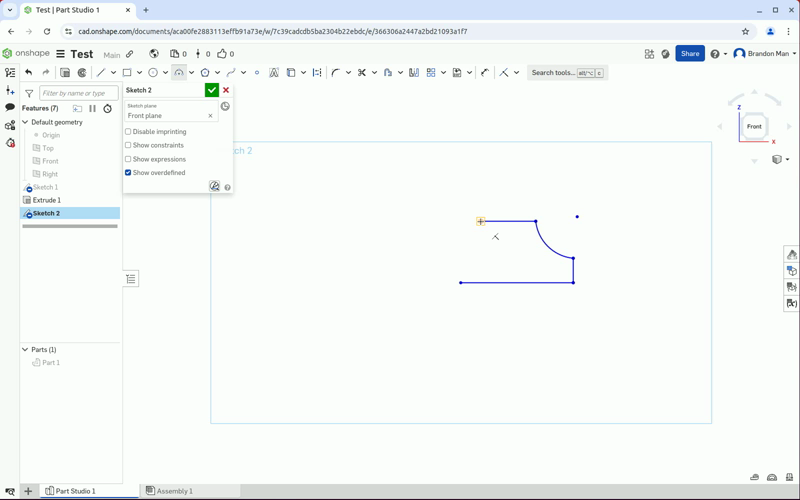
key_down(shift)
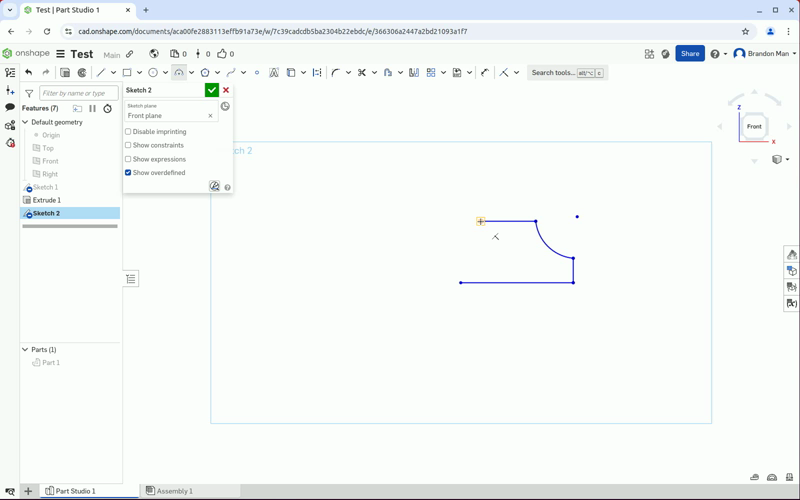
mouse_move(460, 246)
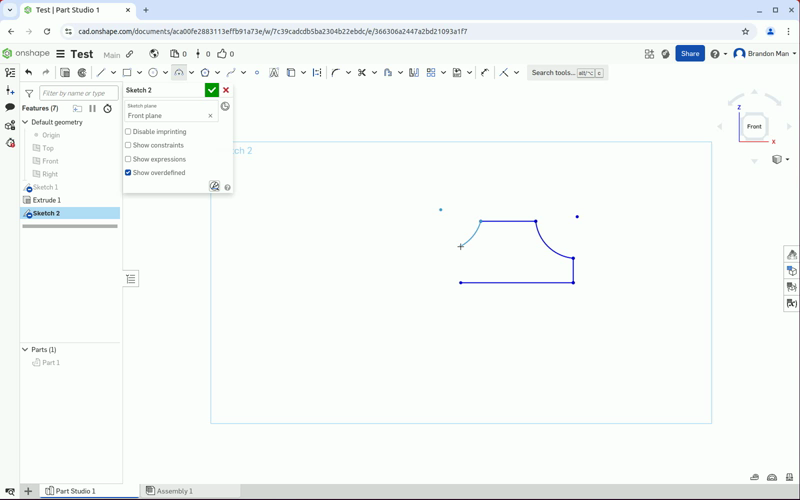
click(460, 246)
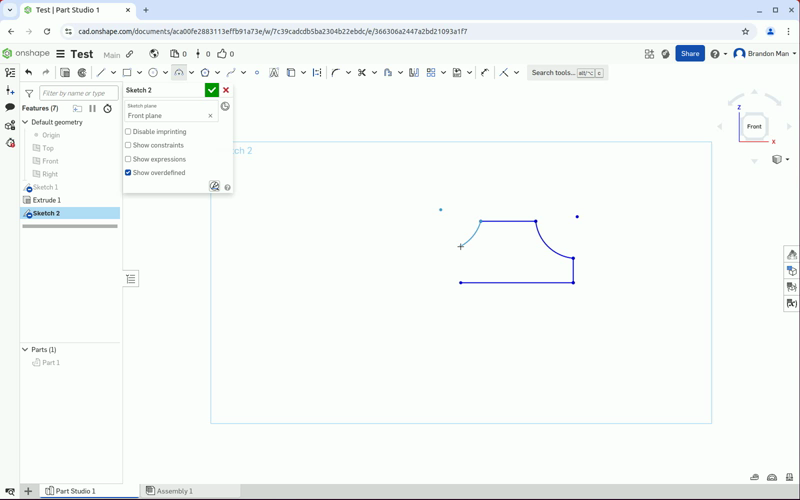
mouse_move(467, 230)
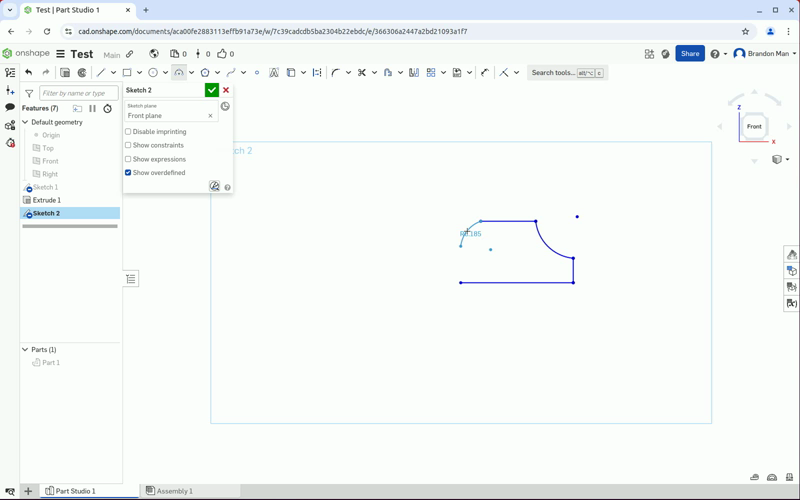
click(467, 230)
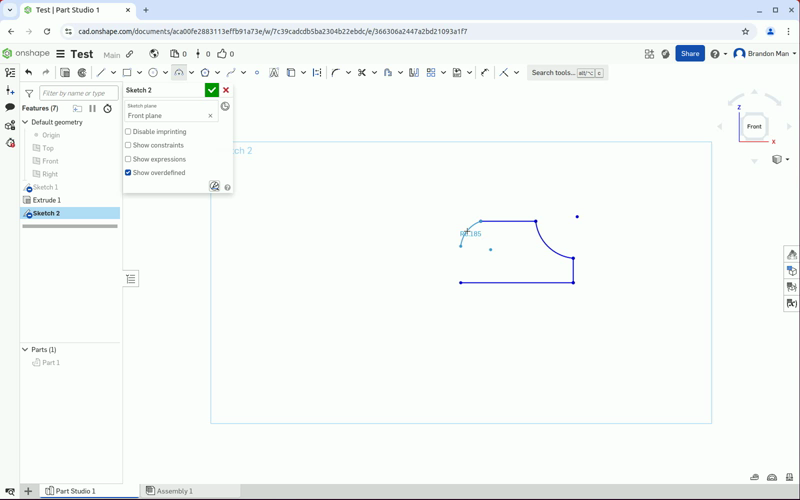
key_up(shift)
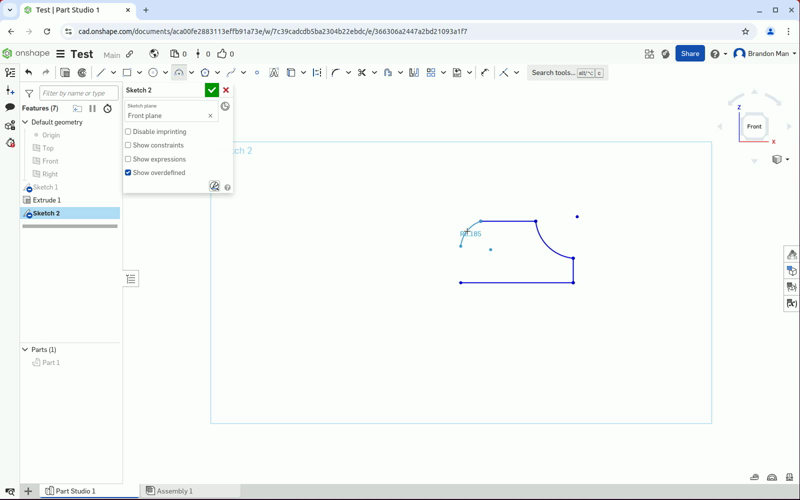
key(esc)
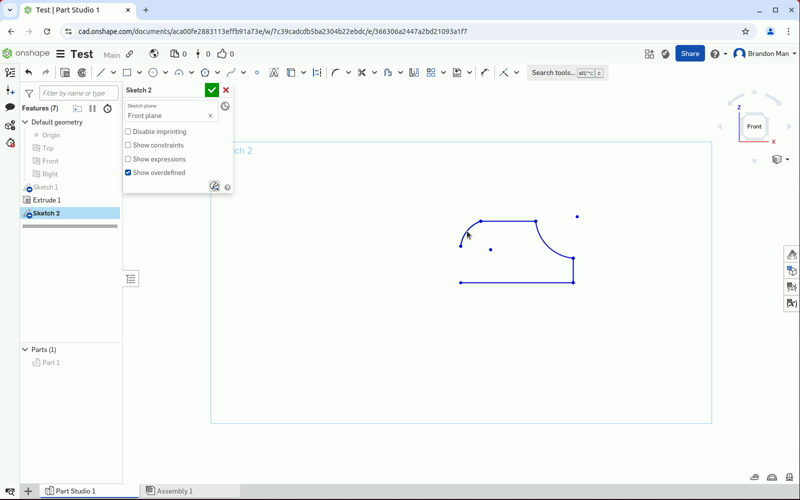
key(l)
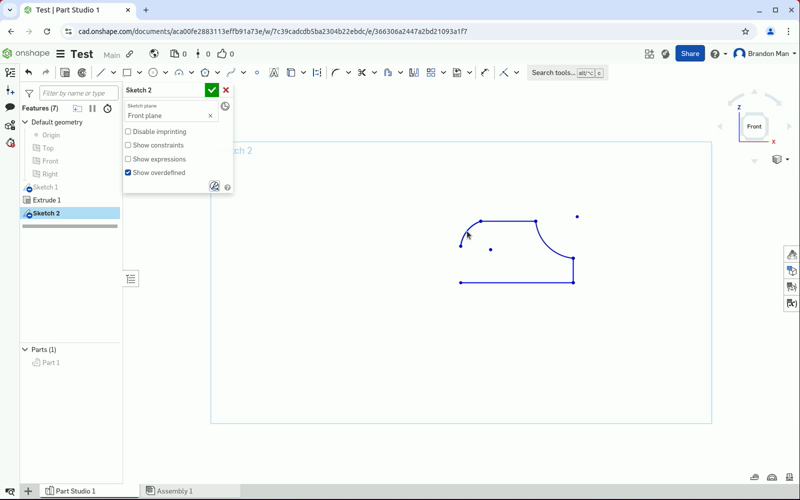
mouse_move(460, 246)
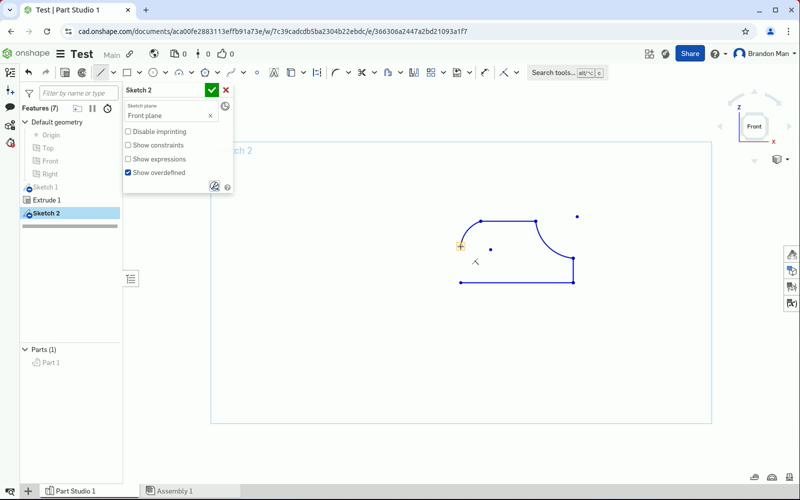
click(460, 246)
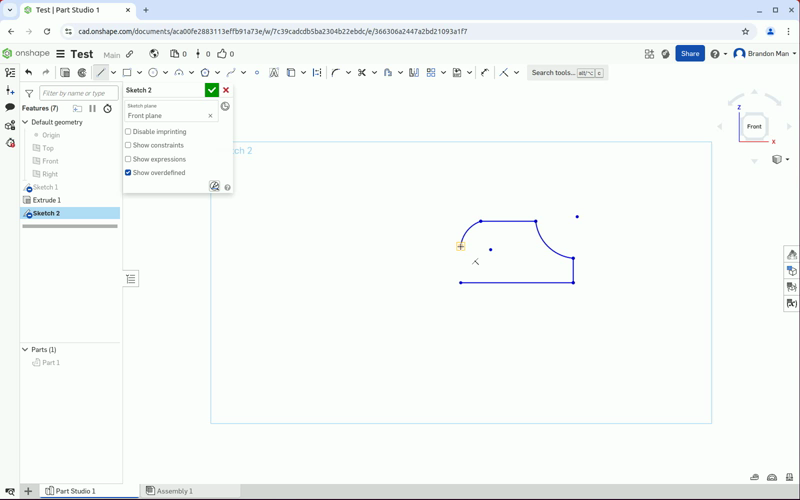
key_down(shift)
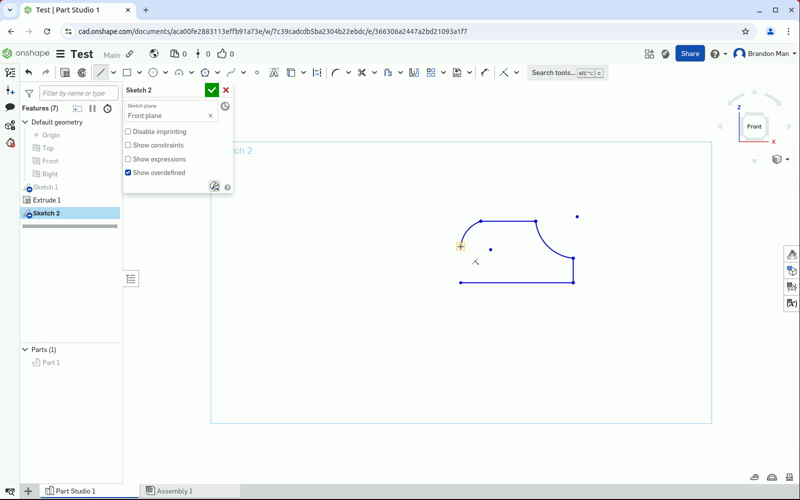
mouse_move(490, 246)
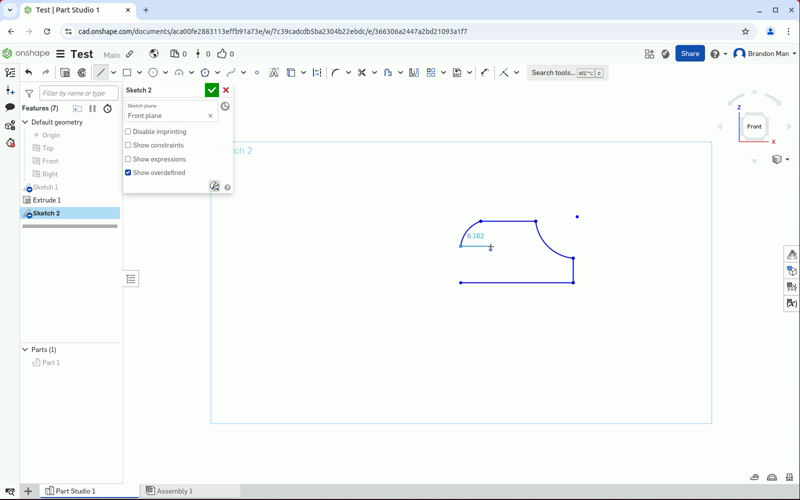
mouse_move(460, 252)
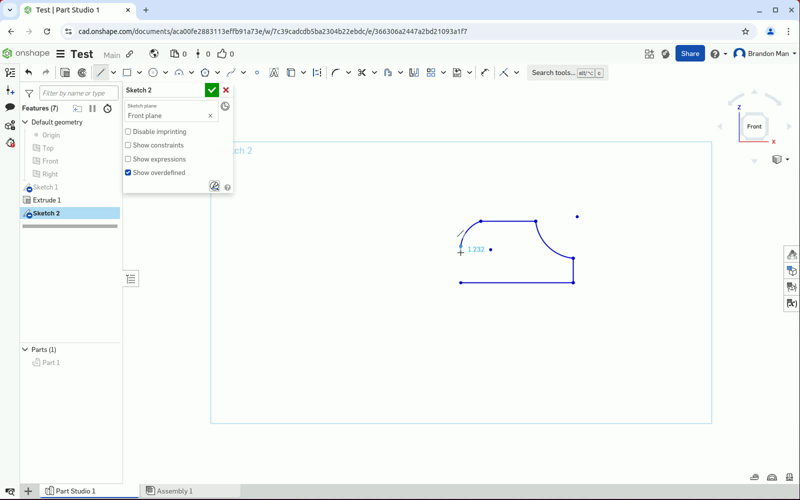
scroll(6)
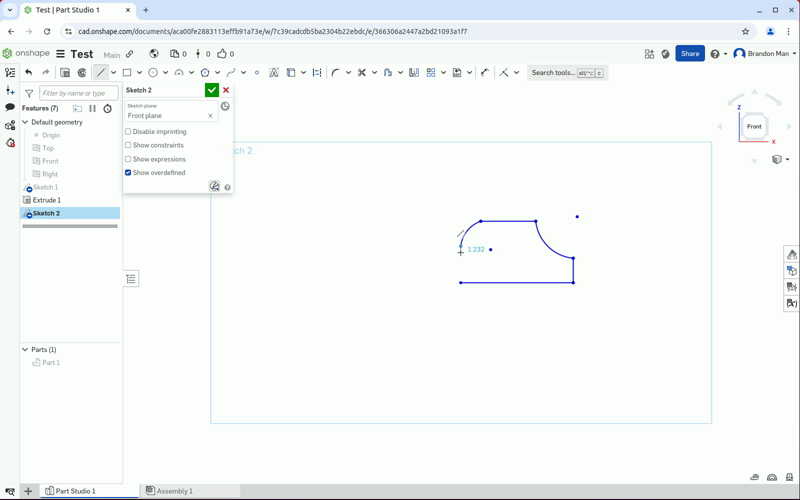
scroll(6)
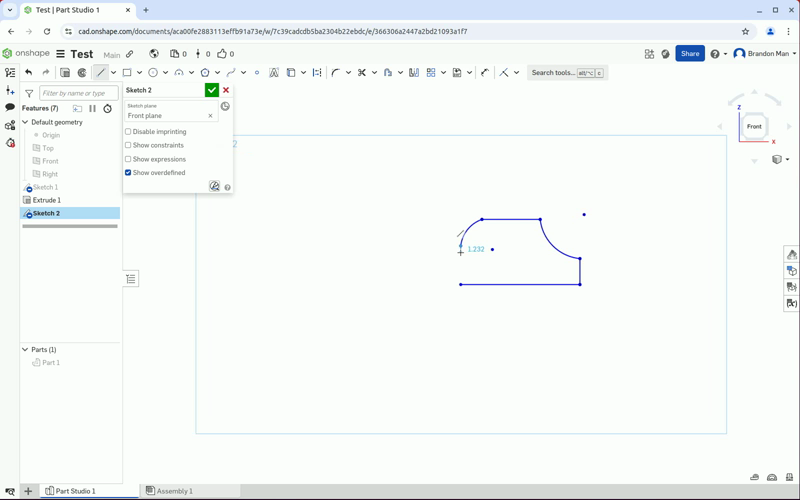
scroll(6)
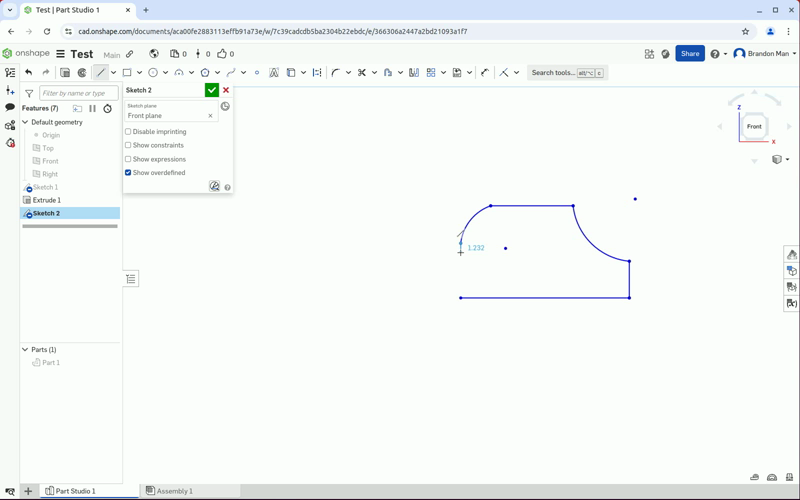
scroll(6)
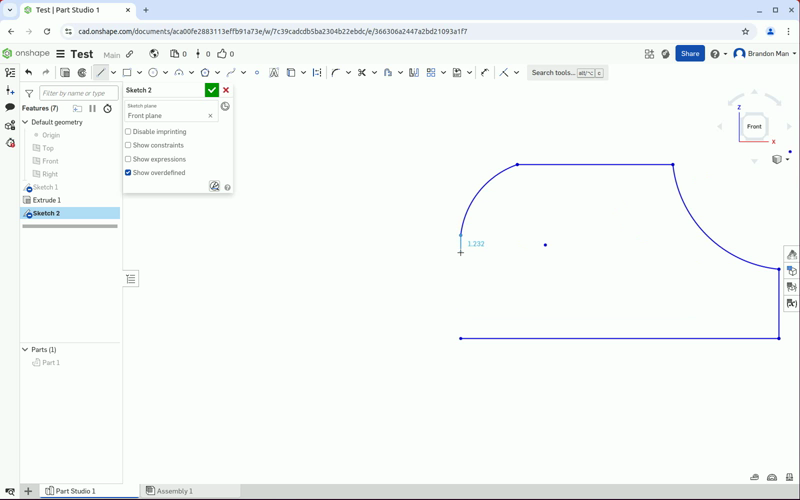
scroll(6)
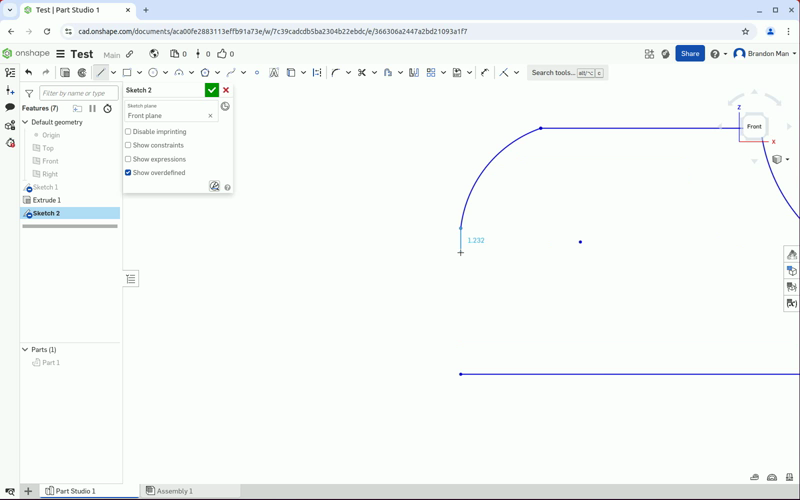
scroll(6)
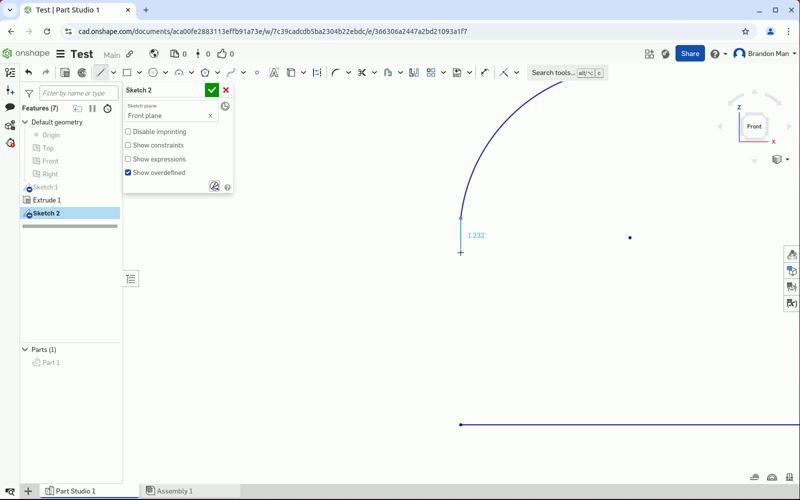
scroll(6)
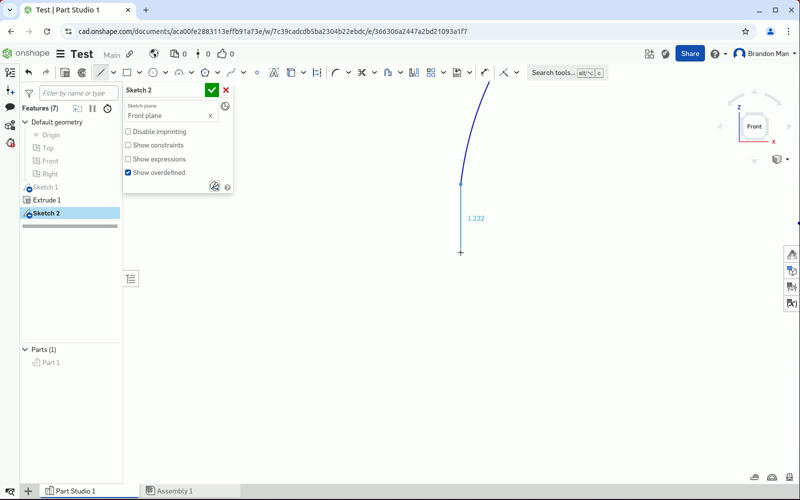
click(460, 252)
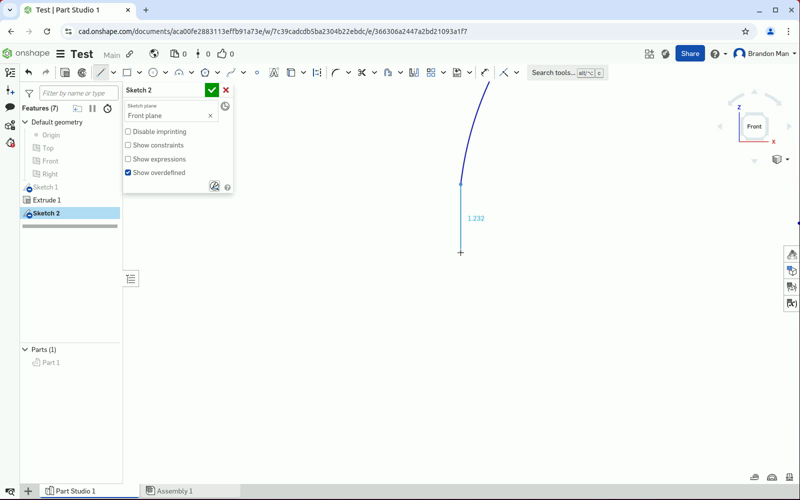
scroll(-6)
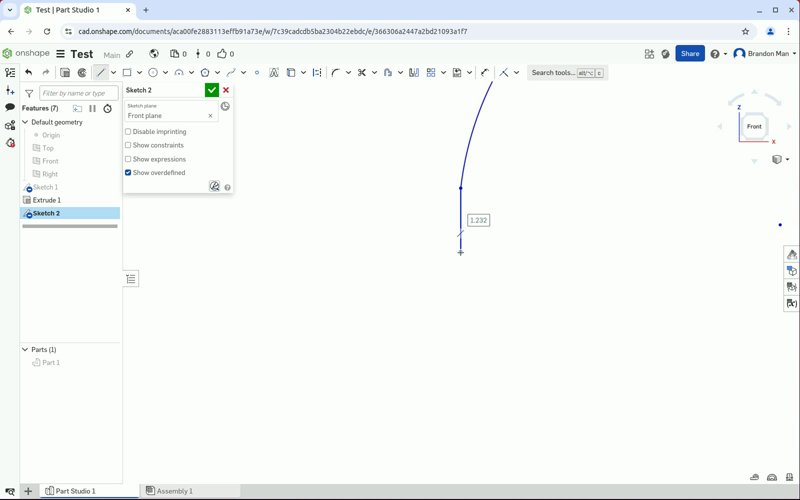
scroll(-6)
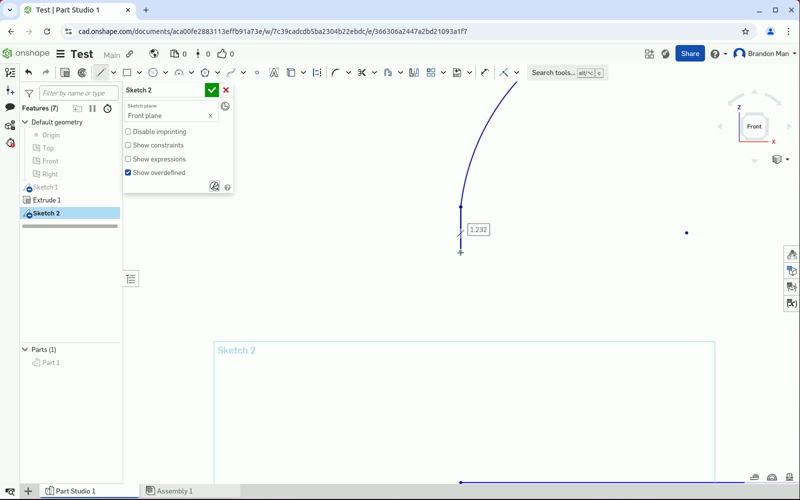
scroll(-6)
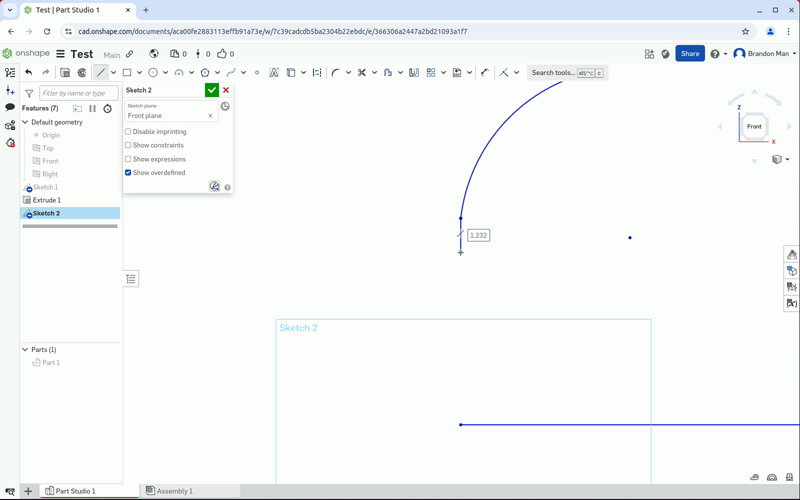
scroll(-6)
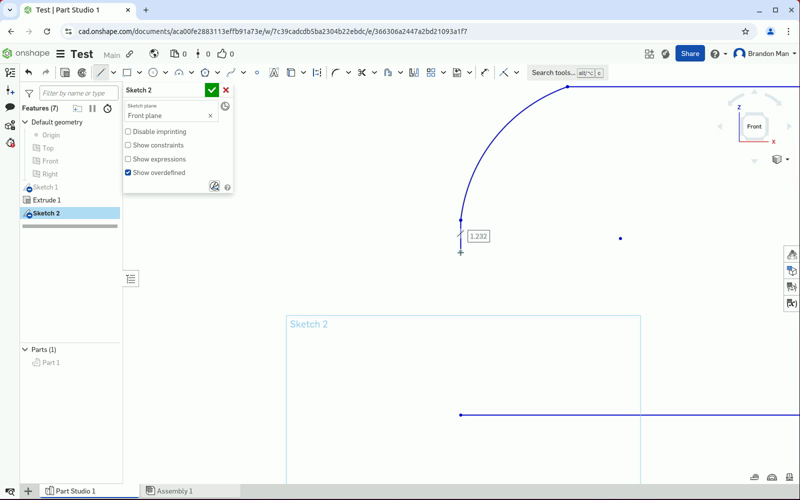
scroll(-6)
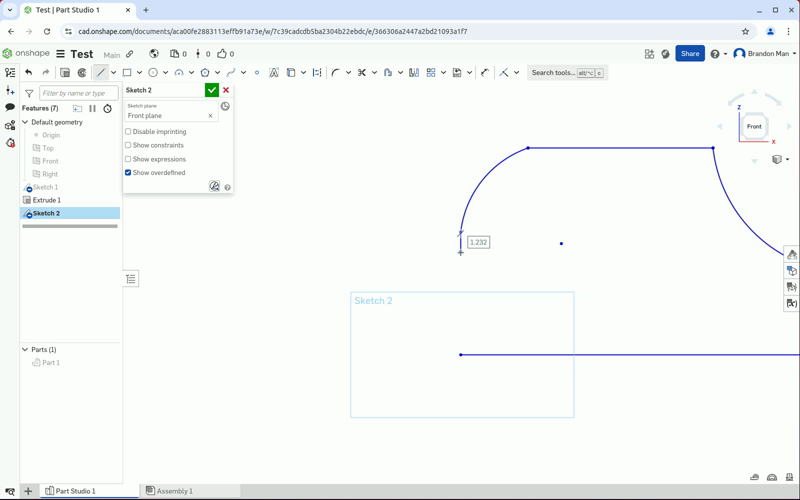
scroll(-6)
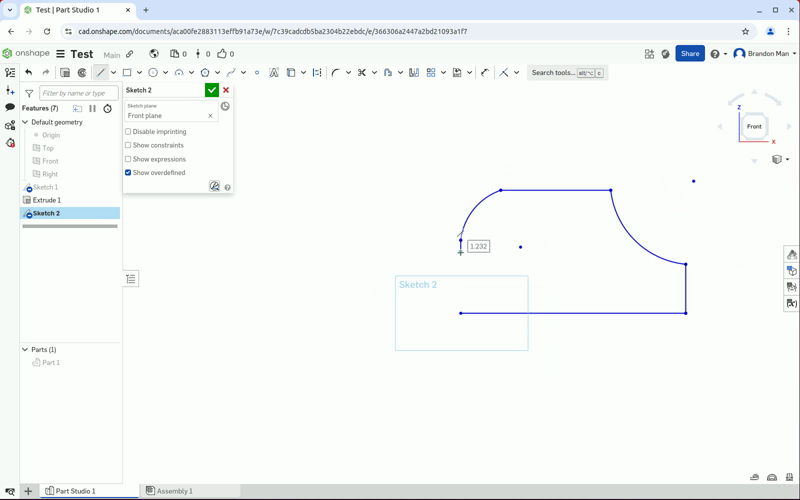
scroll(-6)
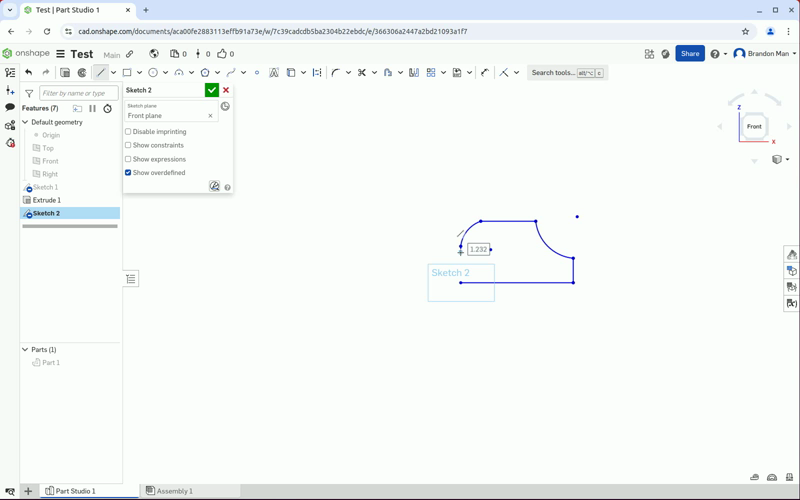
key_up(shift)
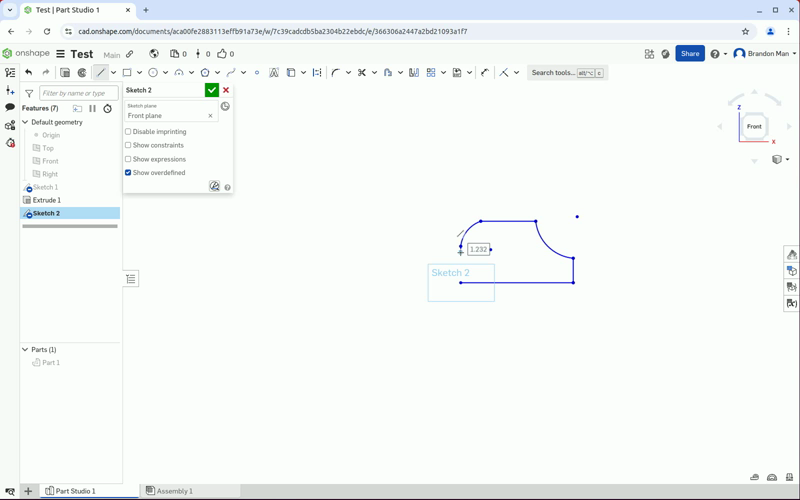
mouse_move(490, 252)
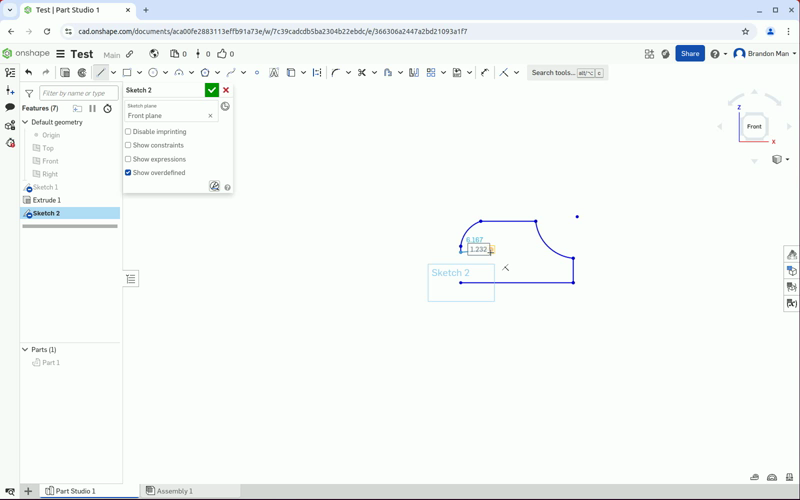
key_down(shift)
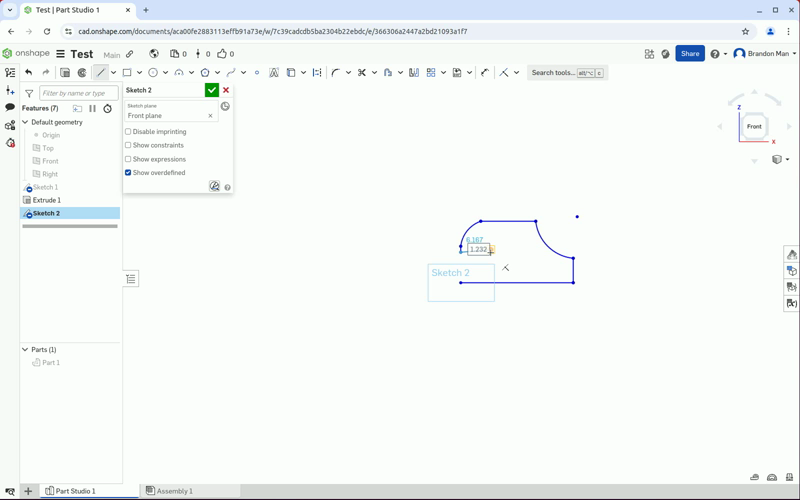
mouse_move(460, 282)
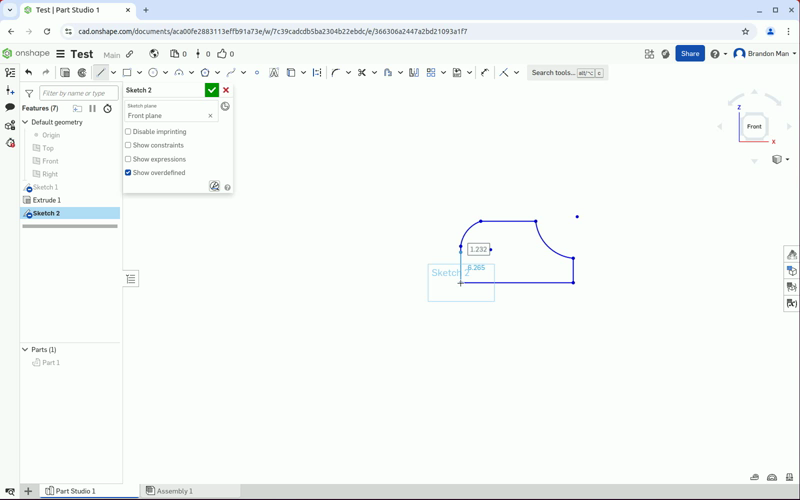
key_up(shift)
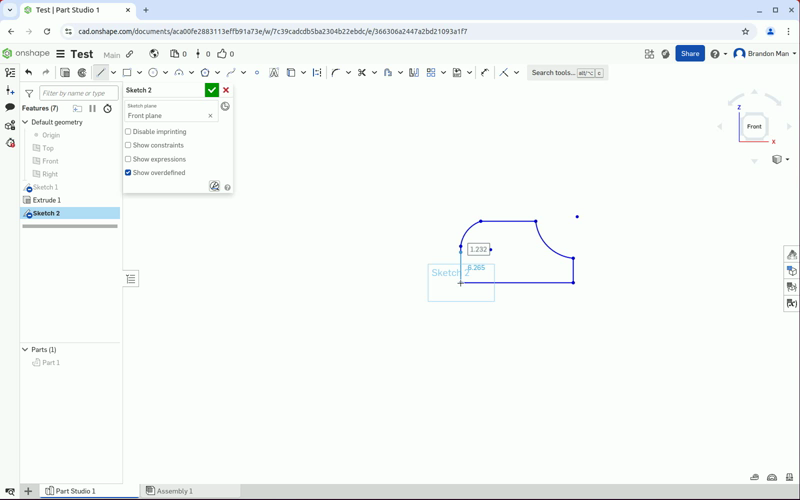
click(460, 282)
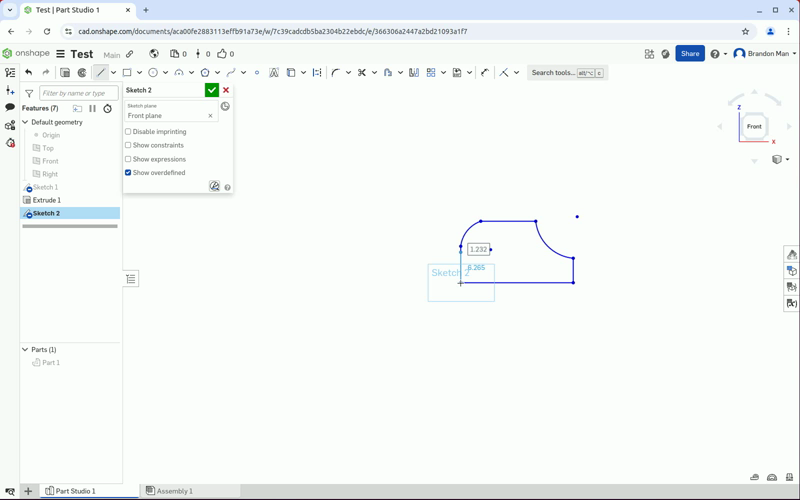
key(esc)
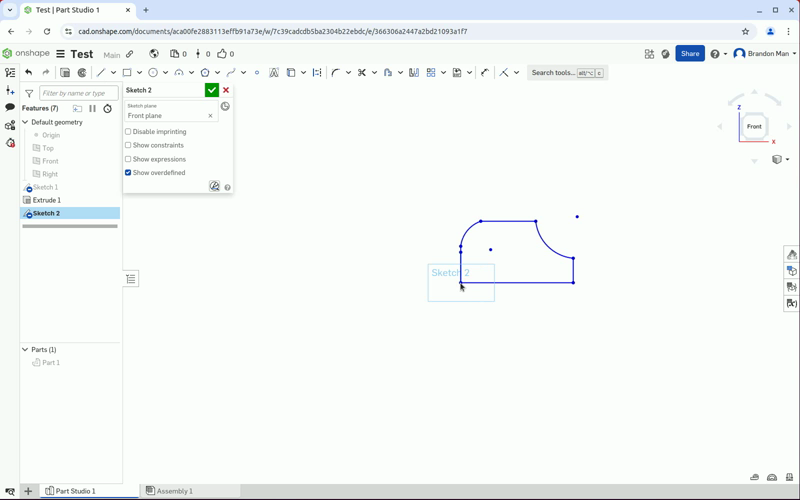
mouse_move(513, 249)
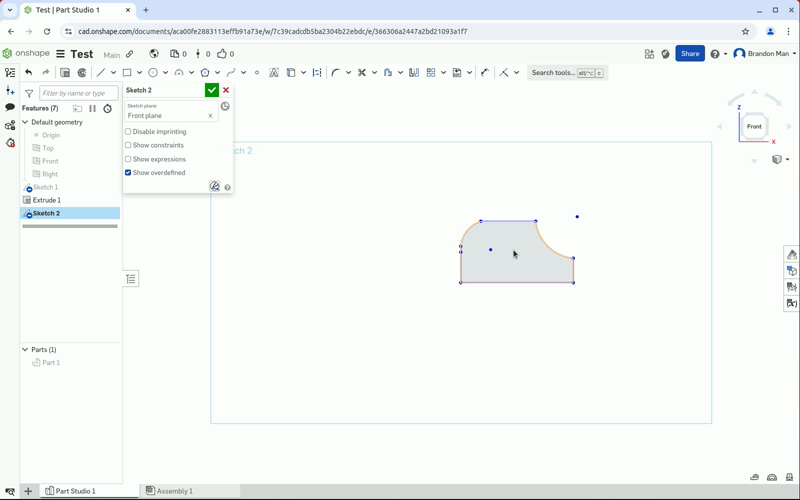
click(513, 249)
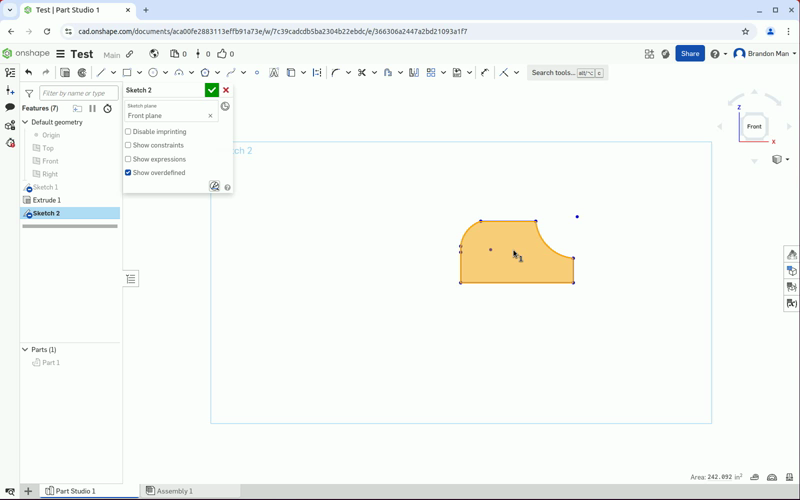
mouse_move(73, 352)
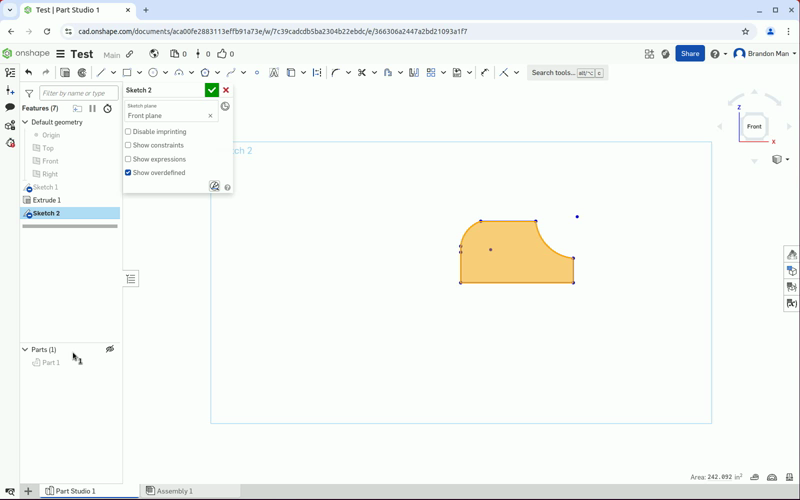
key(shift+y)
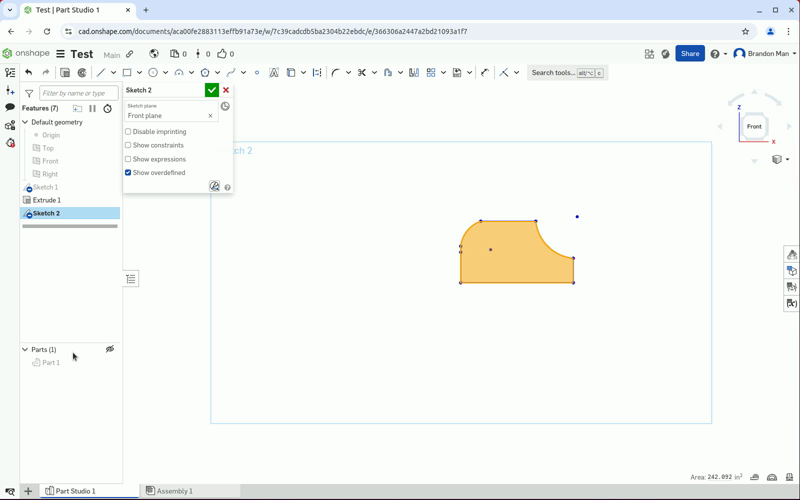
key(shift+e)
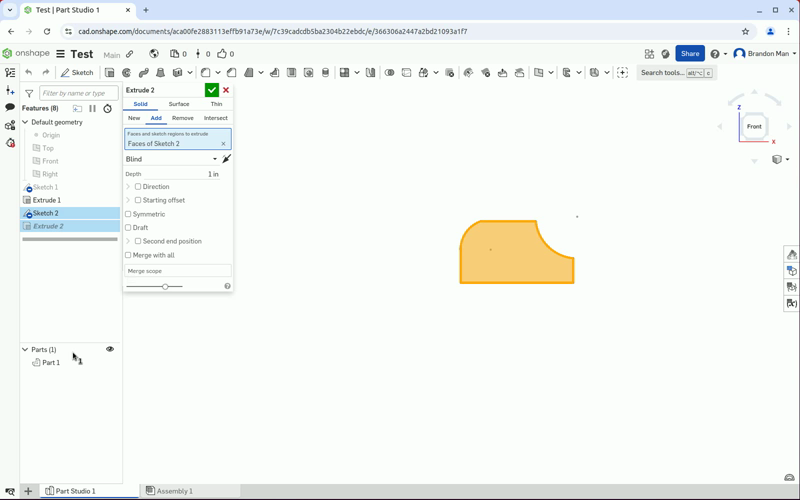
mouse_move(143, 106)
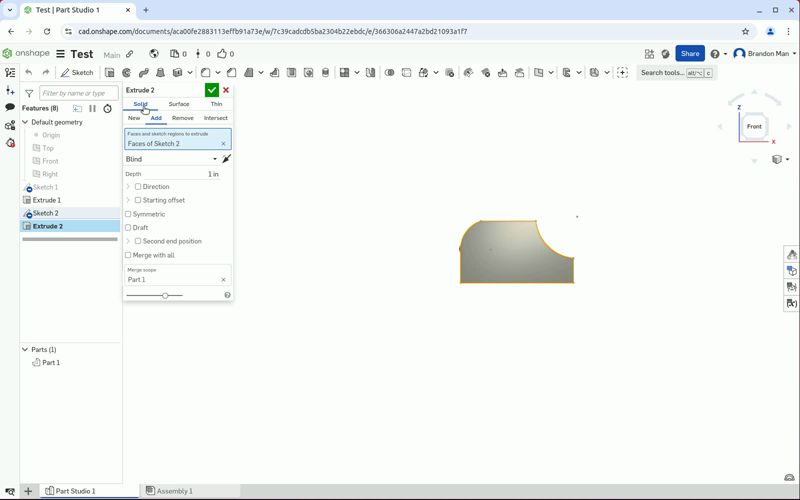
click(143, 106)
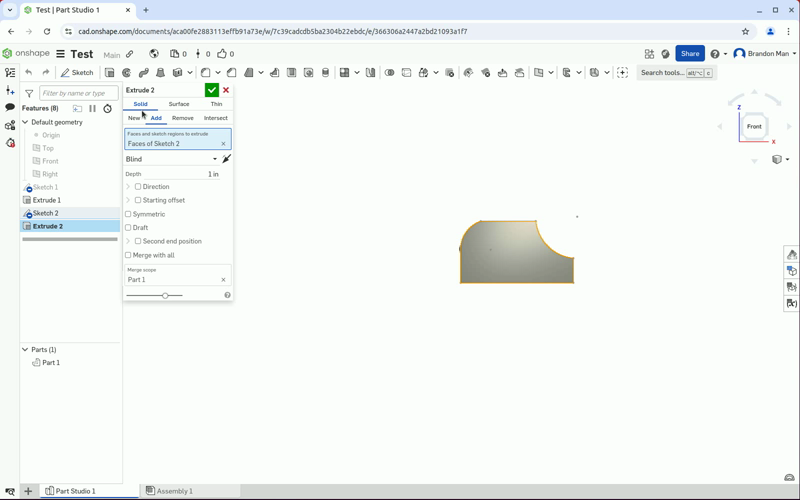
mouse_move(137, 120)
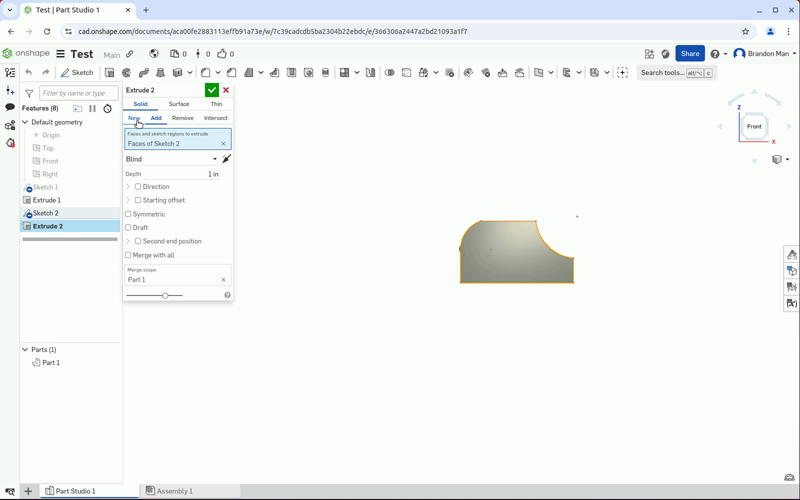
click(137, 120)
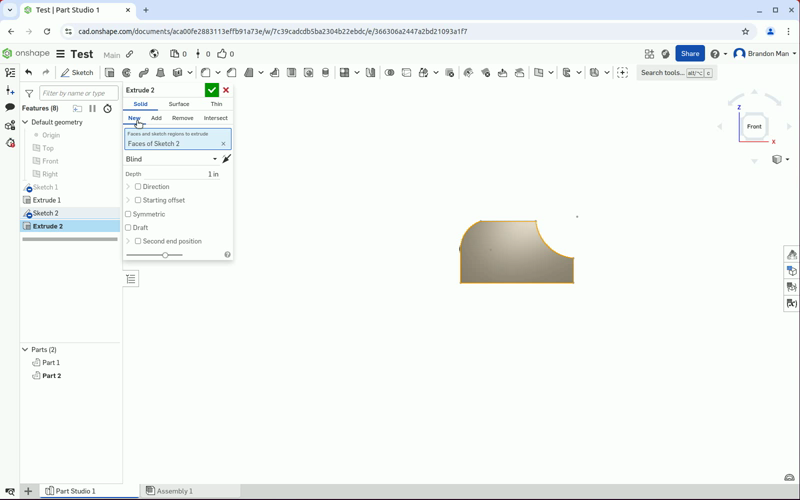
key(tab, 4)
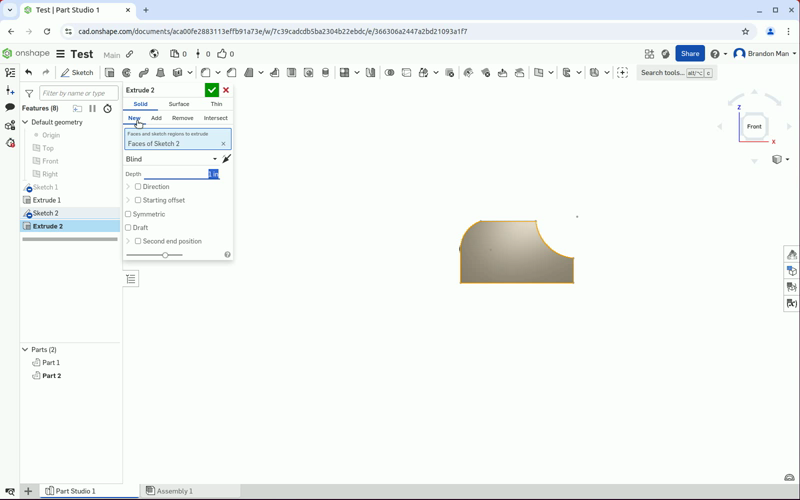
text(8.425)
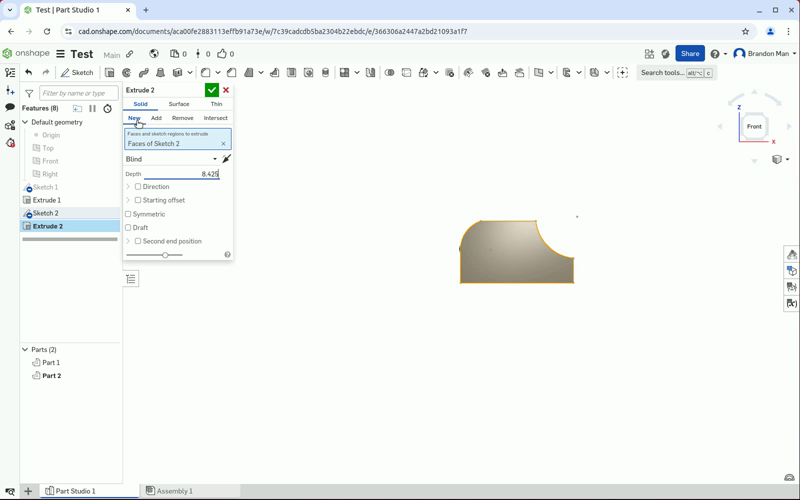
key(enter)
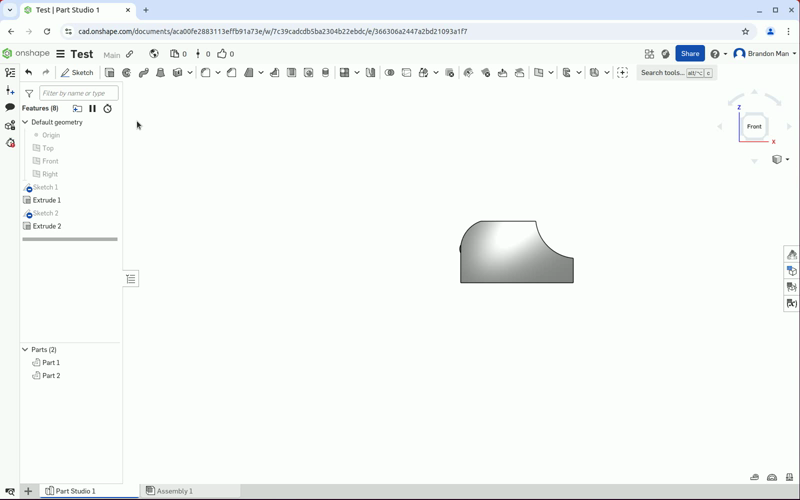
key(shift+h)
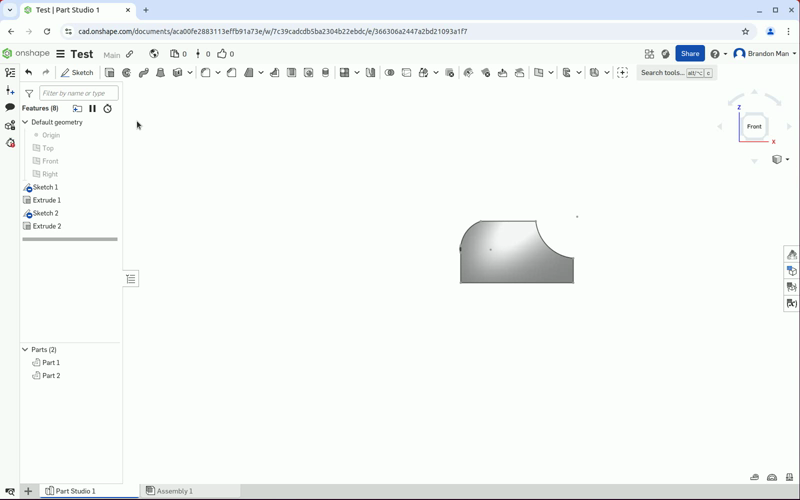
key(shift+h)
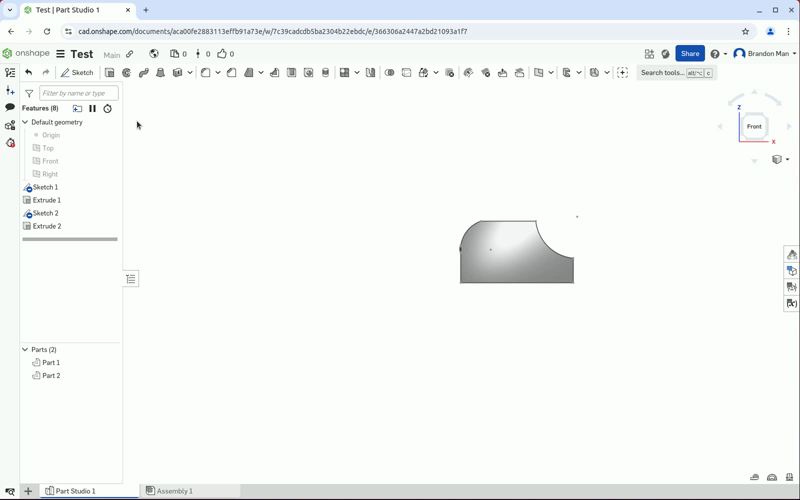
key(shift+7)
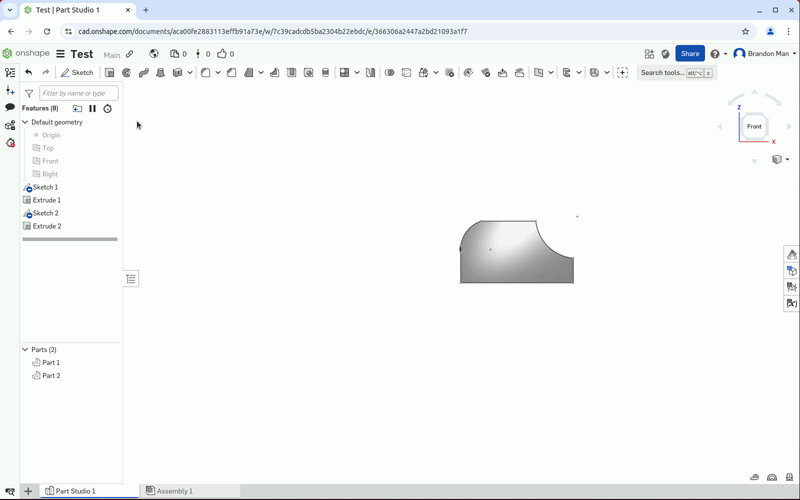
key(left, 2)
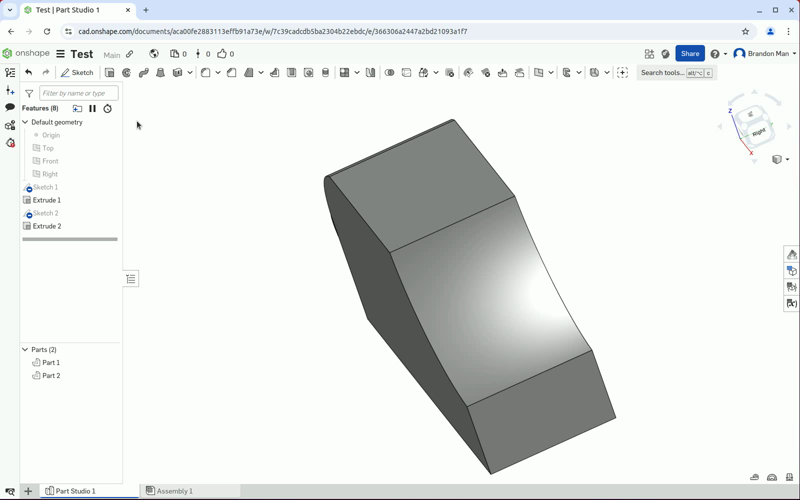
key(down, 2)
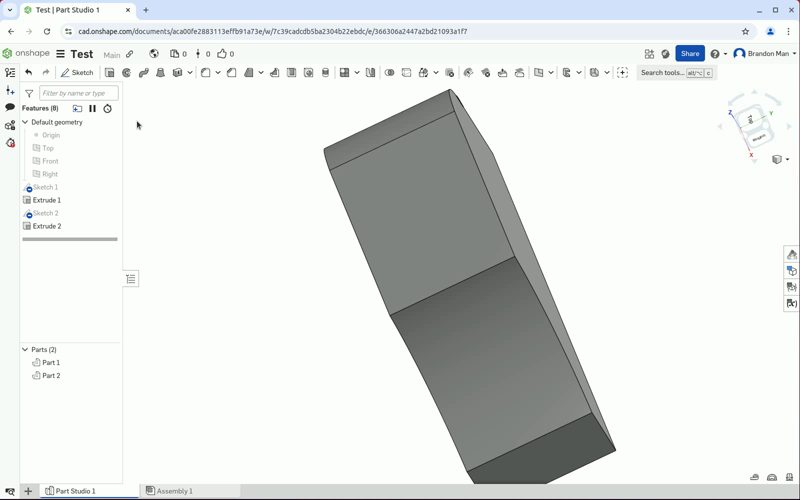
key(up, 2)
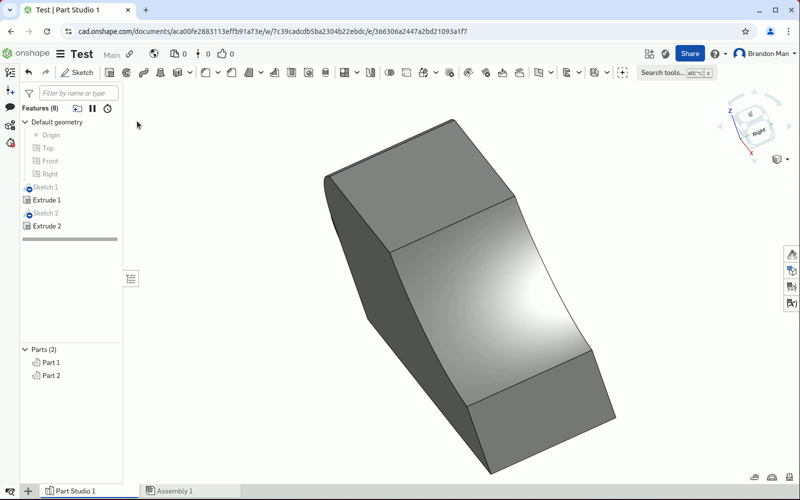
key(right, 2)
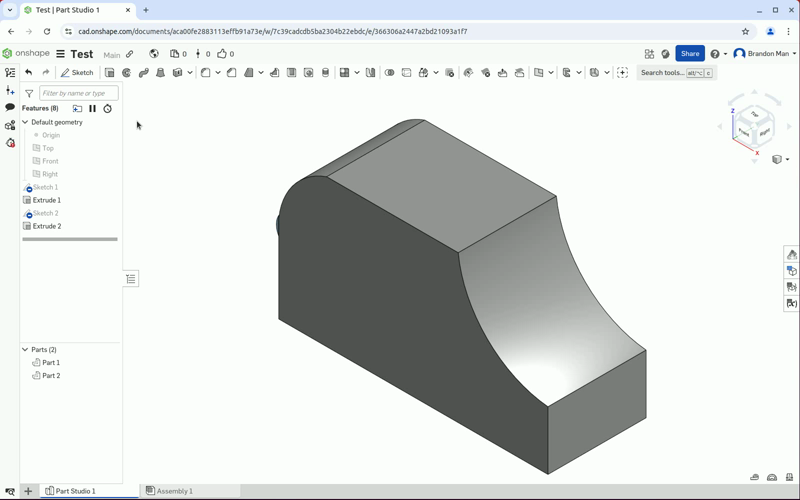
mouse_move(73, 189)
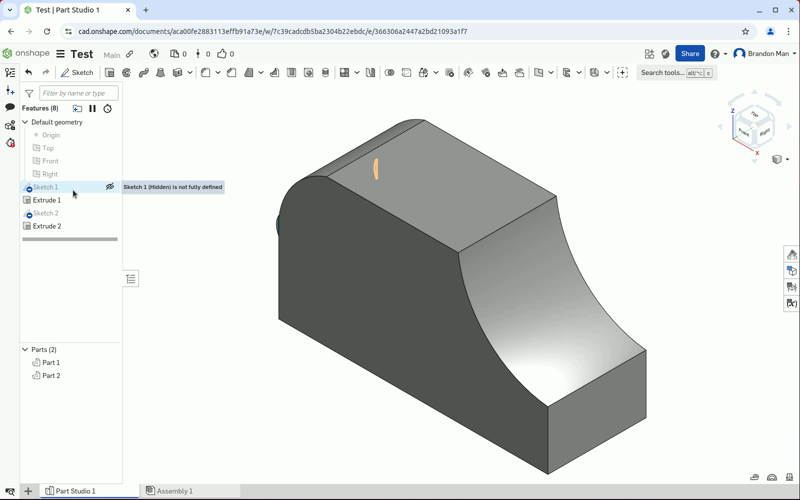
click(73, 189)